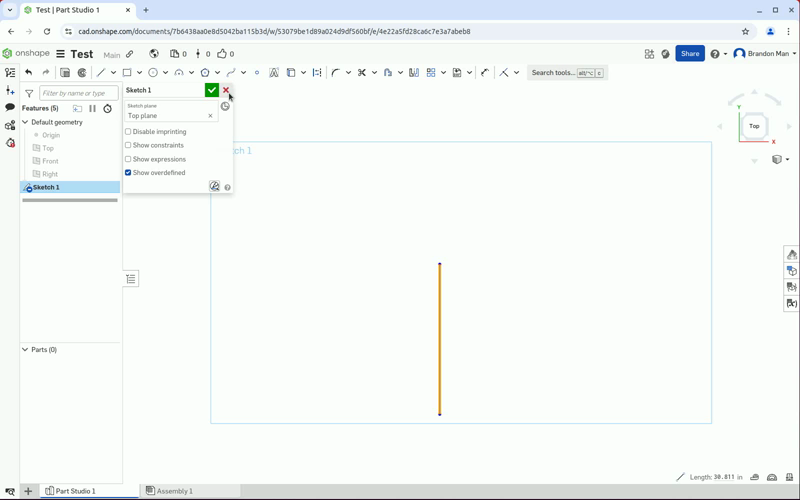
key(shift+h)
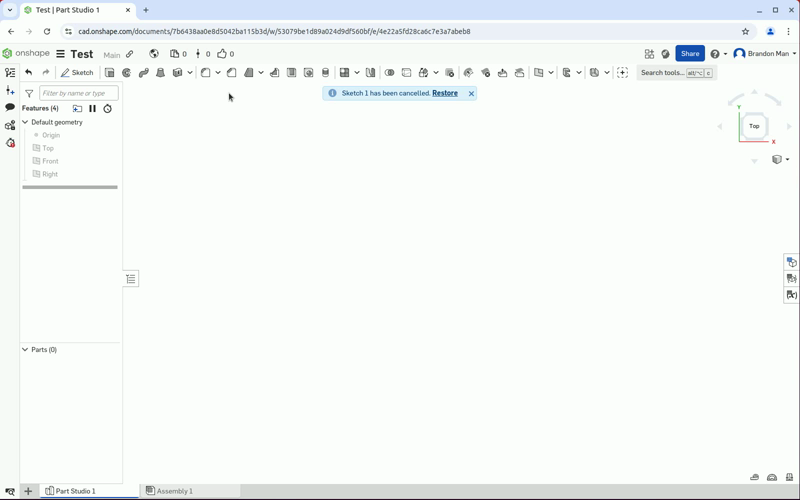
mouse_move(73, 352)
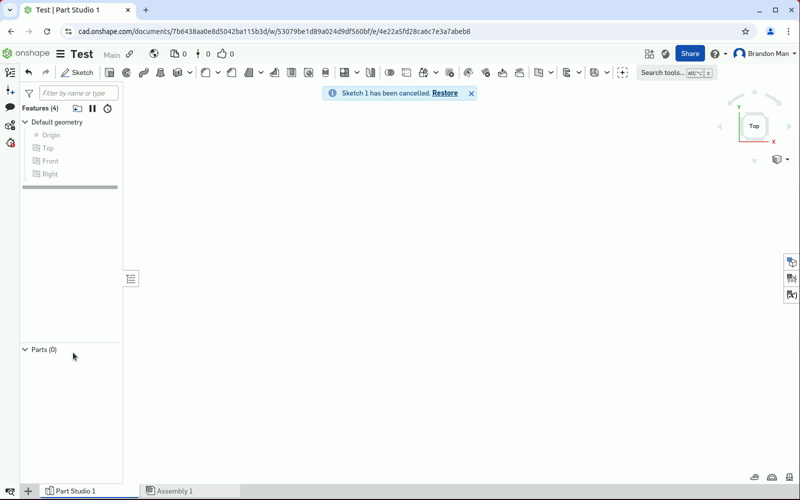
key(y)
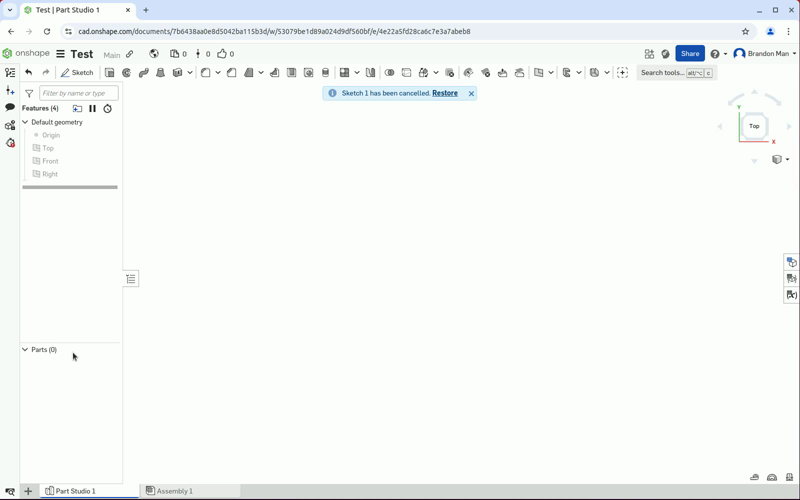
key(shift+p)
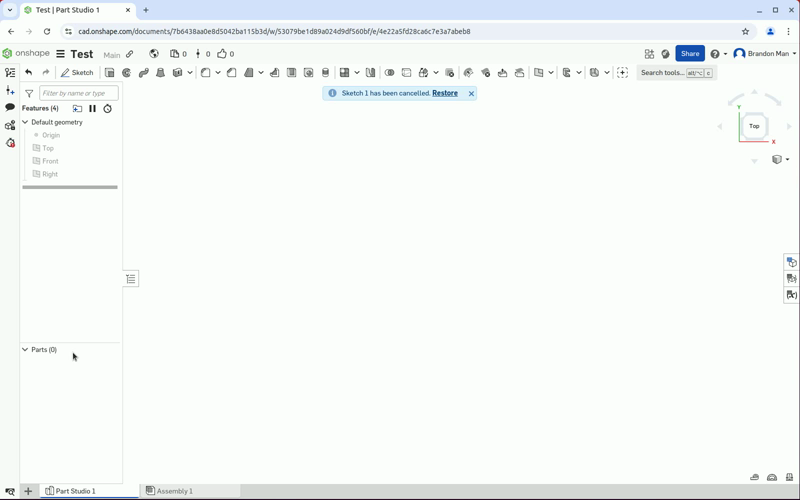
key(space)
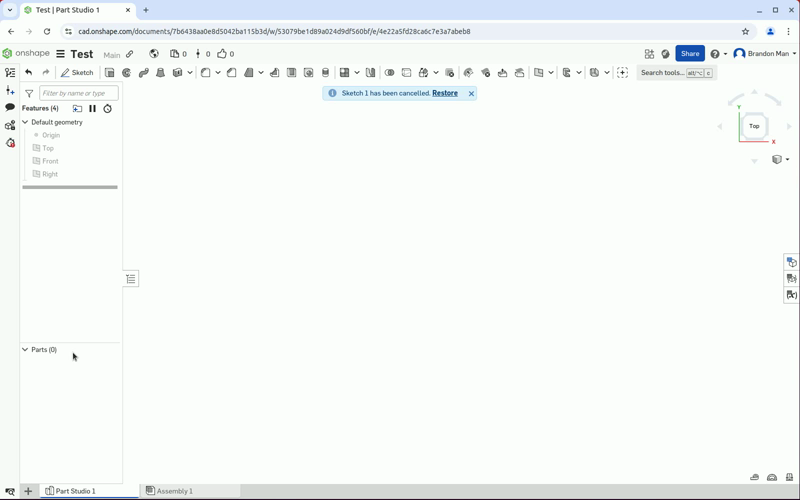
key_down(shift)
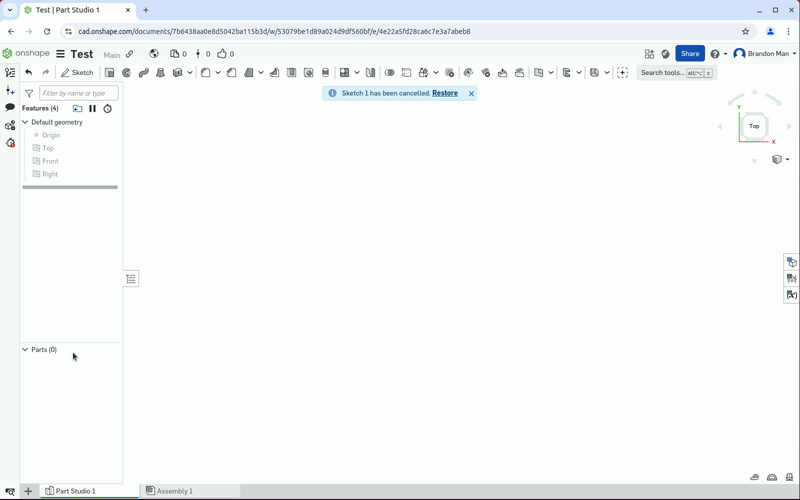
key(up)
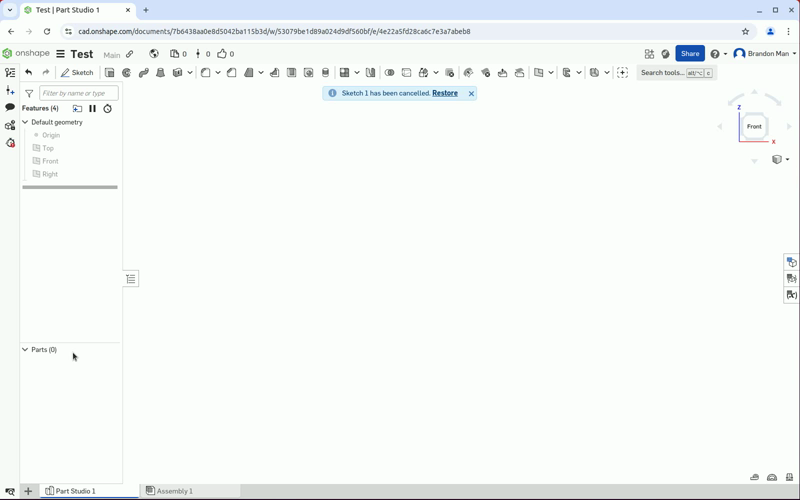
key_up(shift)
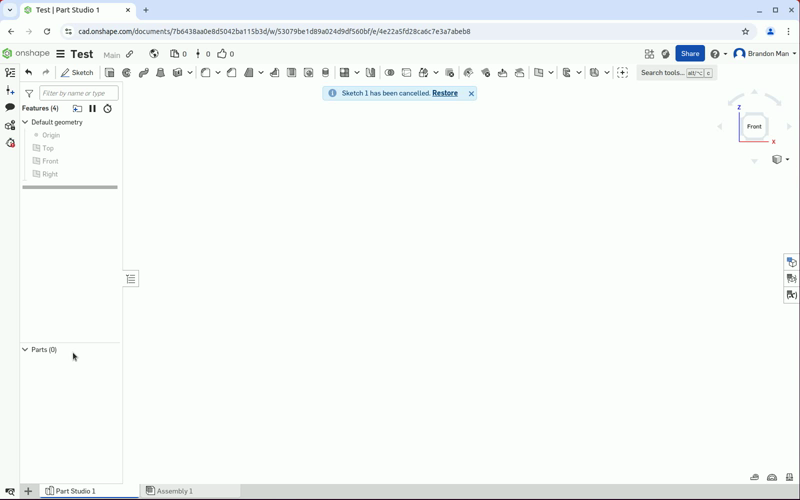
mouse_move(73, 352)
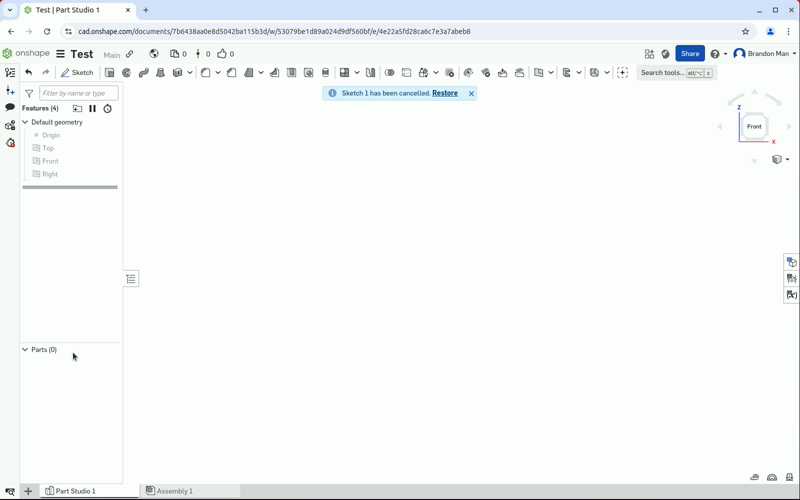
key(shift+y)
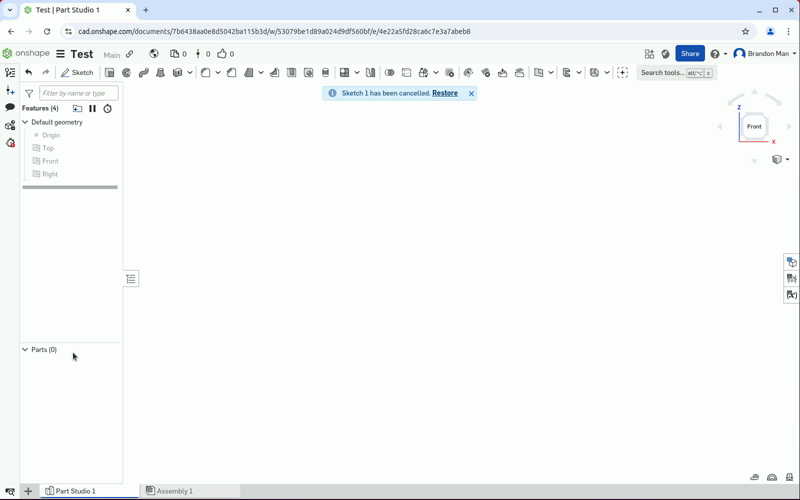
key(shift+s)
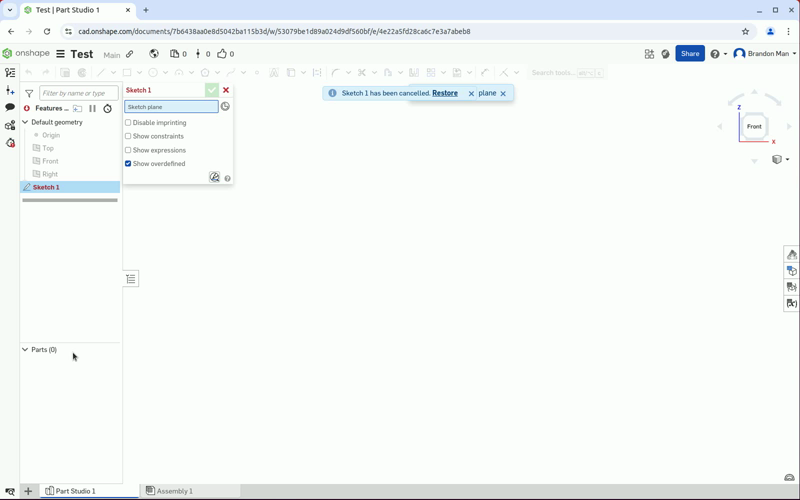
mouse_move(73, 163)
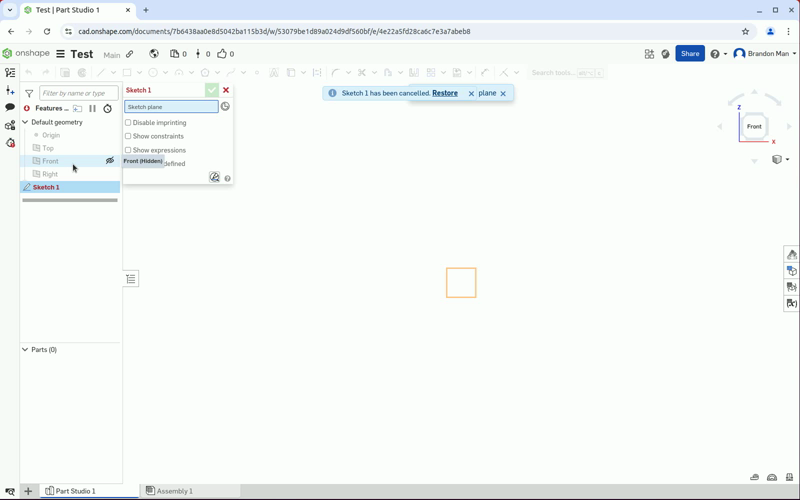
click(73, 163)
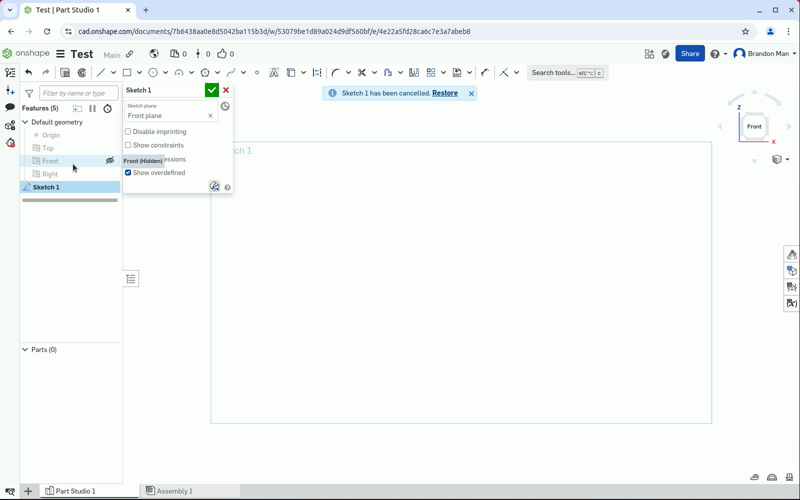
mouse_move(73, 352)
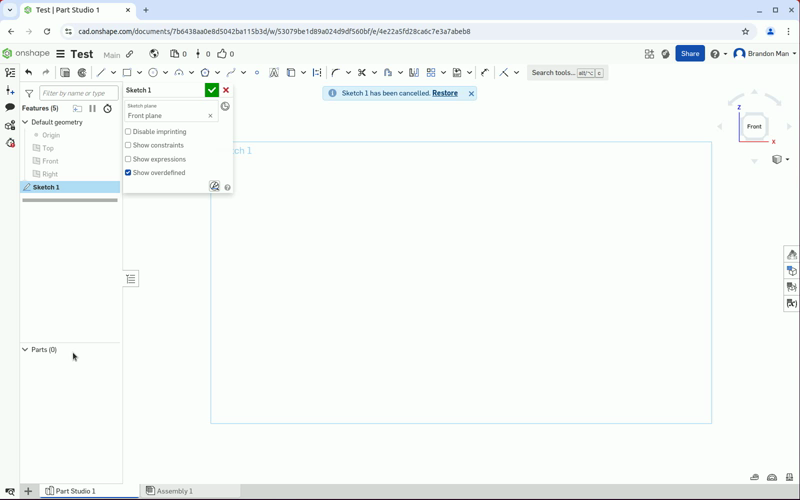
key(y)
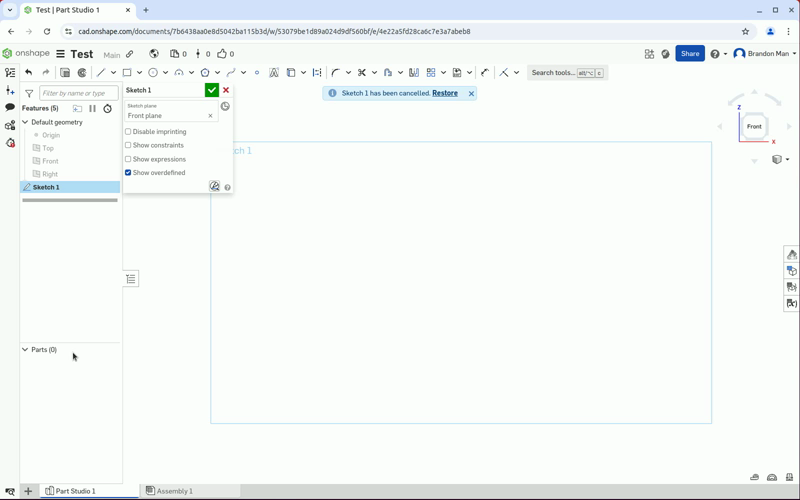
key(c)
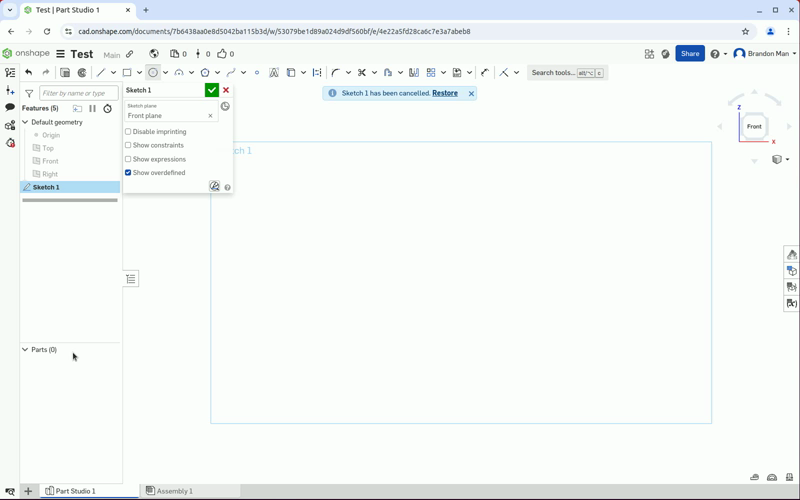
key_down(shift)
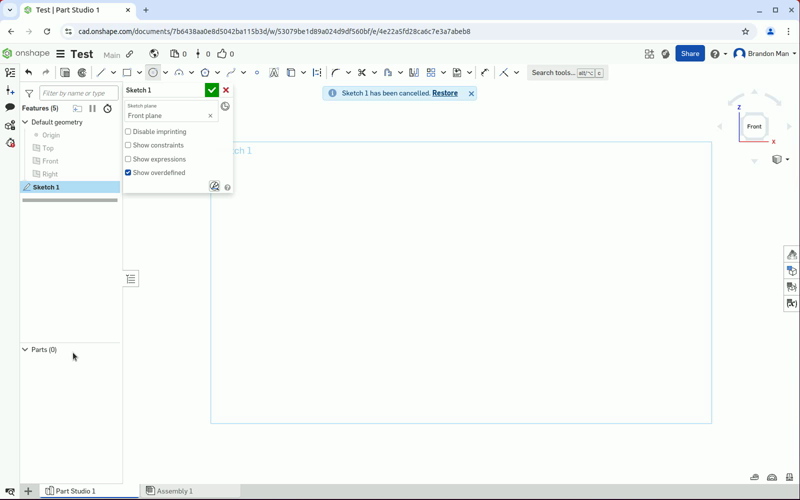
mouse_move(461, 282)
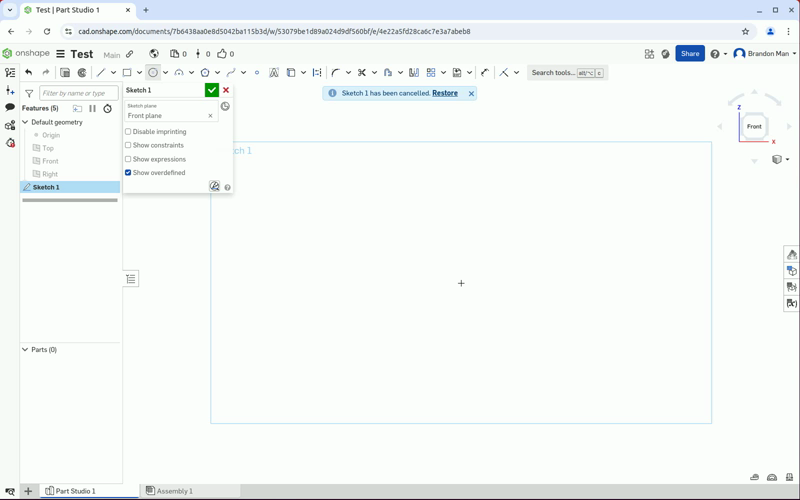
click(461, 282)
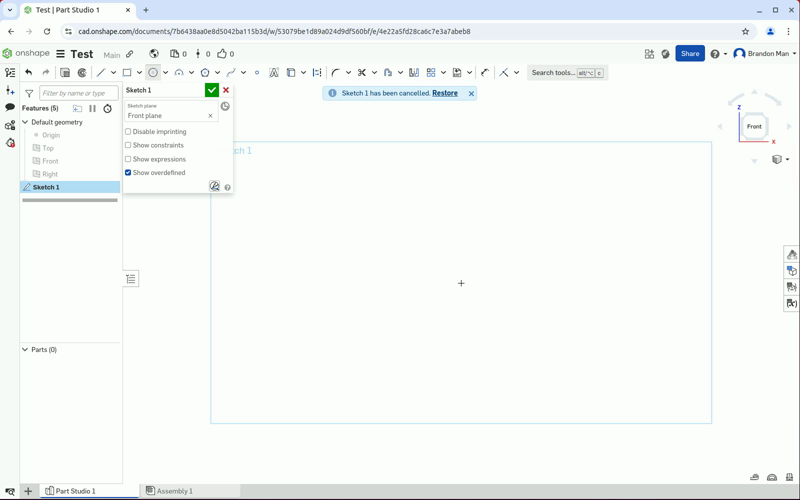
key_up(shift)
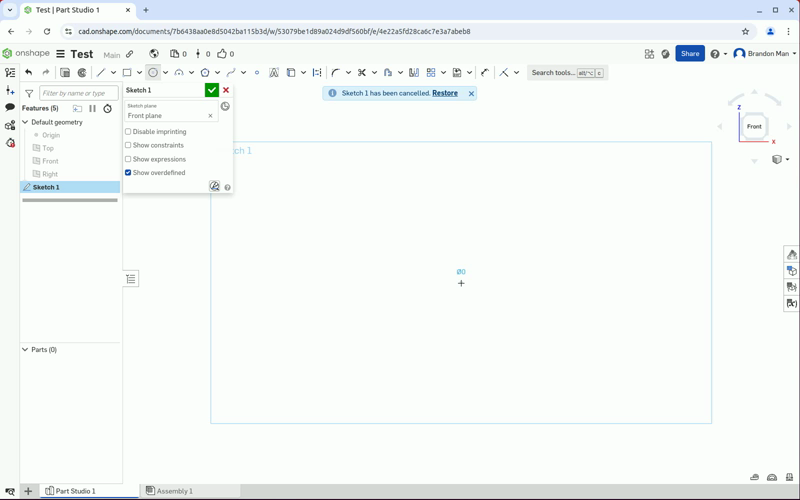
mouse_move(574, 282)
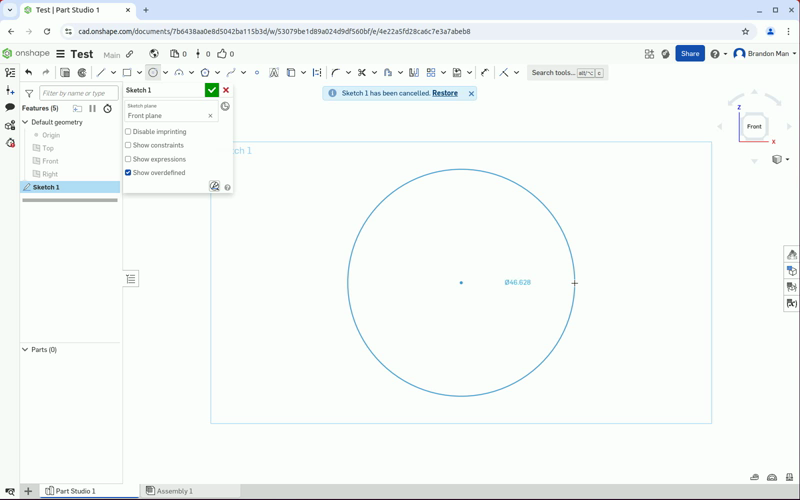
click(574, 282)
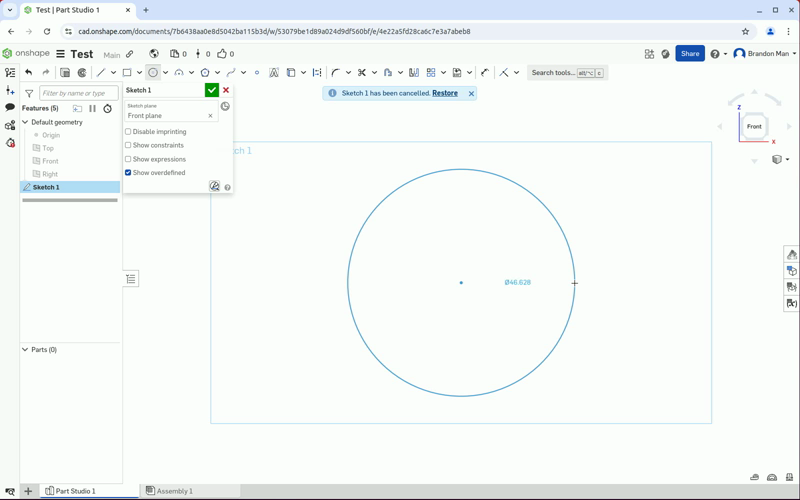
key(esc)
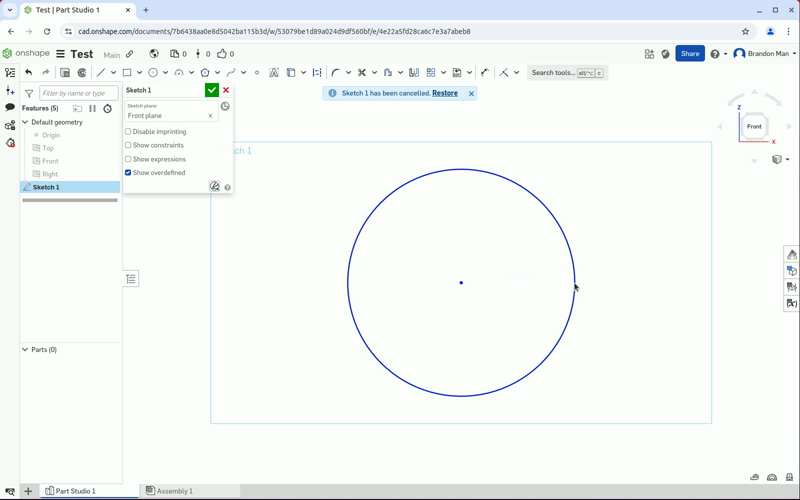
key(l)
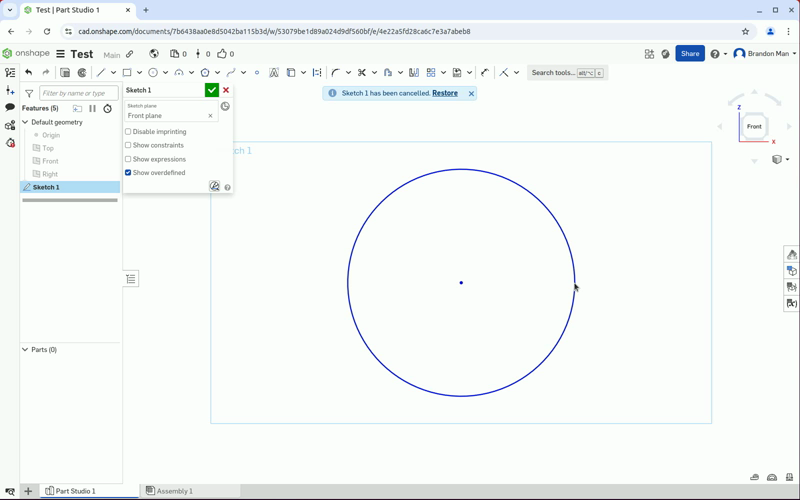
key_down(shift)
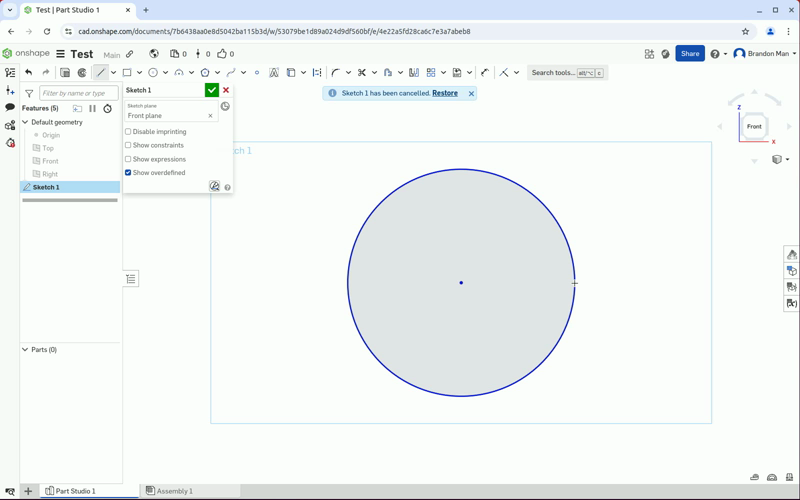
mouse_move(378, 216)
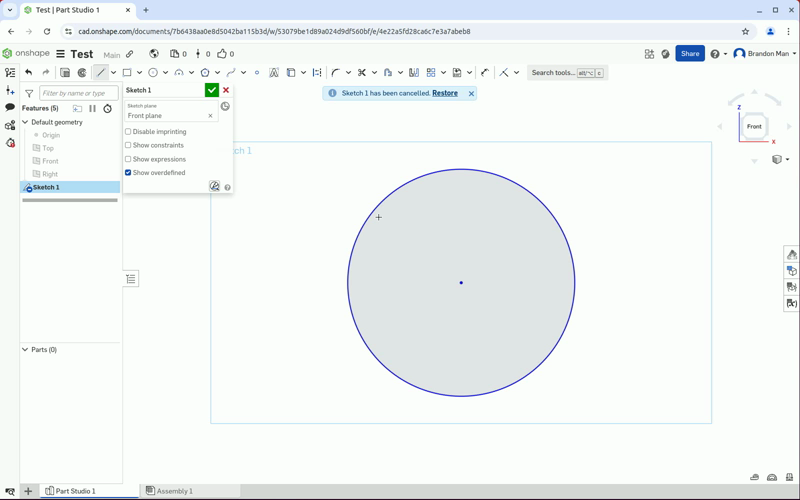
click(378, 216)
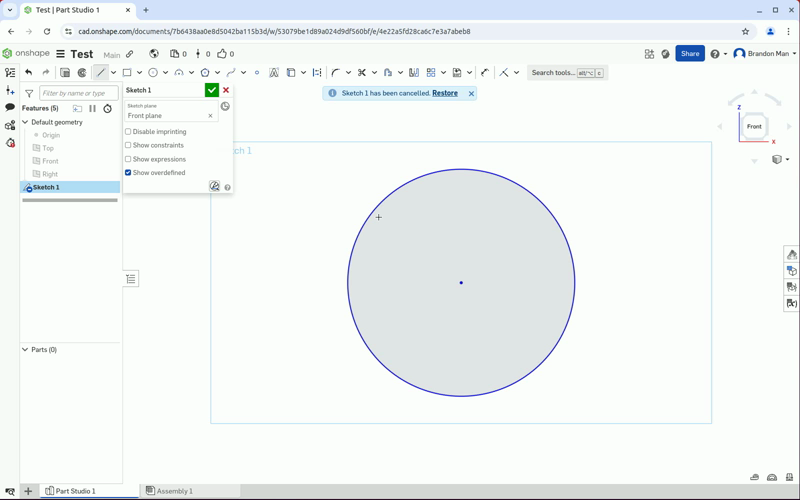
key_up(shift)
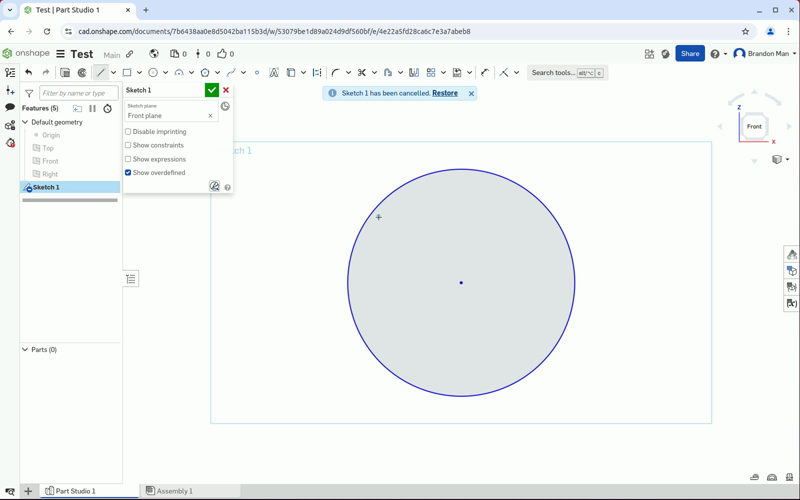
key_down(shift)
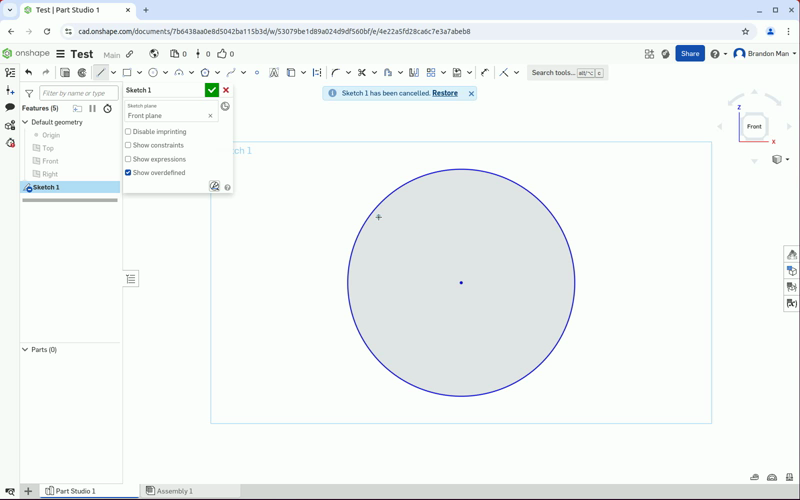
mouse_move(475, 384)
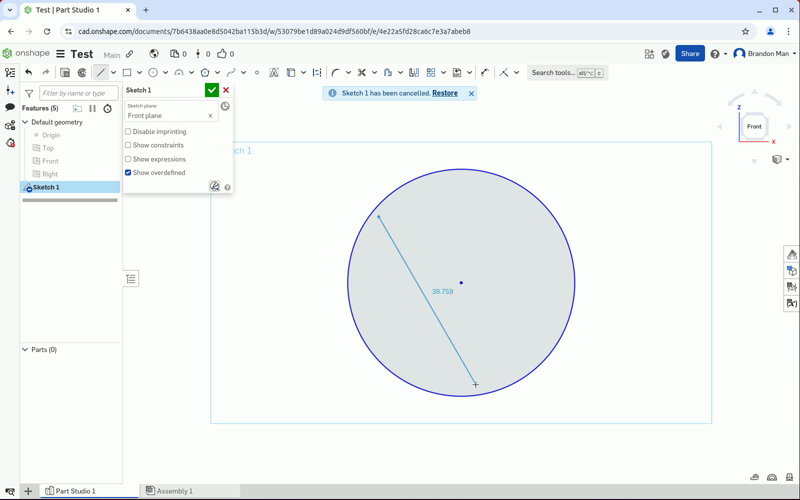
click(475, 384)
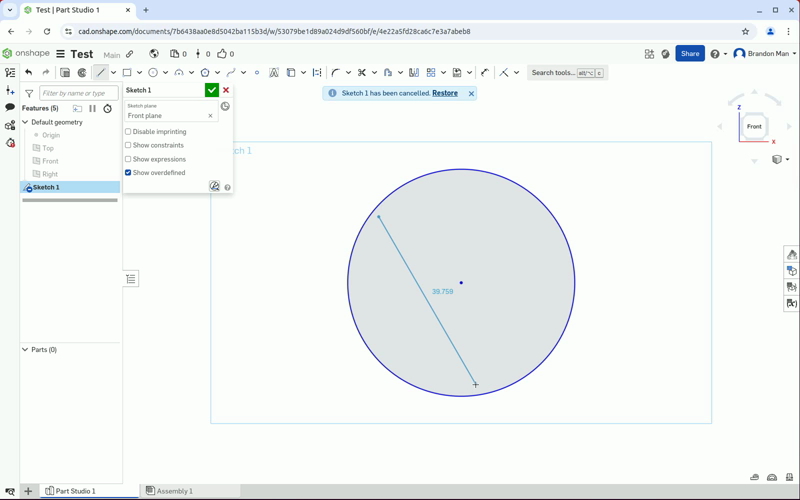
key_up(shift)
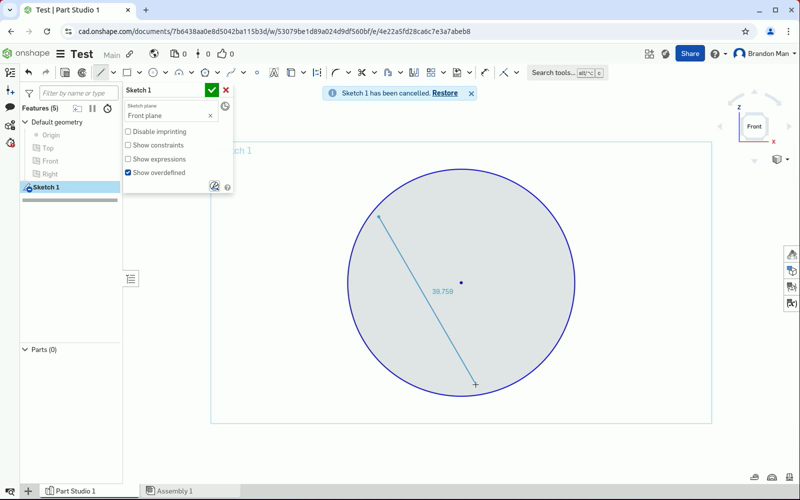
key_down(shift)
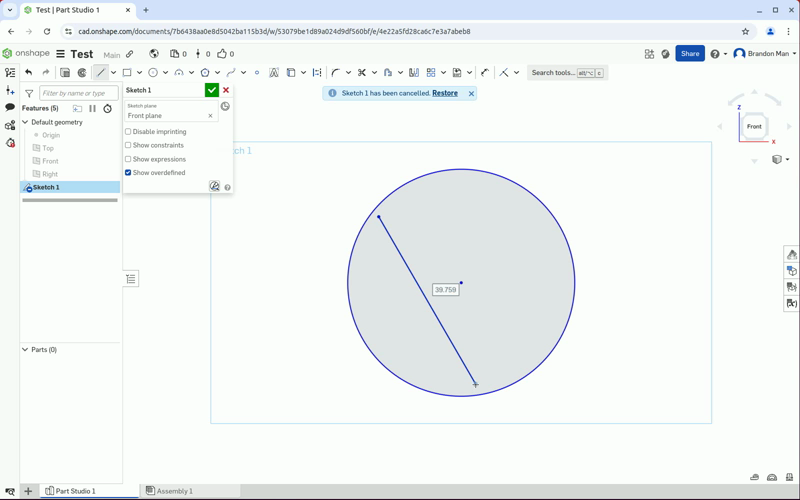
mouse_move(546, 228)
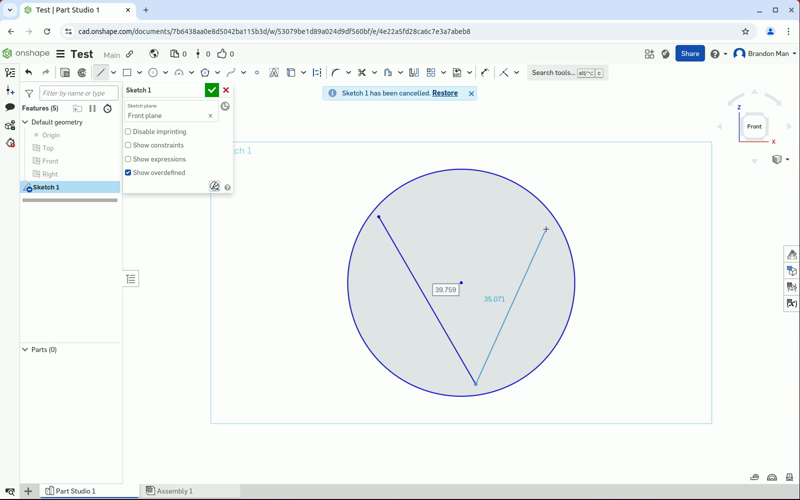
click(546, 228)
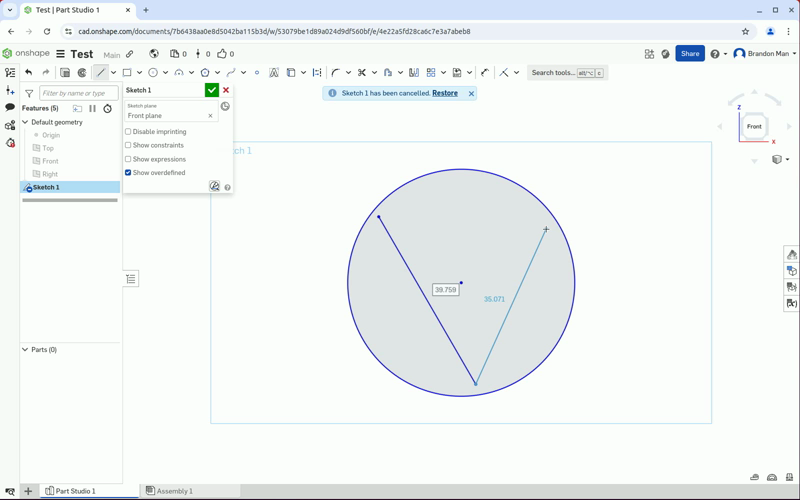
key_up(shift)
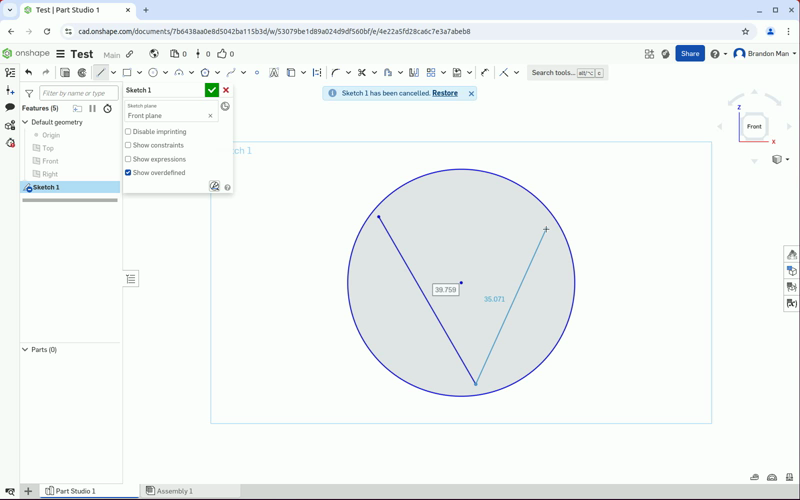
key_down(shift)
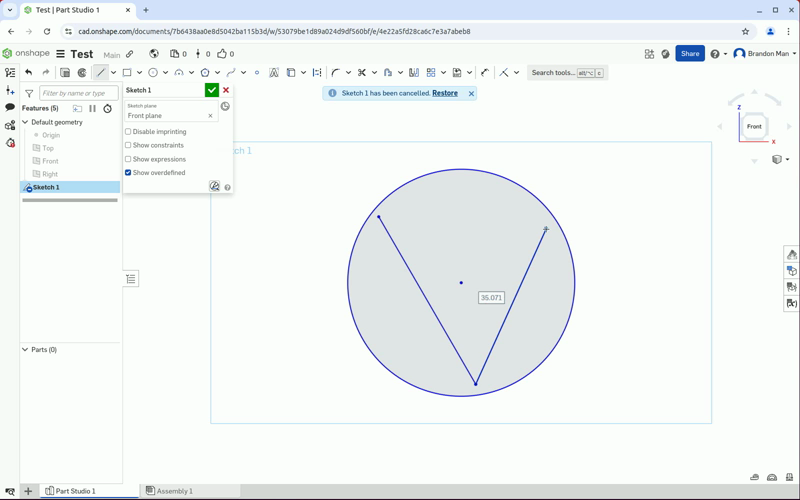
mouse_move(378, 216)
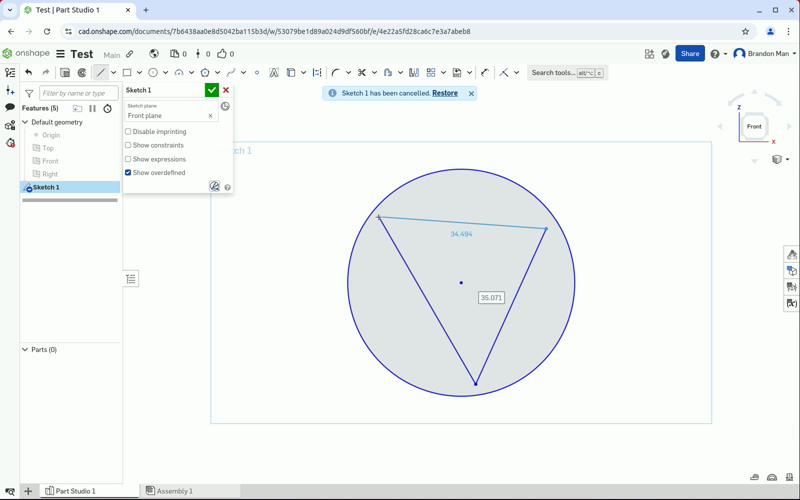
key_up(shift)
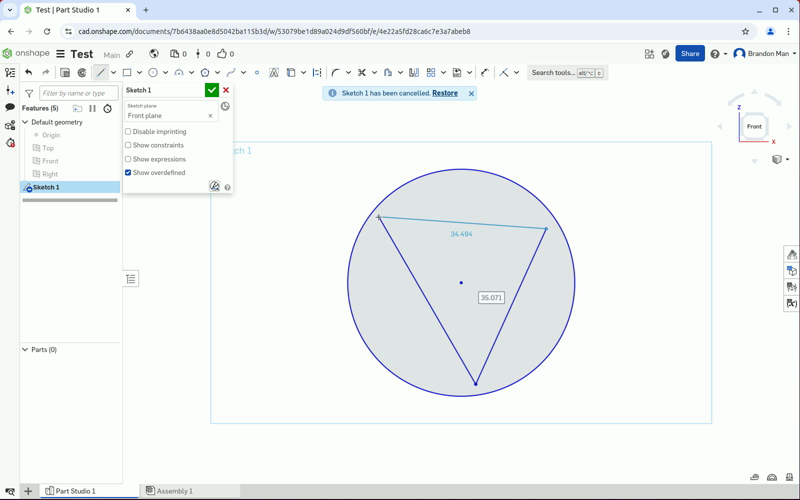
click(378, 216)
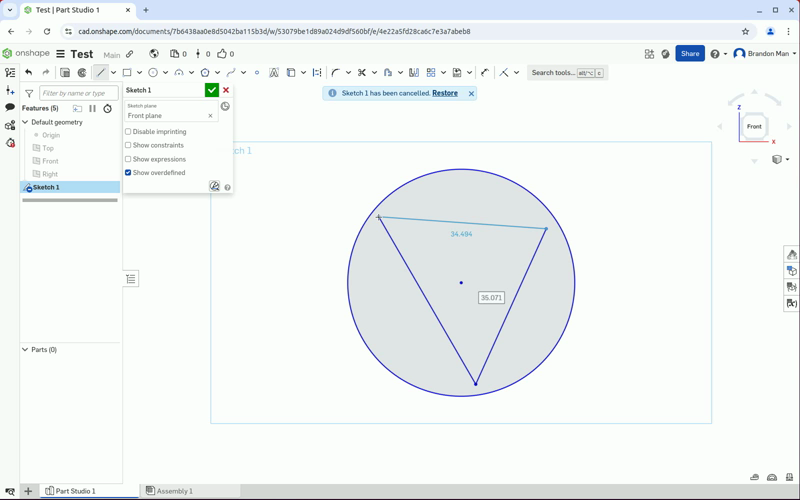
key(esc)
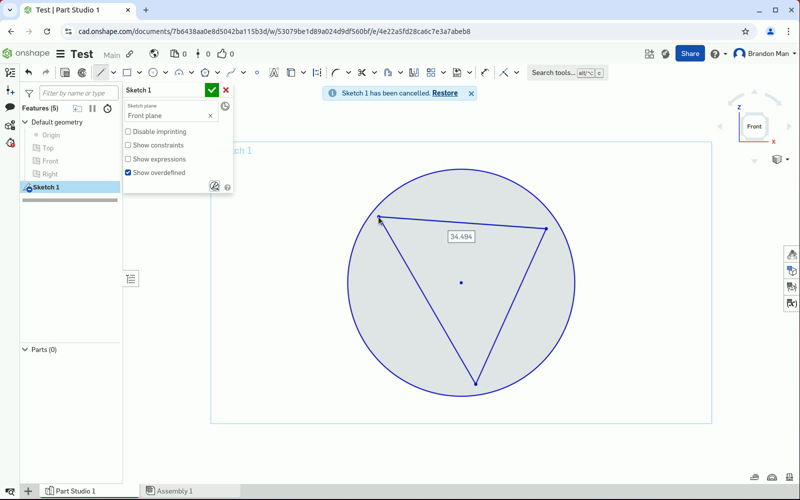
mouse_move(495, 200)
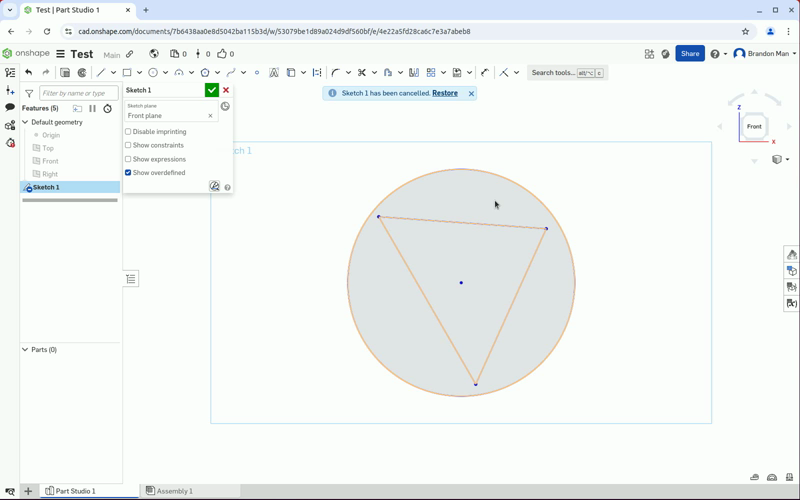
click(495, 200)
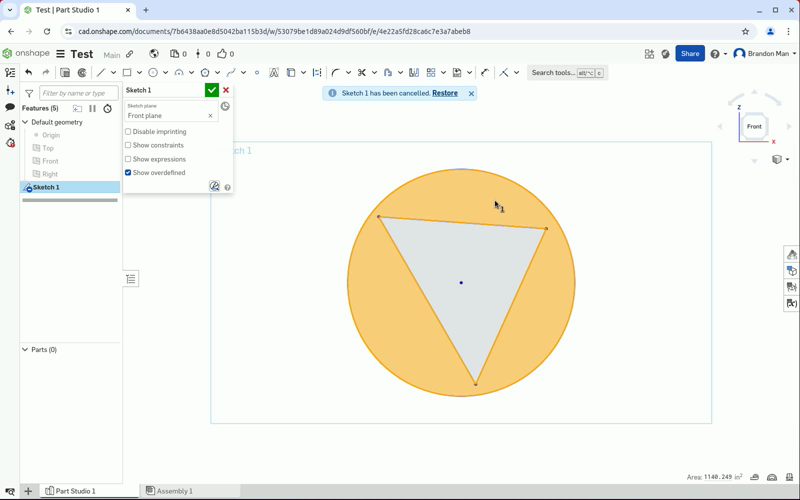
mouse_move(73, 352)
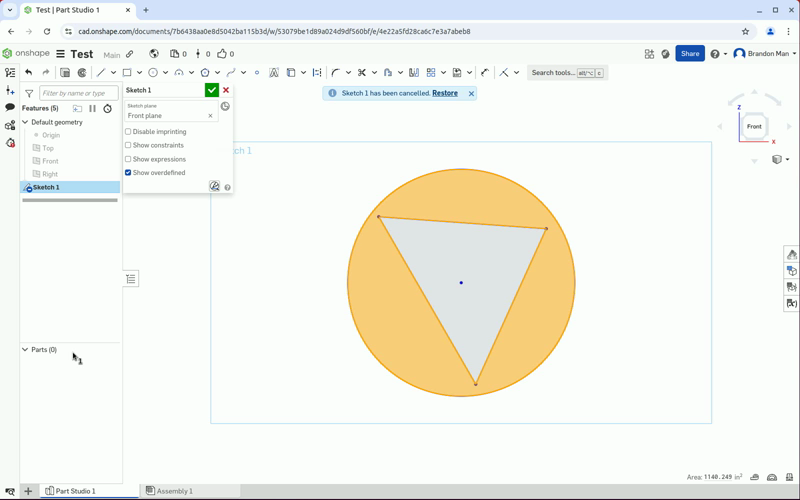
key(shift+y)
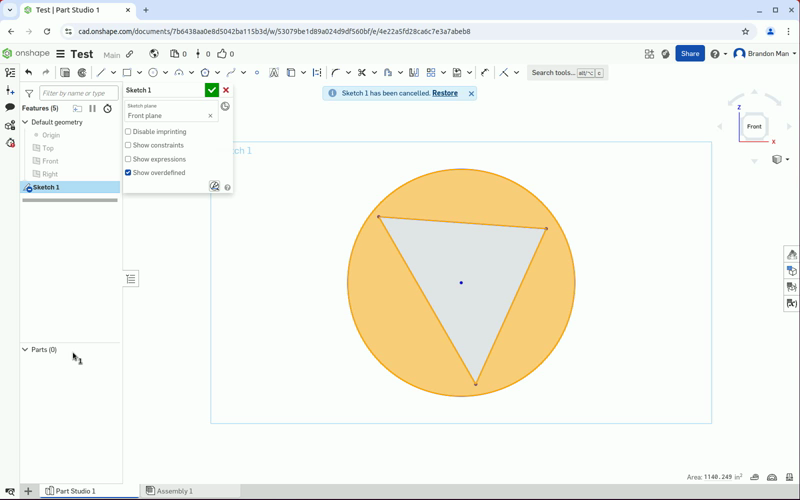
key(shift+e)
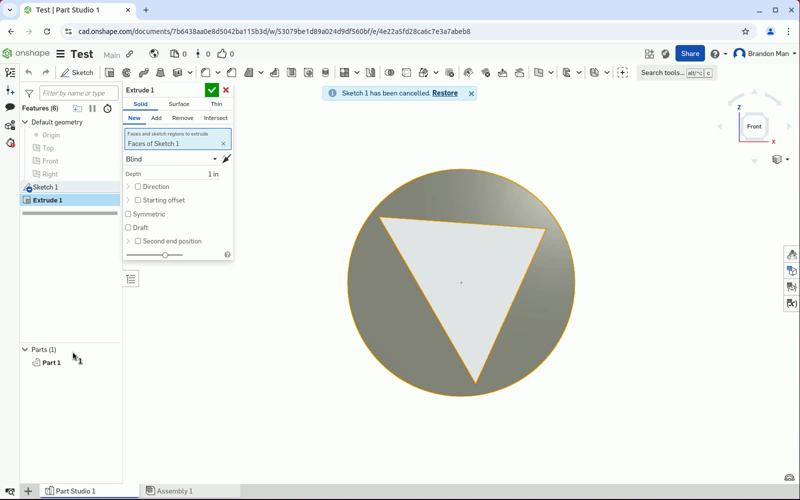
mouse_move(143, 106)
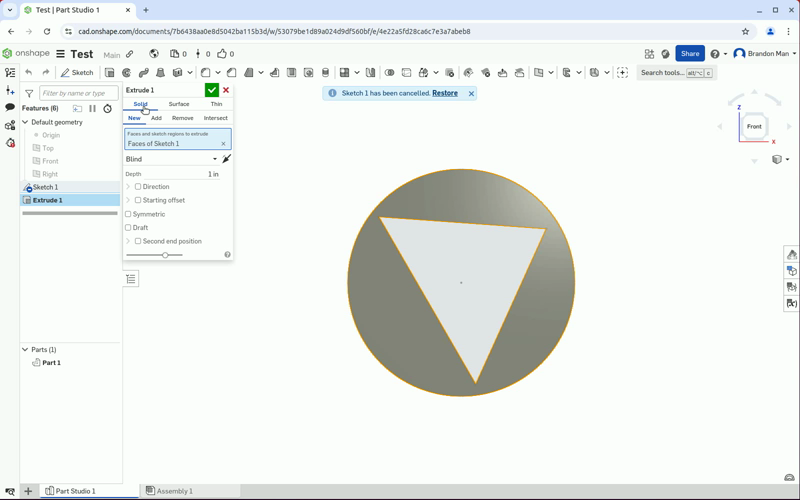
click(143, 106)
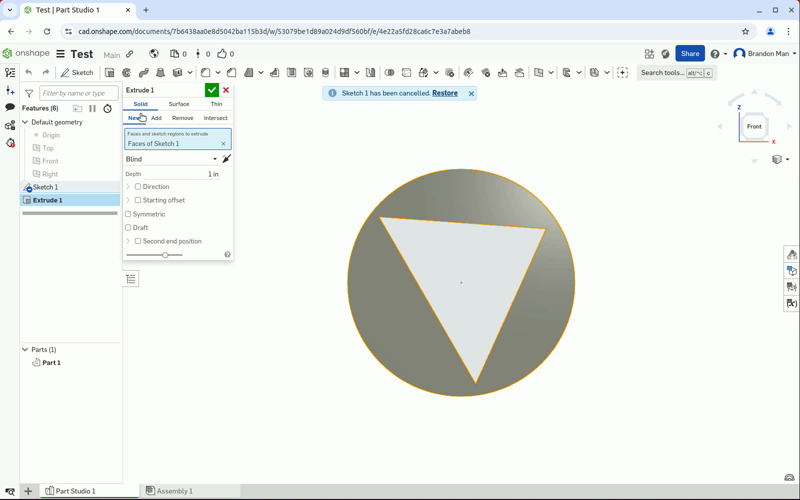
mouse_move(137, 120)
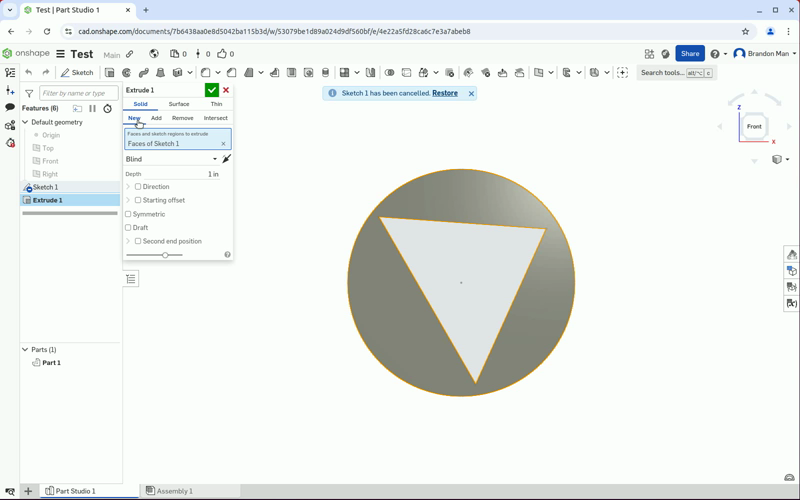
click(137, 120)
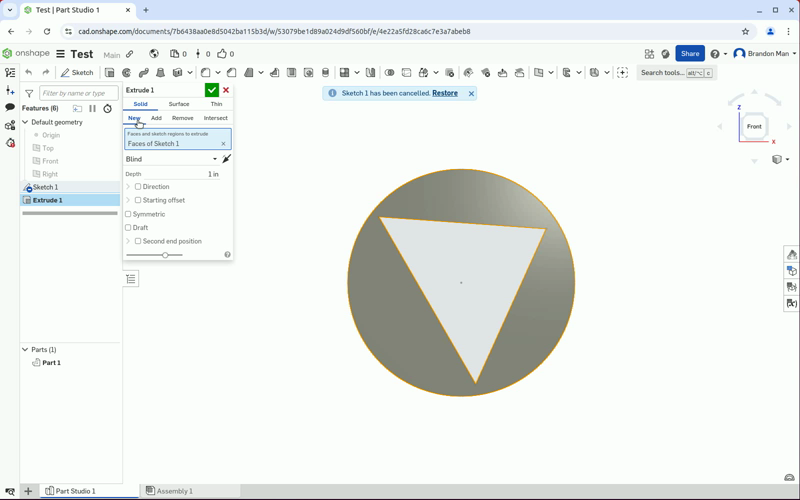
key(tab, 4)
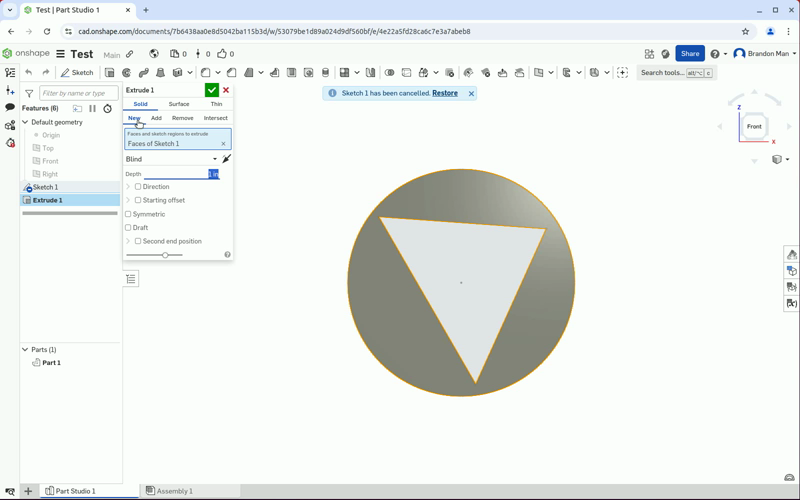
text(6.981)
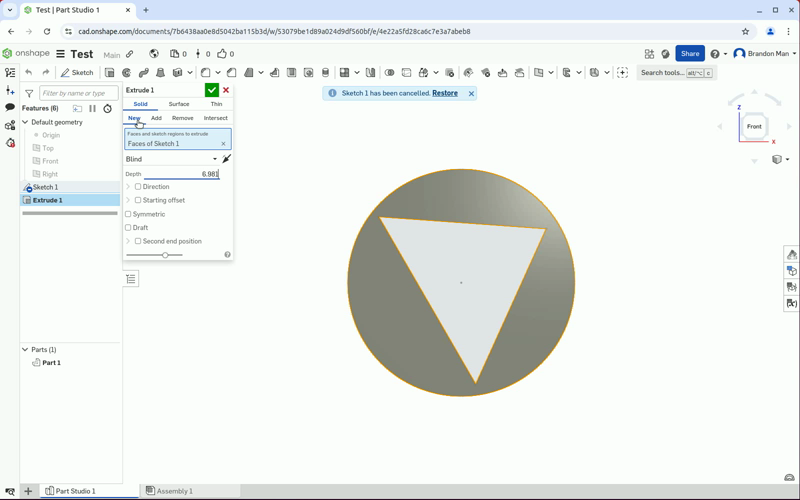
key(enter)
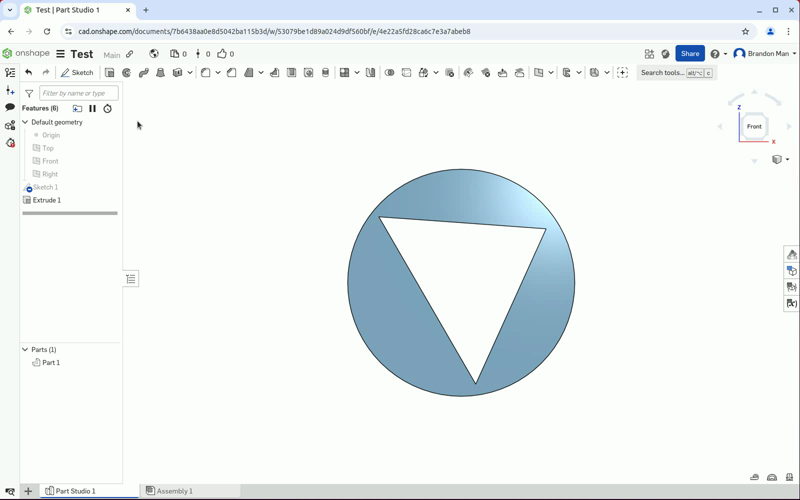
key(shift+h)
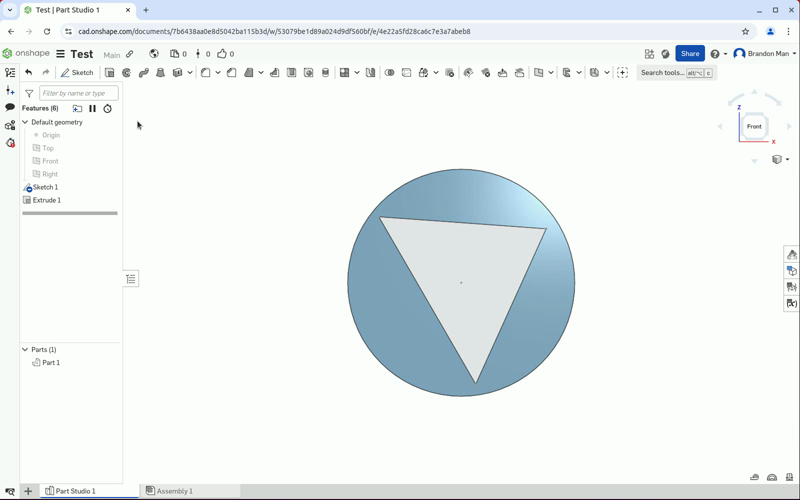
key(shift+h)
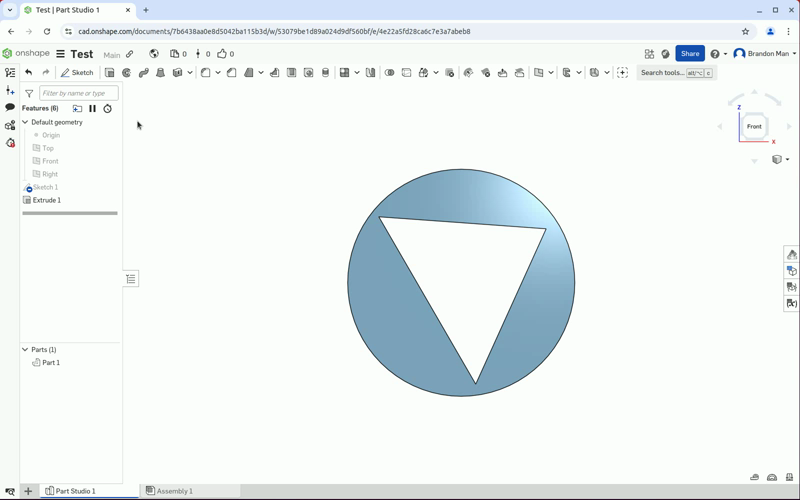
mouse_move(73, 189)
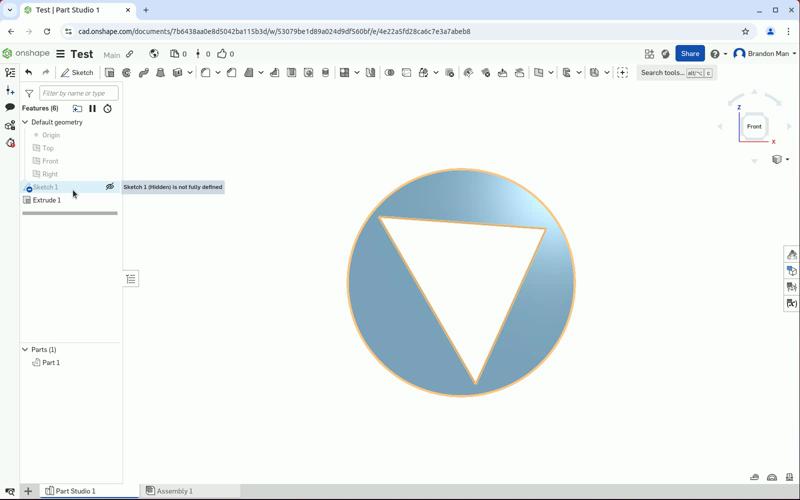
click(73, 189)
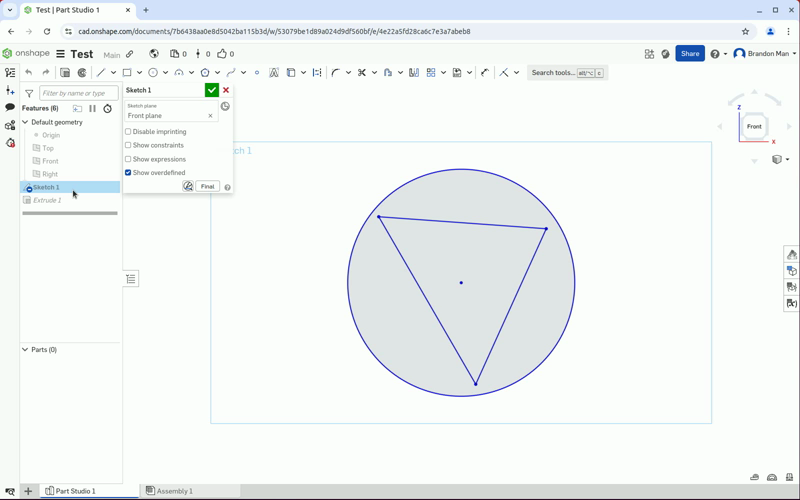
mouse_move(229, 92)
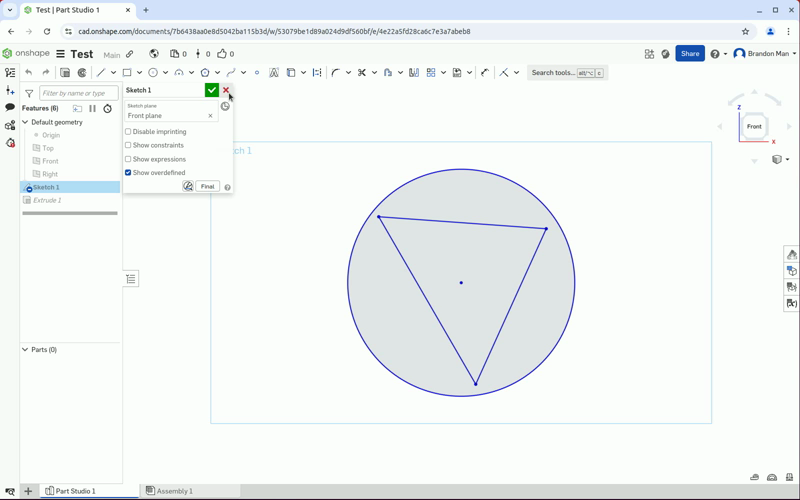
click(229, 92)
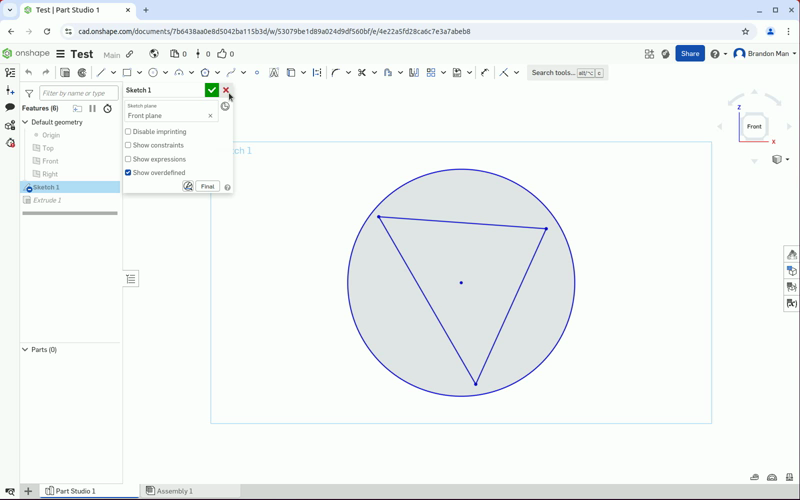
key(shift+s)
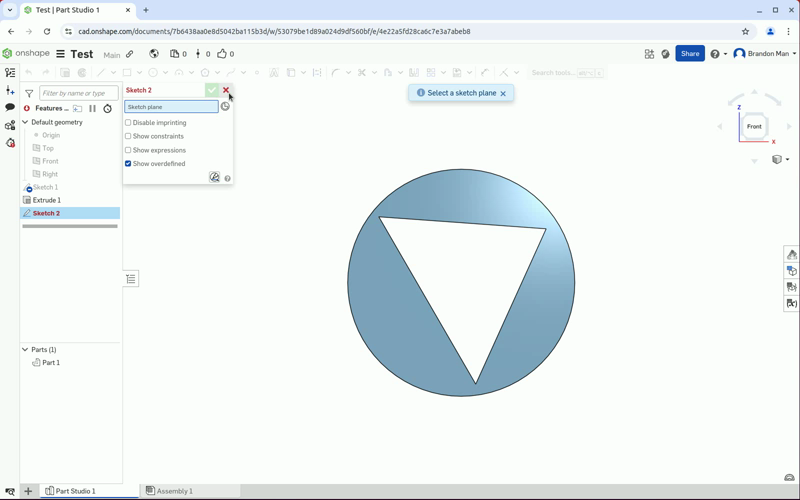
mouse_move(73, 163)
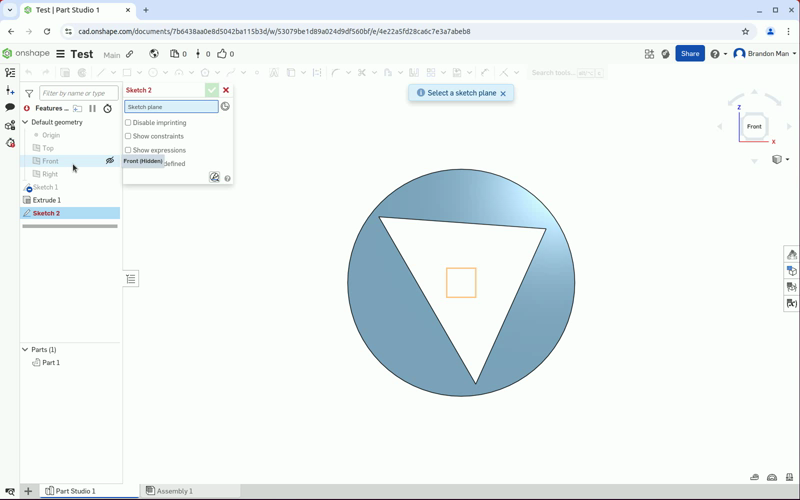
click(73, 163)
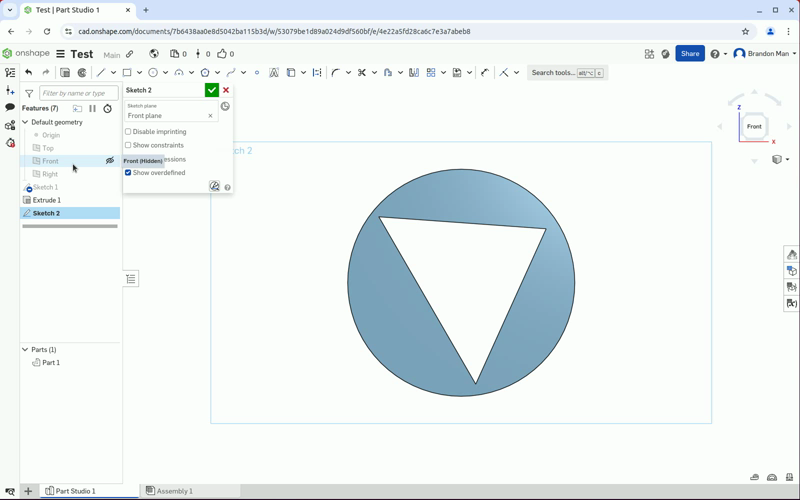
mouse_move(73, 352)
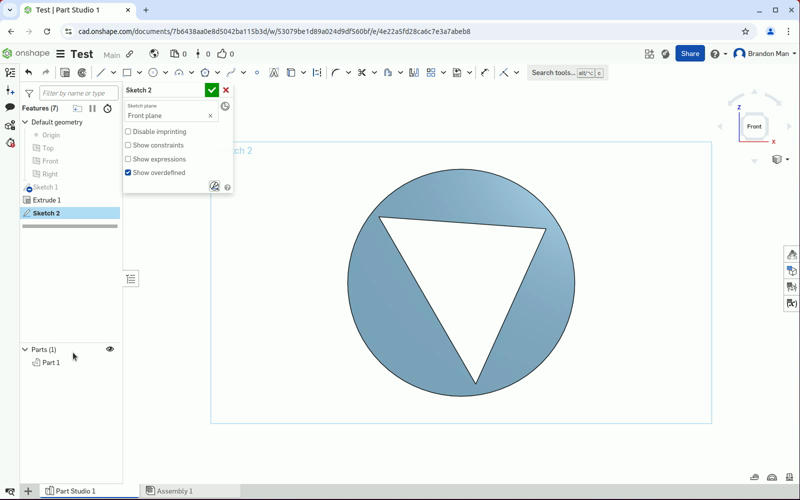
key(y)
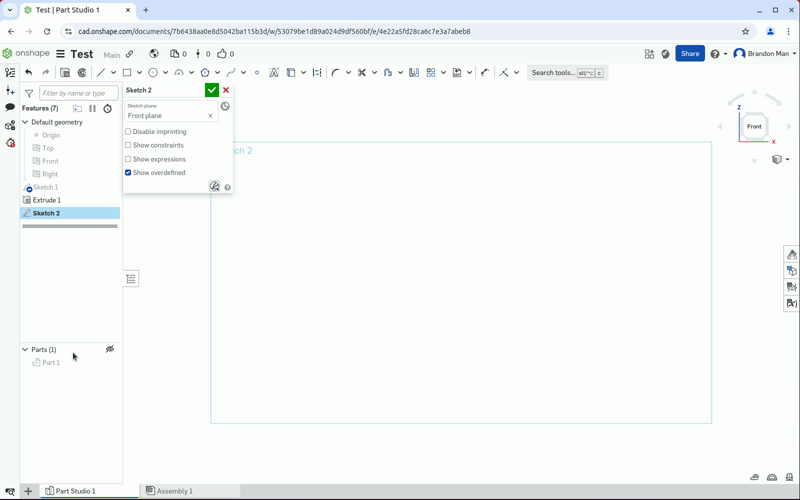
key(l)
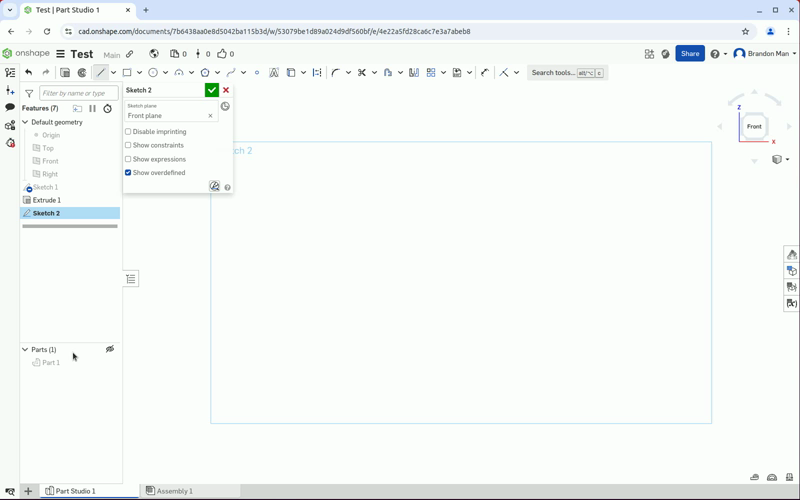
key_down(shift)
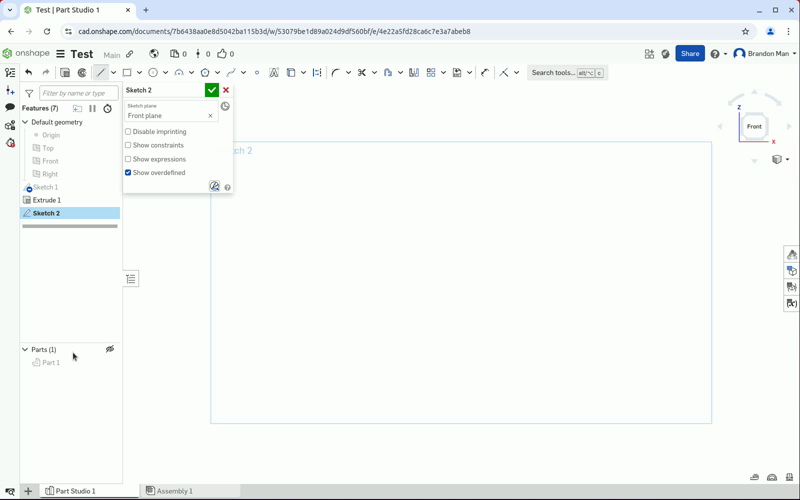
mouse_move(378, 216)
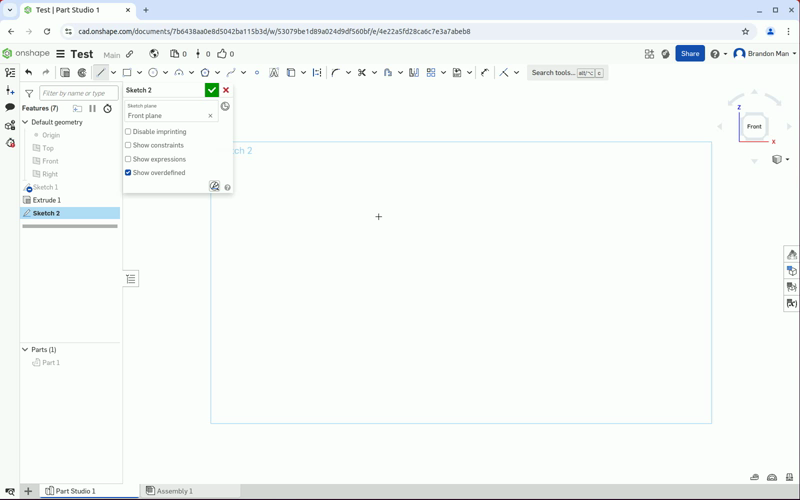
click(378, 216)
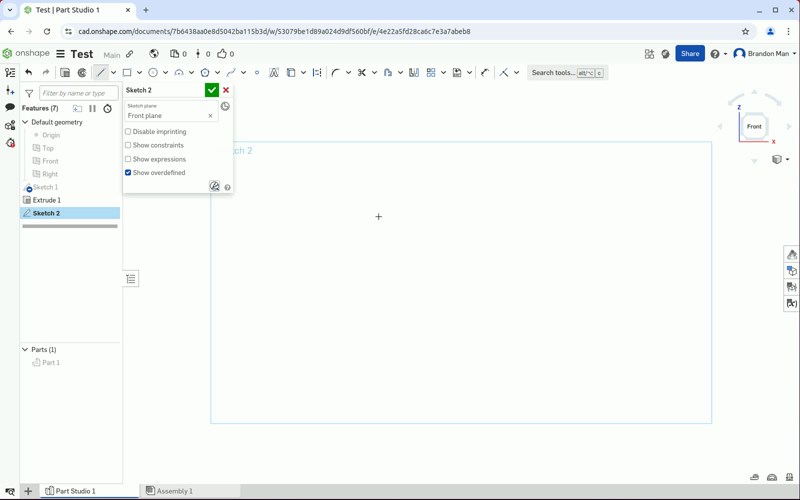
key_up(shift)
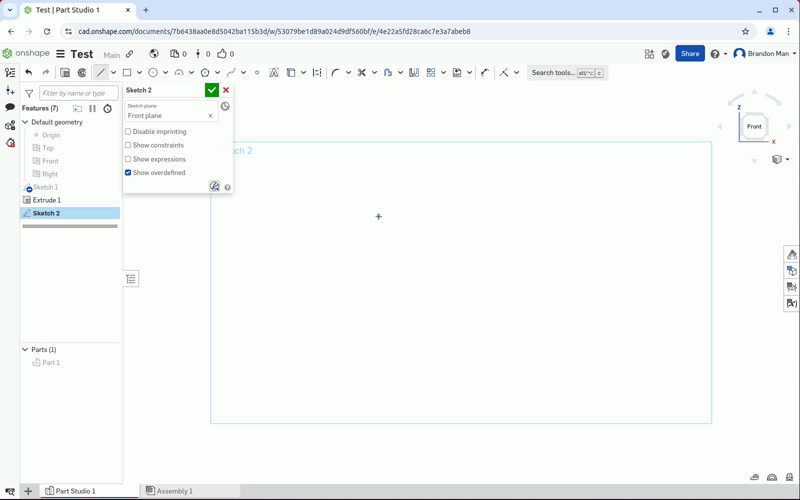
key_down(shift)
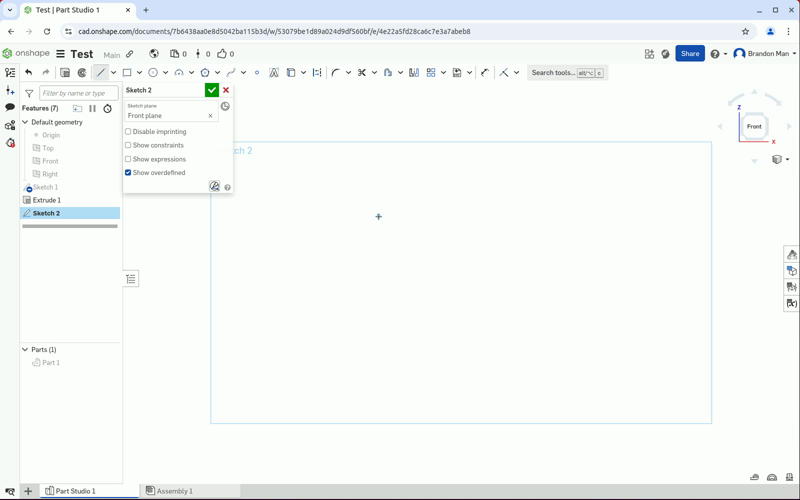
mouse_move(476, 384)
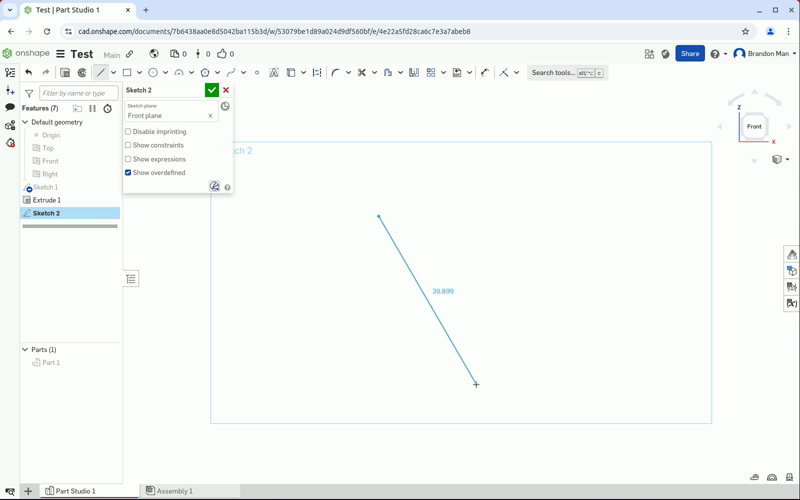
click(476, 384)
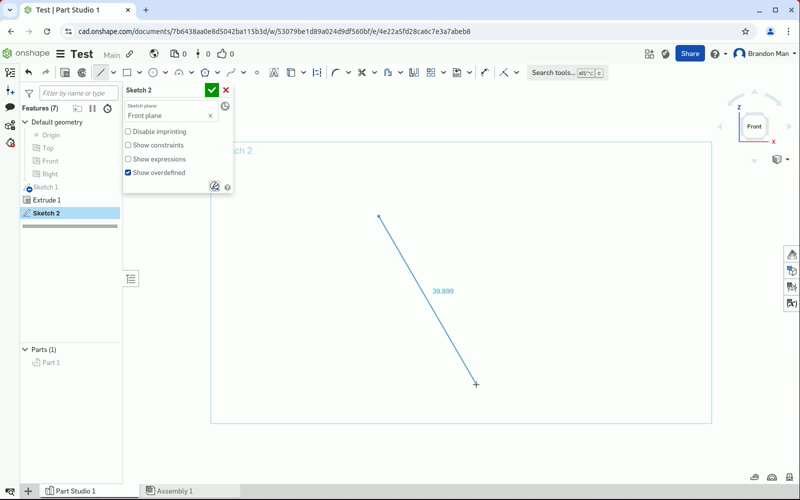
key_up(shift)
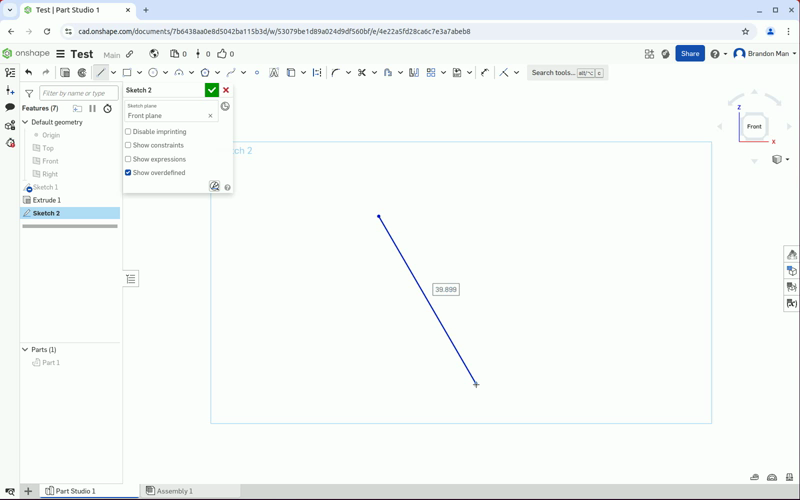
key_down(shift)
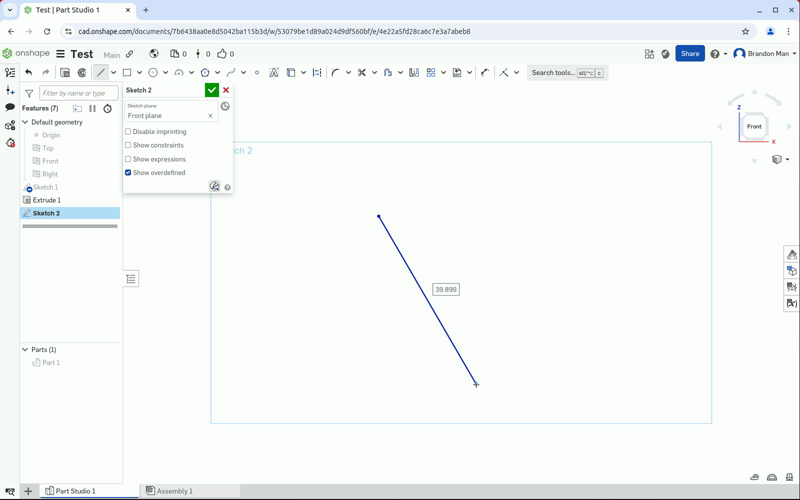
mouse_move(546, 228)
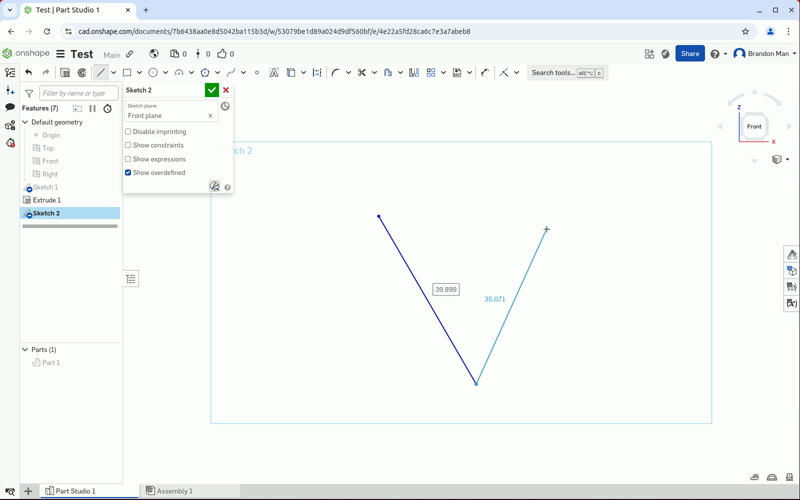
click(546, 228)
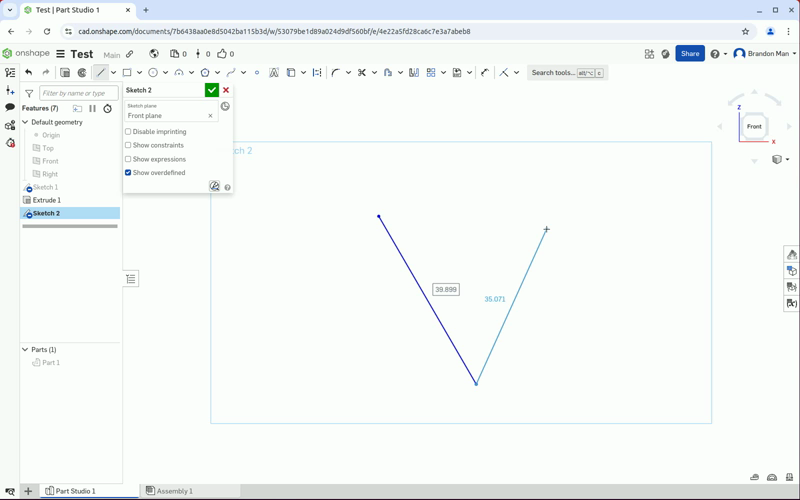
key_up(shift)
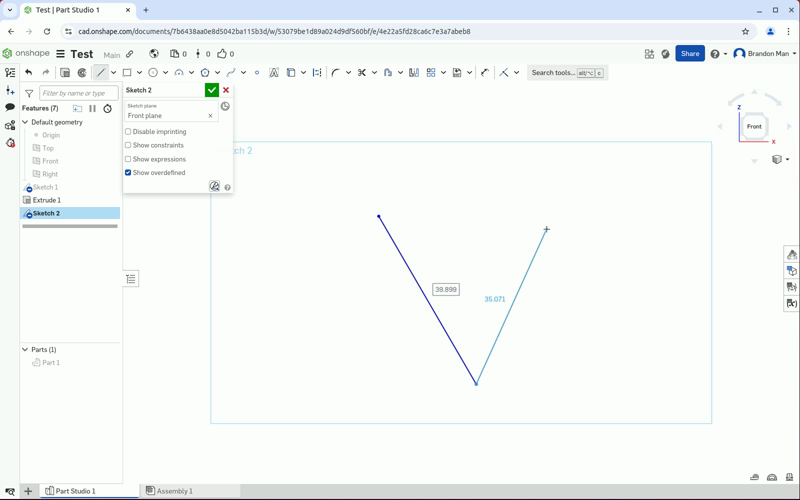
key_down(shift)
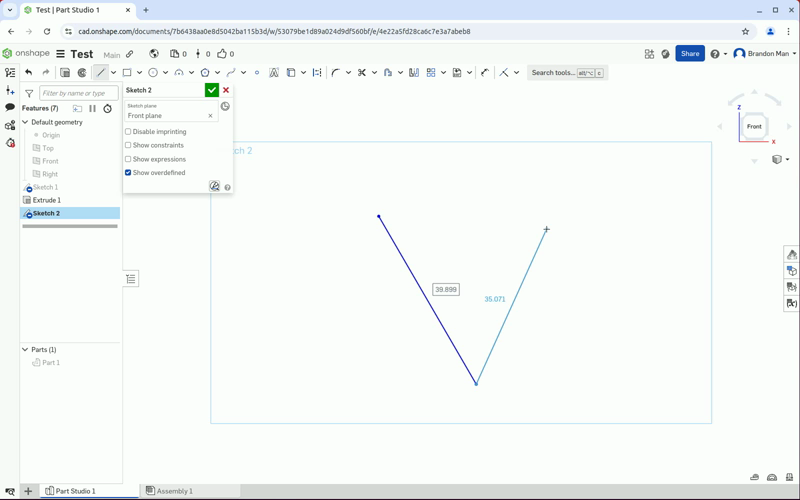
mouse_move(378, 216)
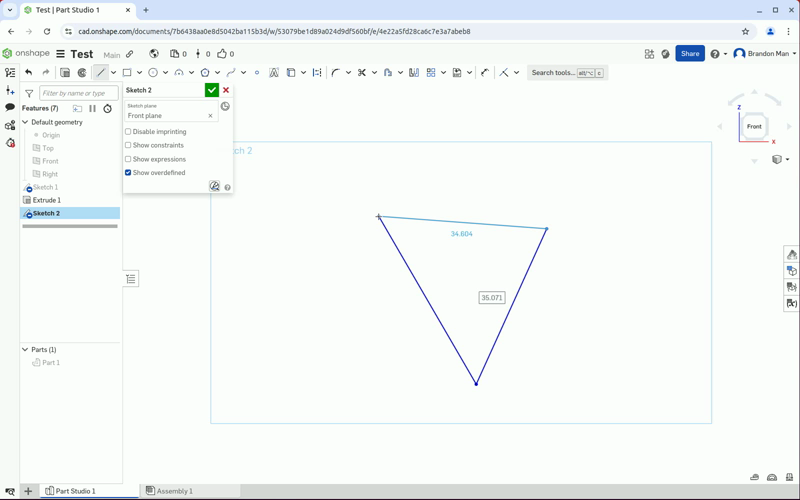
key_up(shift)
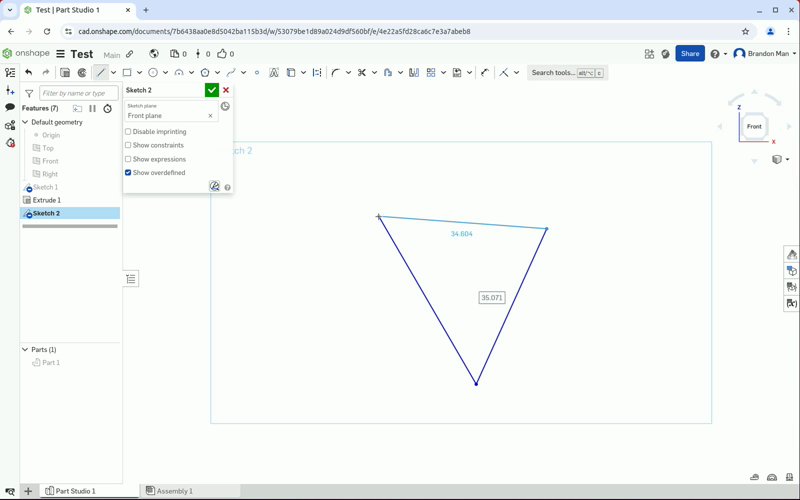
click(378, 216)
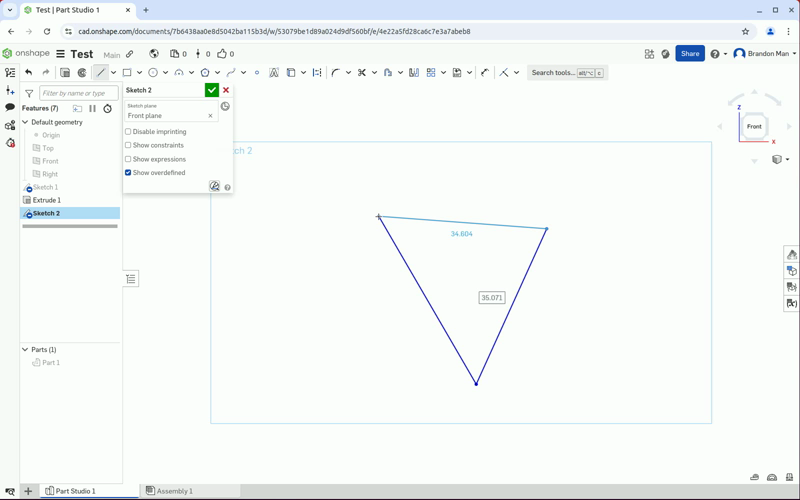
key(esc)
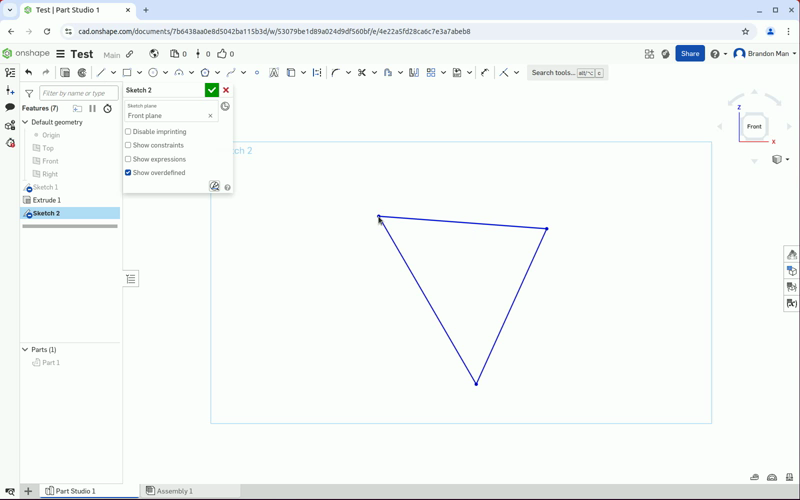
mouse_move(441, 236)
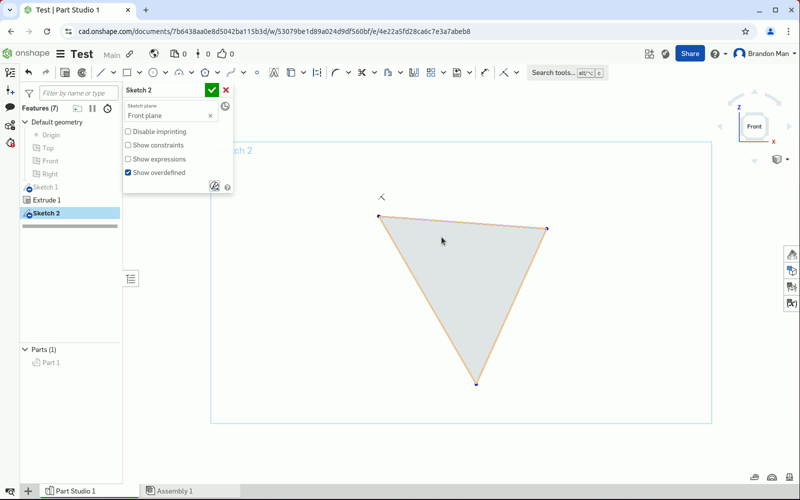
click(441, 236)
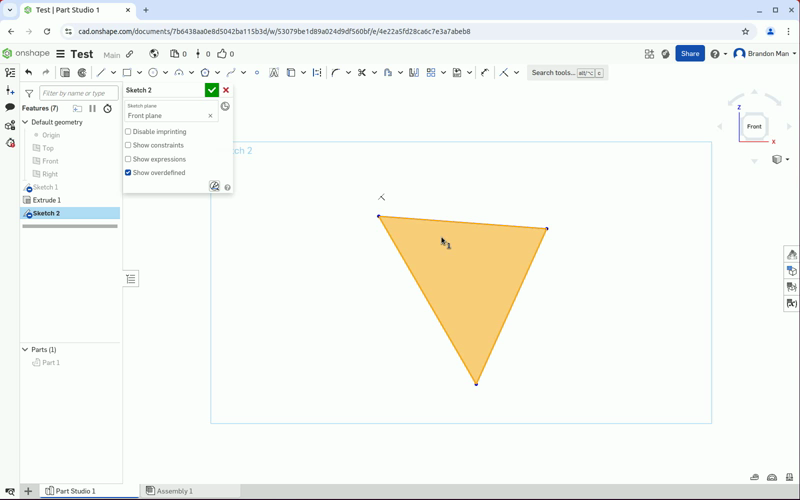
mouse_move(73, 352)
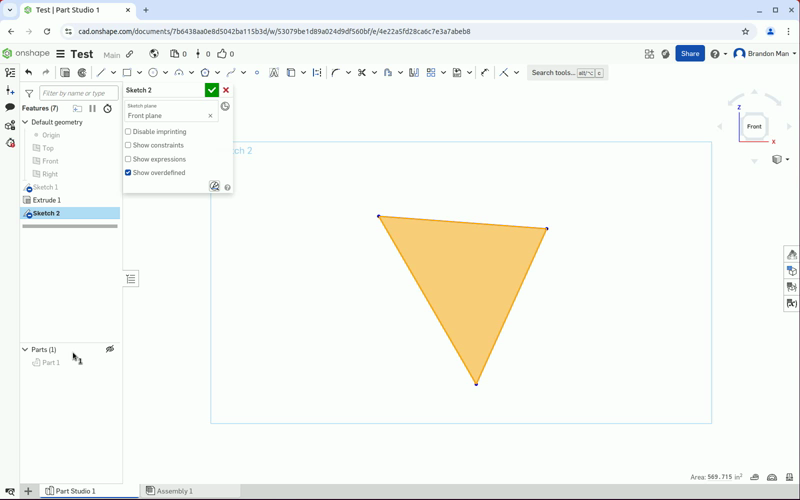
key(shift+y)
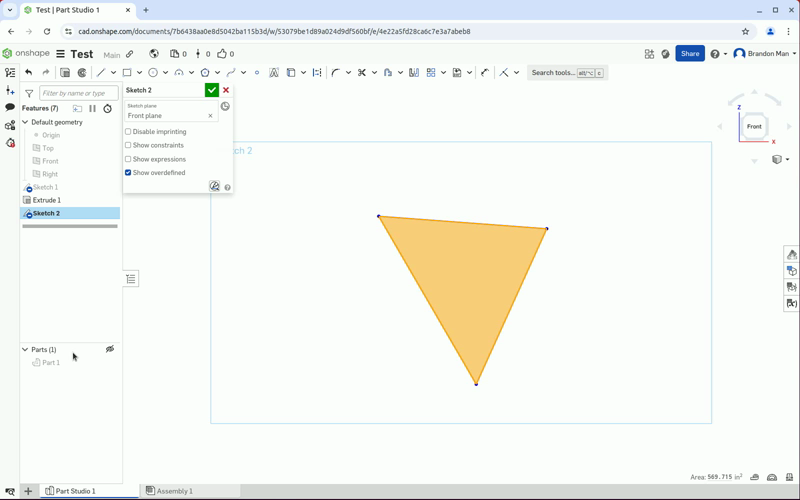
key(shift+e)
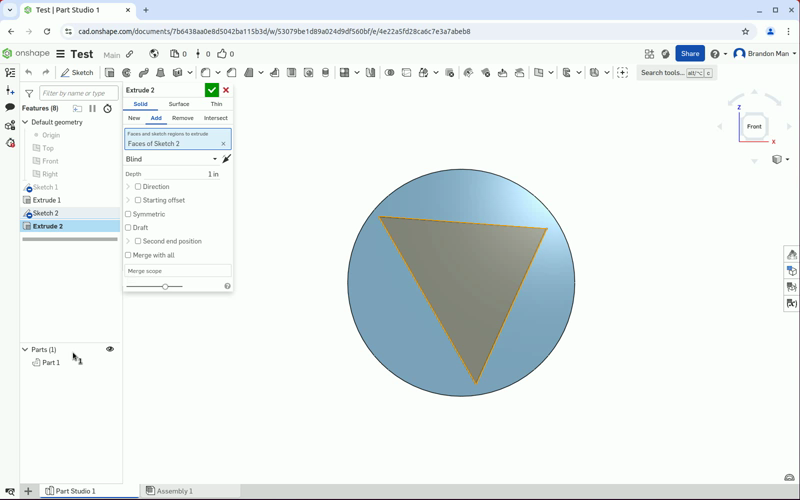
mouse_move(143, 106)
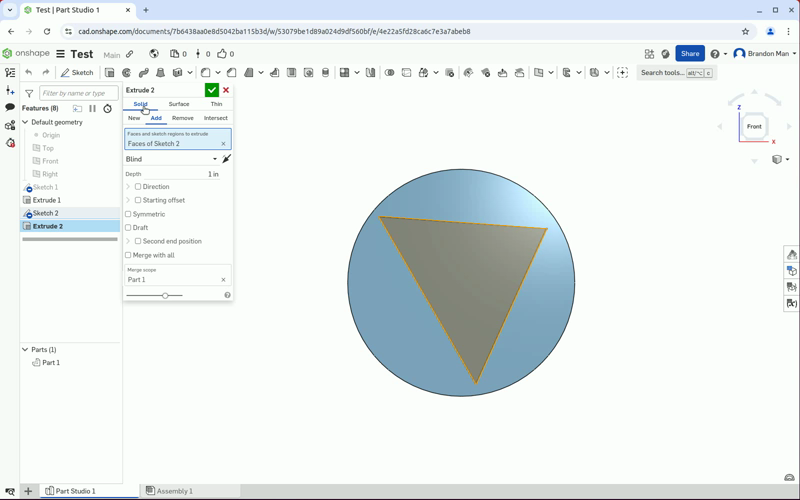
click(143, 106)
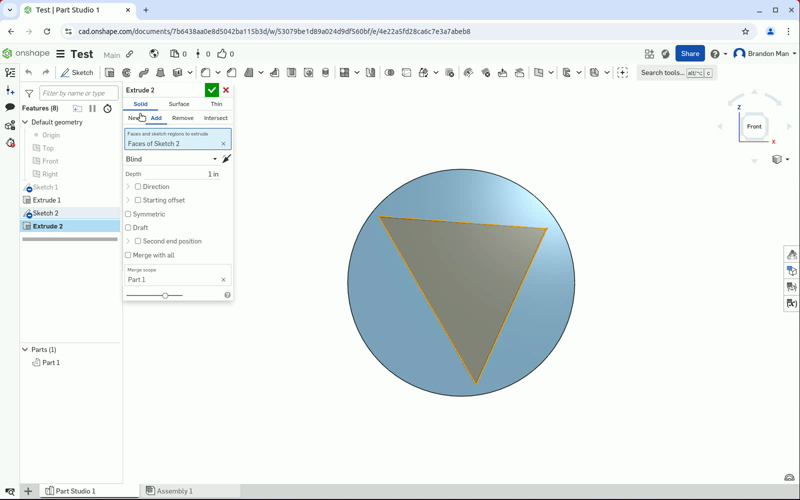
mouse_move(137, 120)
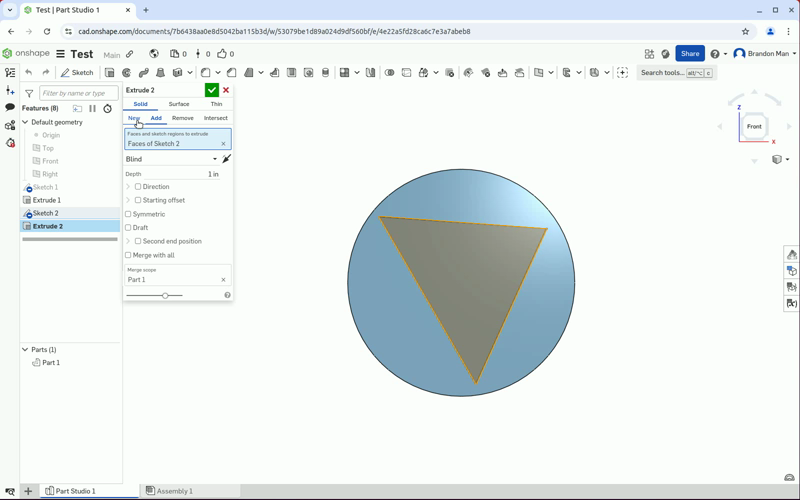
click(137, 120)
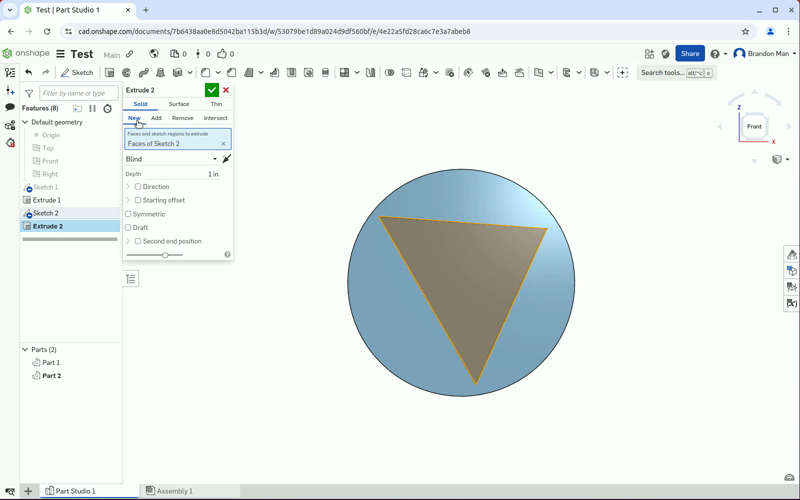
key(tab, 4)
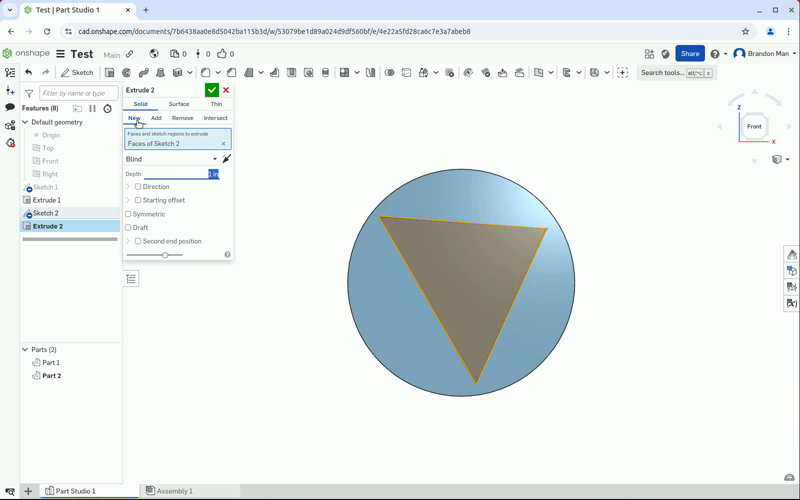
text(3.37)
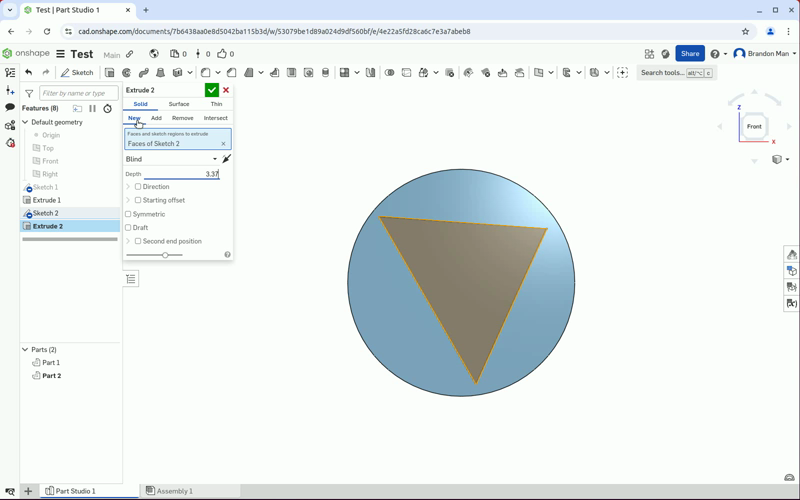
key(enter)
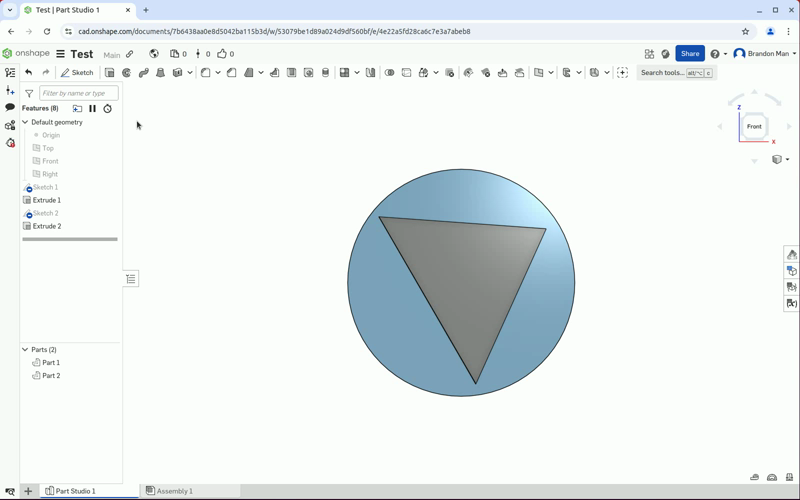
key(shift+h)
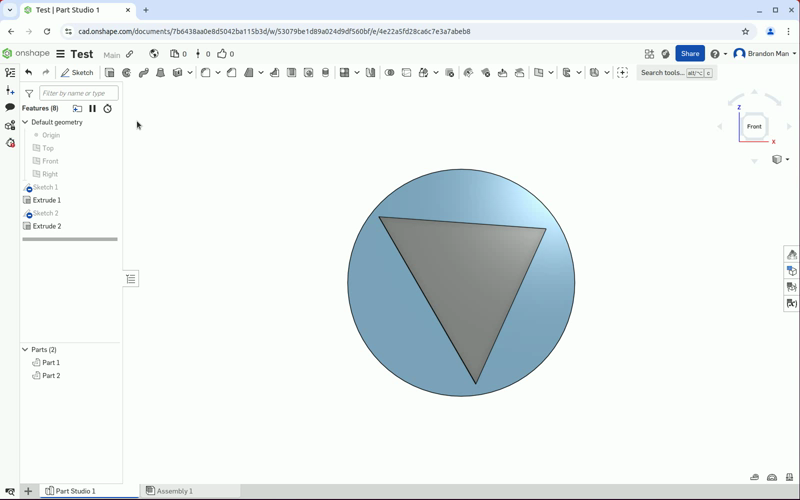
key(shift+h)
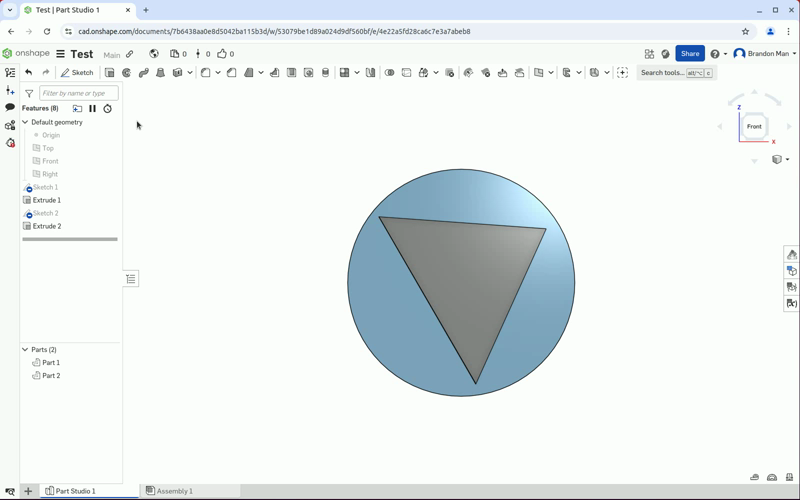
mouse_move(73, 189)
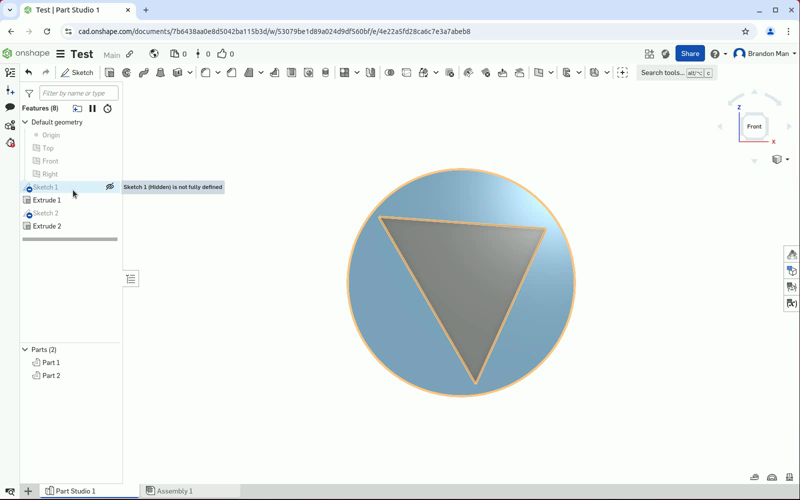
click(73, 189)
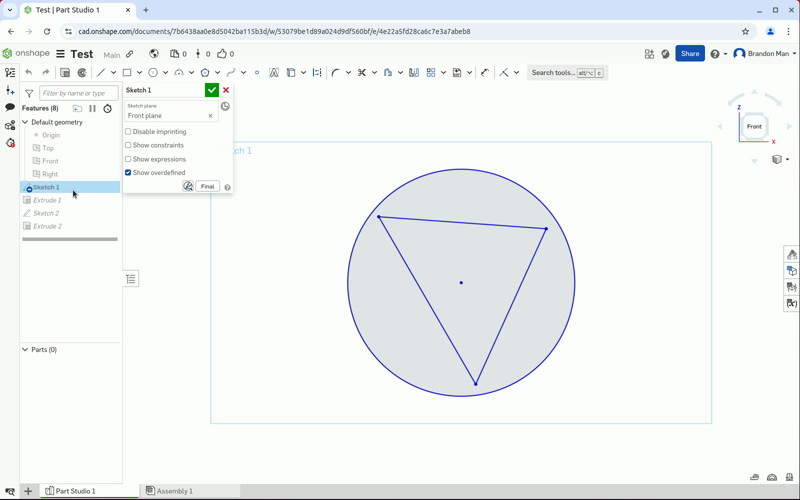
mouse_move(229, 92)
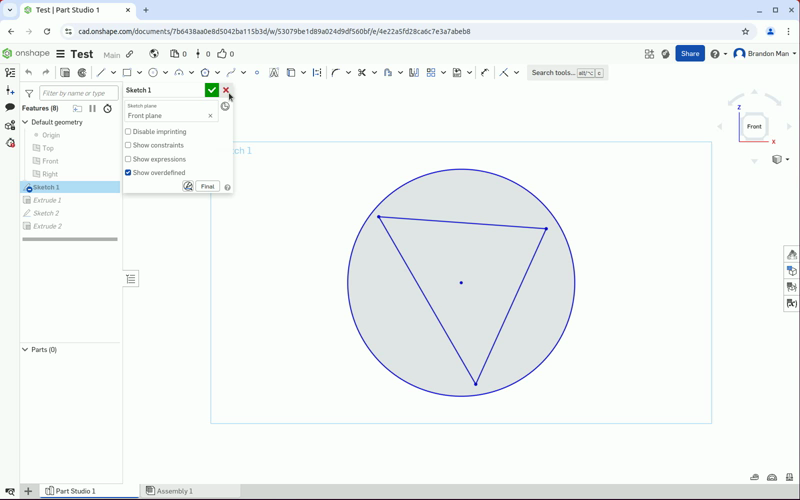
click(229, 92)
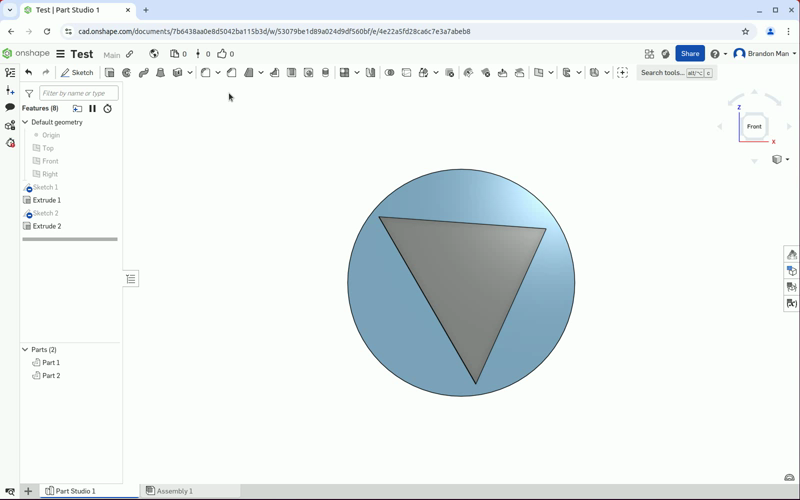
mouse_move(73, 352)
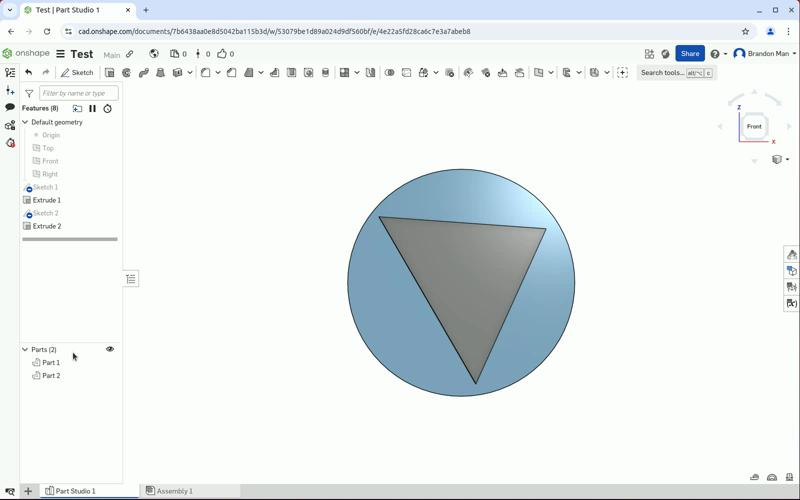
key(y)
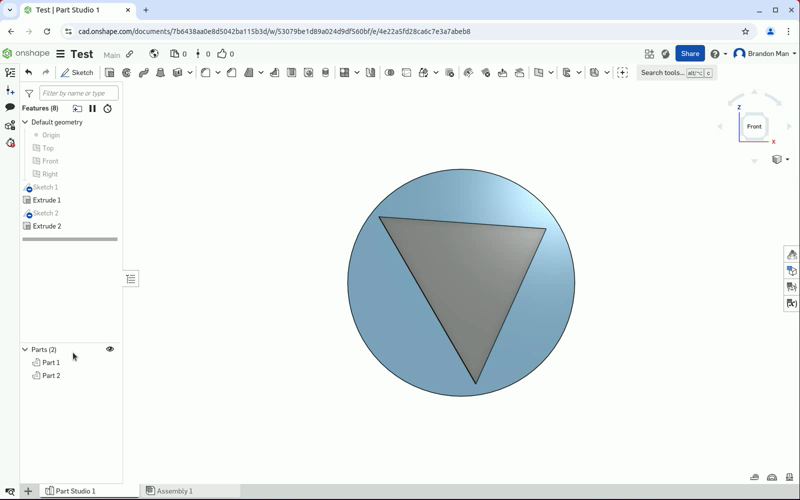
key(shift+p)
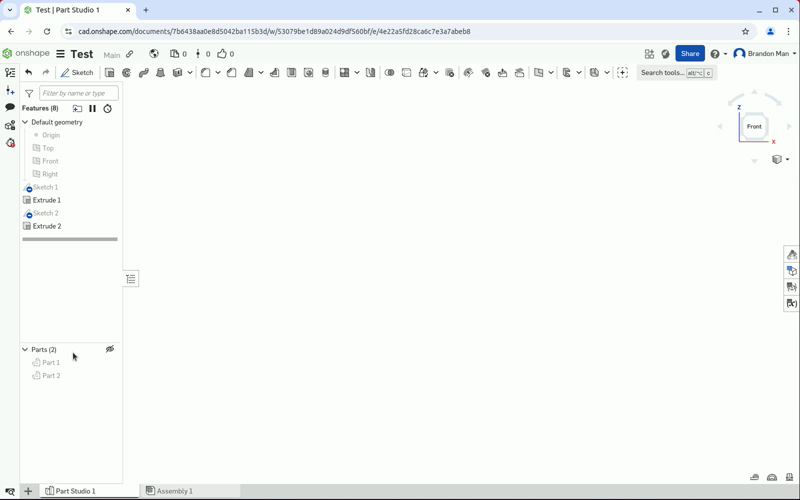
key(space)
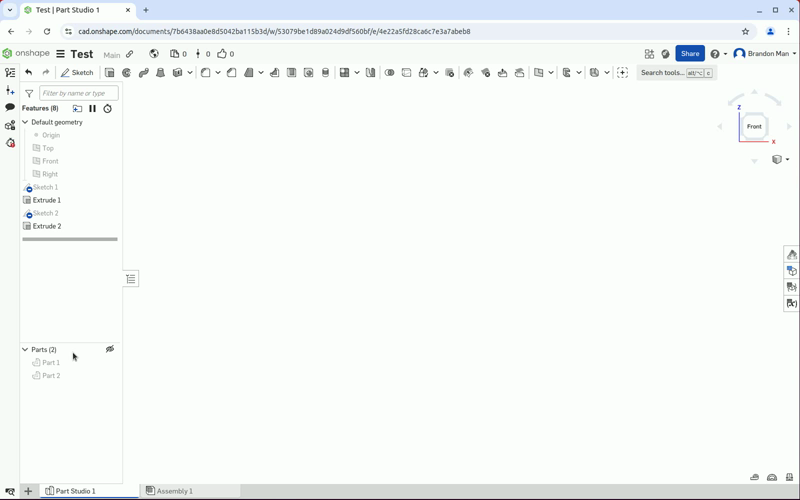
key_down(shift)
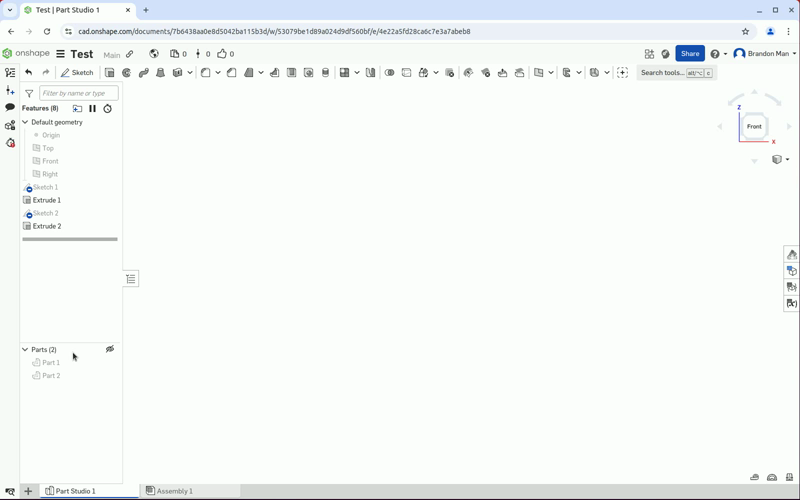
key(down)
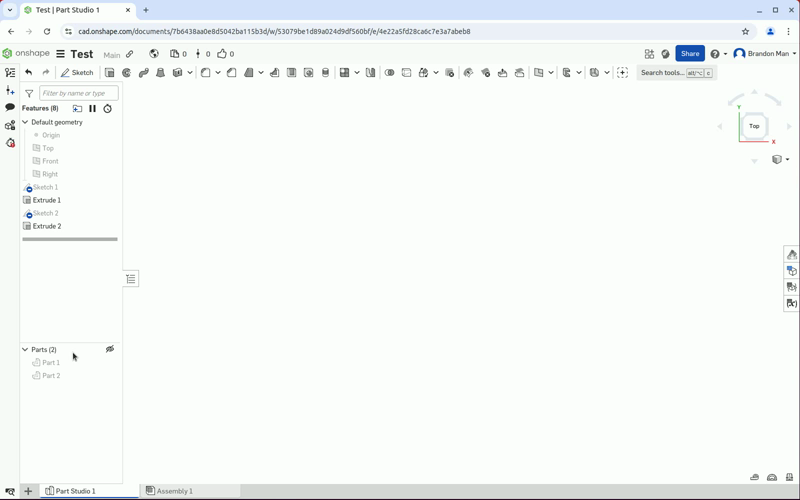
key_up(shift)
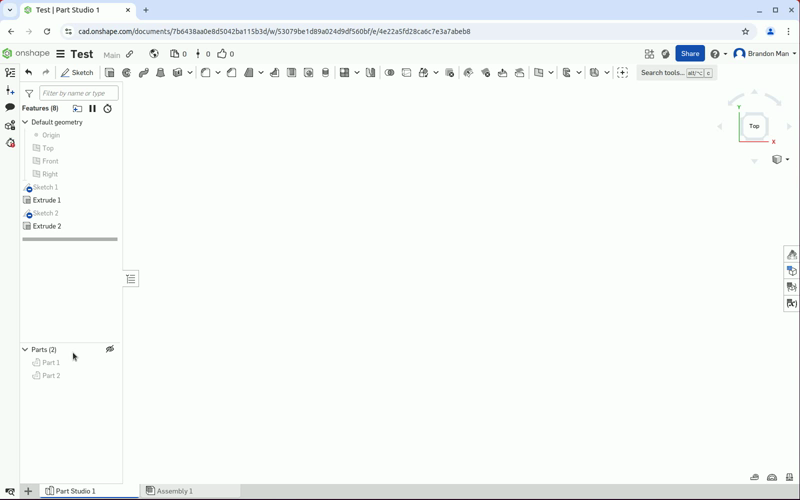
mouse_move(73, 352)
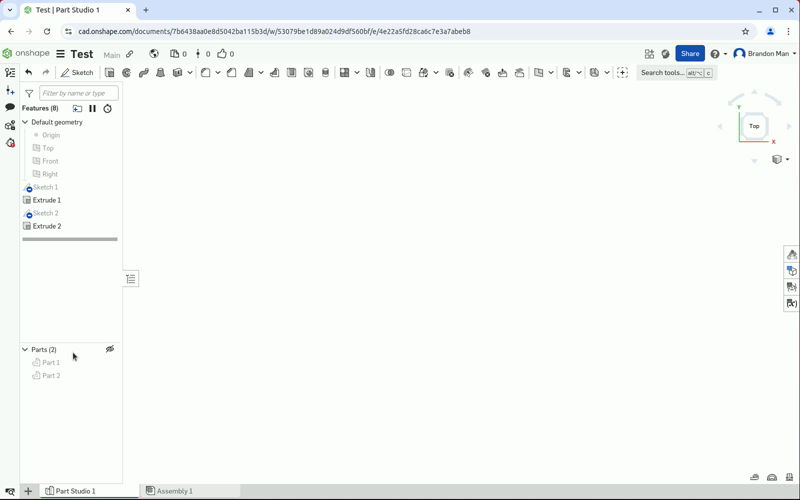
key(shift+y)
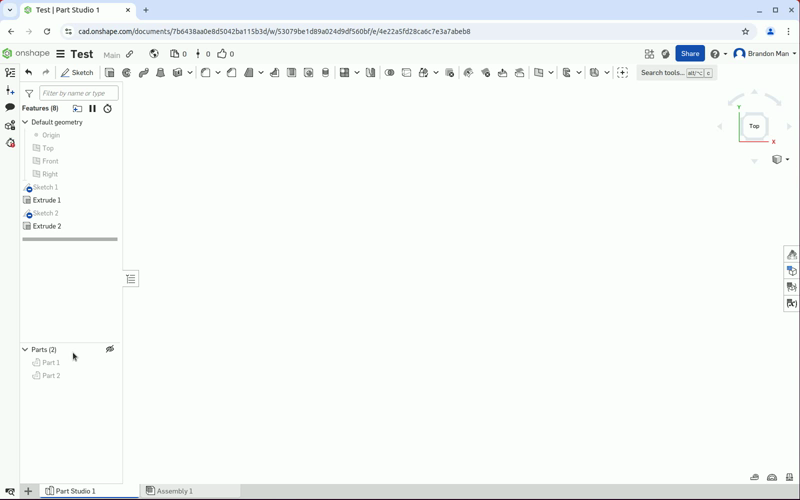
key(shift+s)
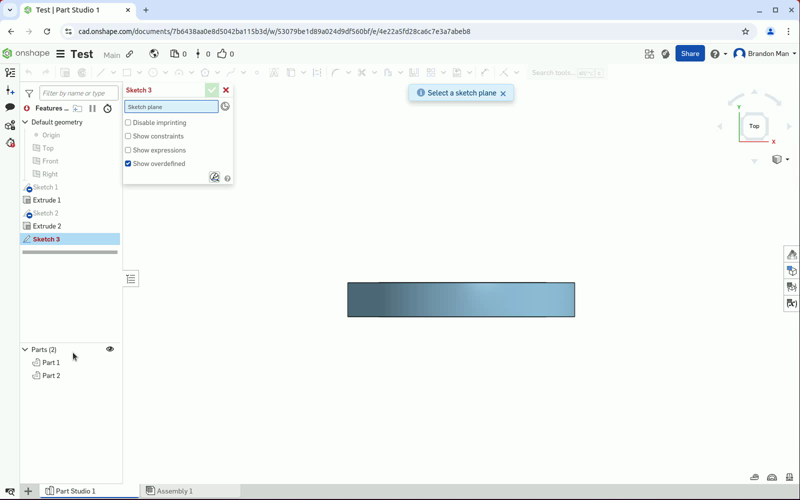
mouse_move(73, 150)
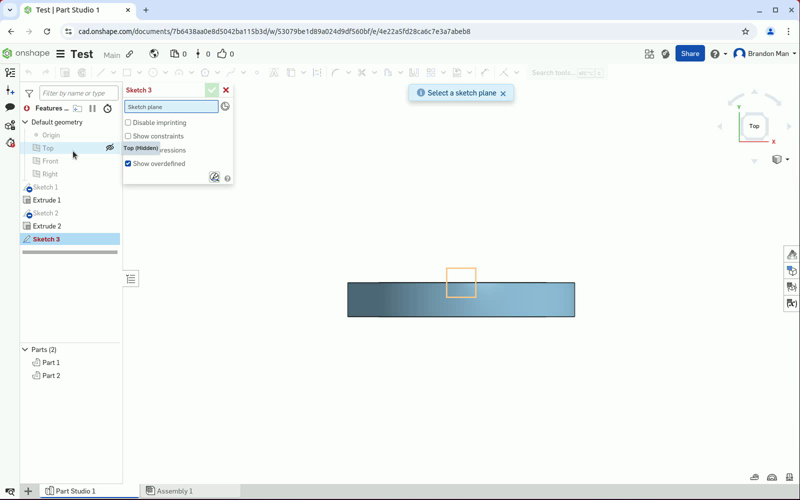
click(73, 150)
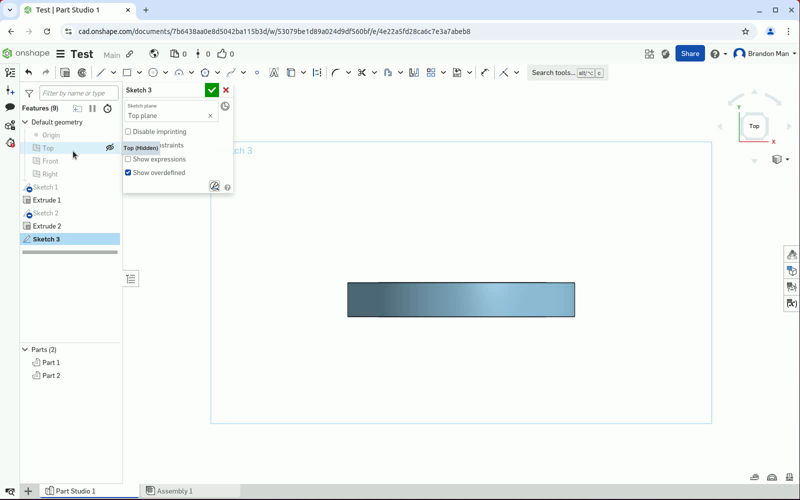
mouse_move(73, 352)
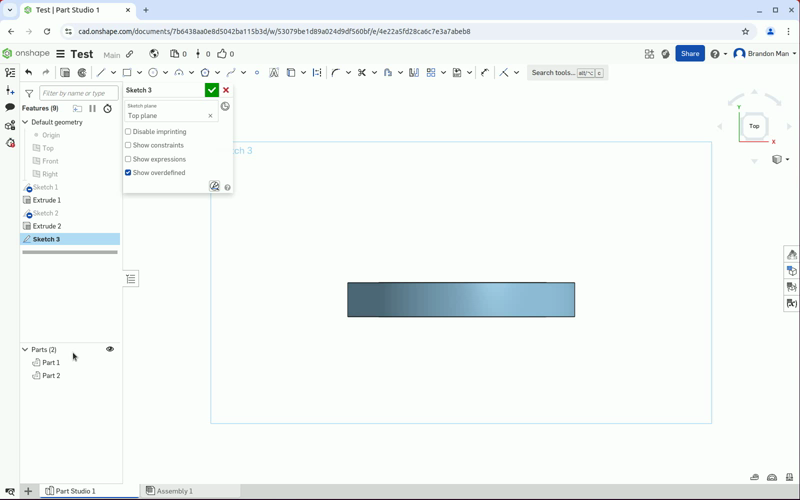
key(y)
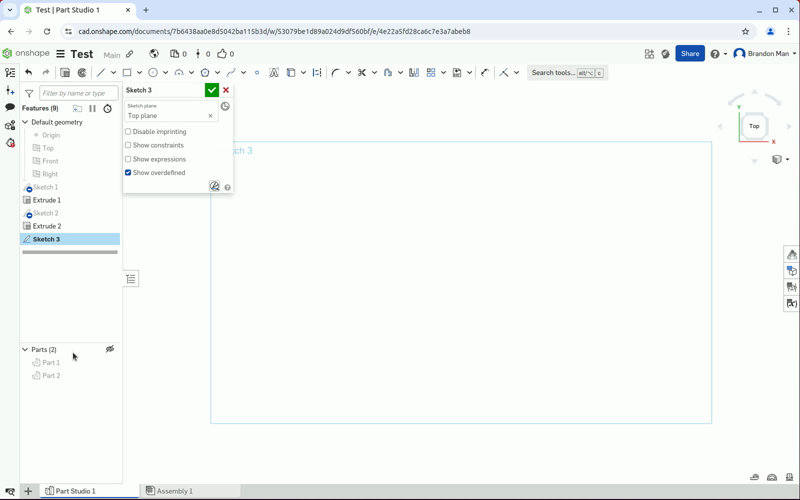
key(l)
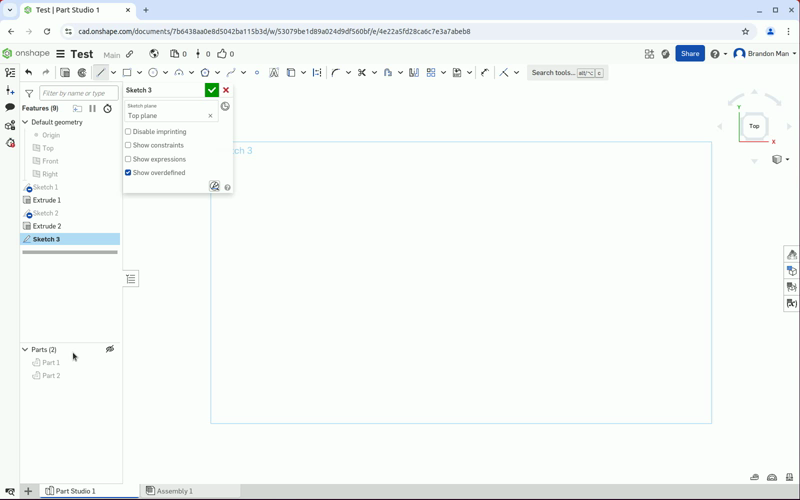
key_down(shift)
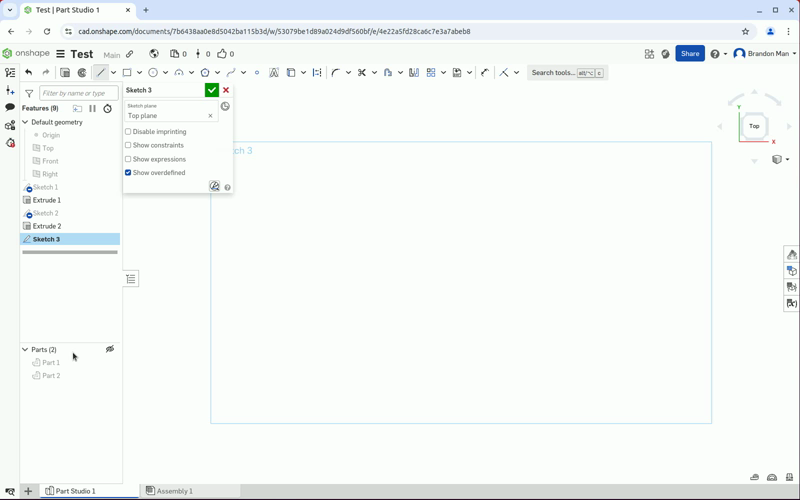
mouse_move(366, 282)
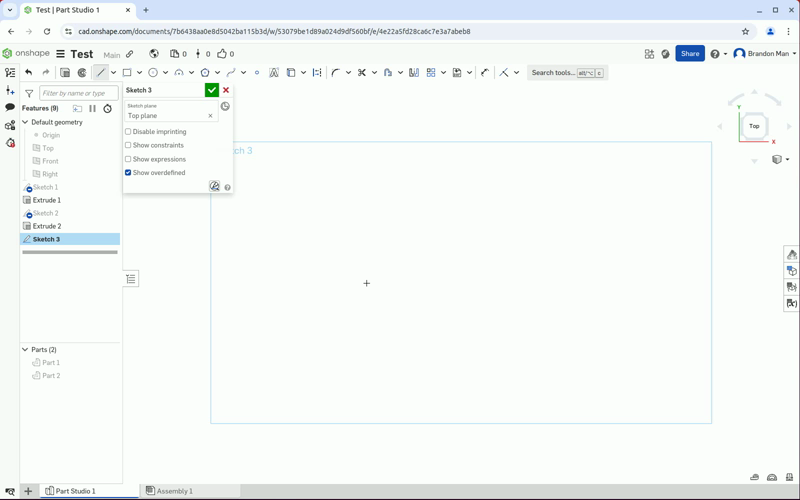
click(366, 282)
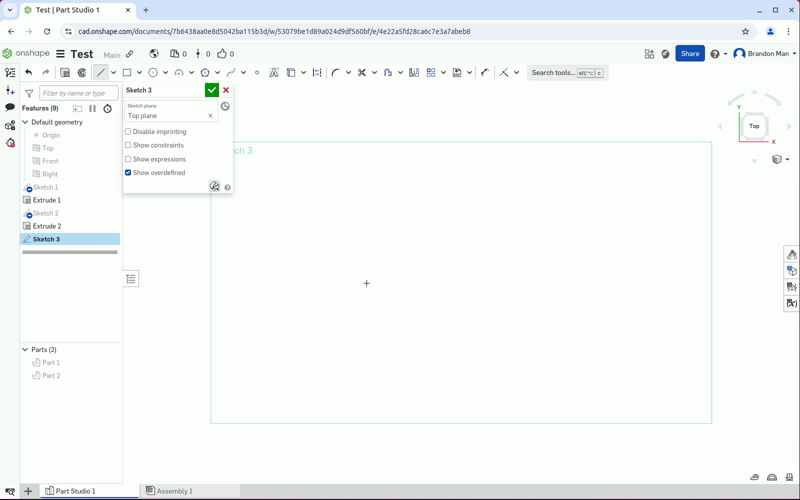
key_up(shift)
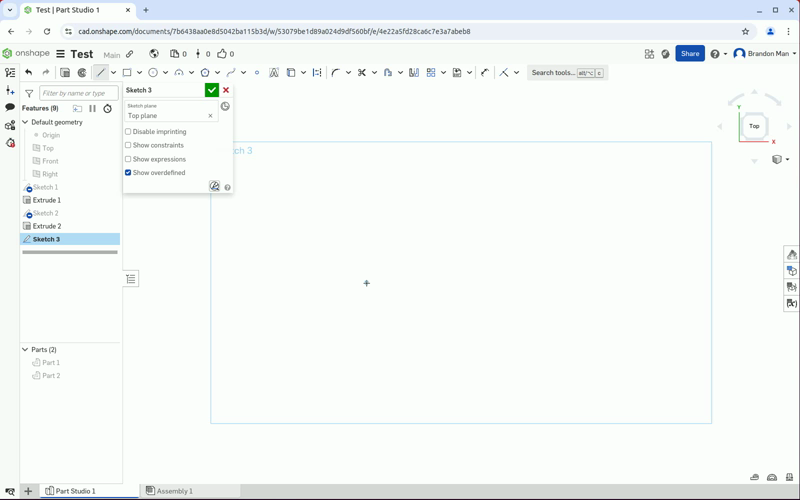
key_down(shift)
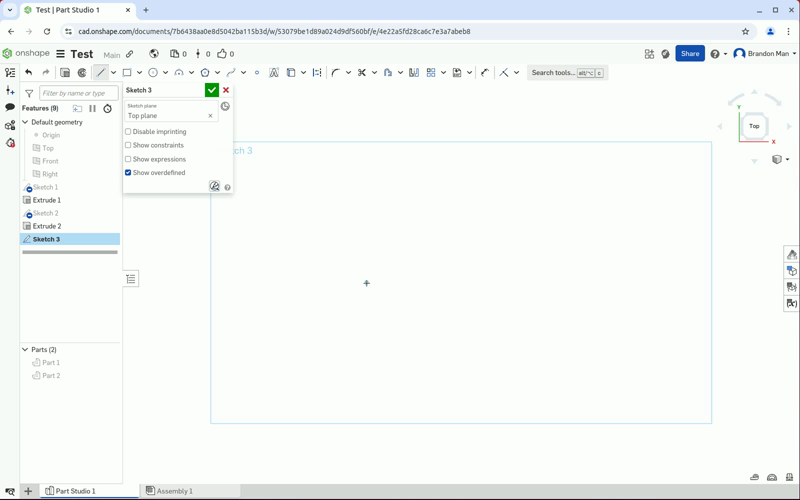
mouse_move(448, 282)
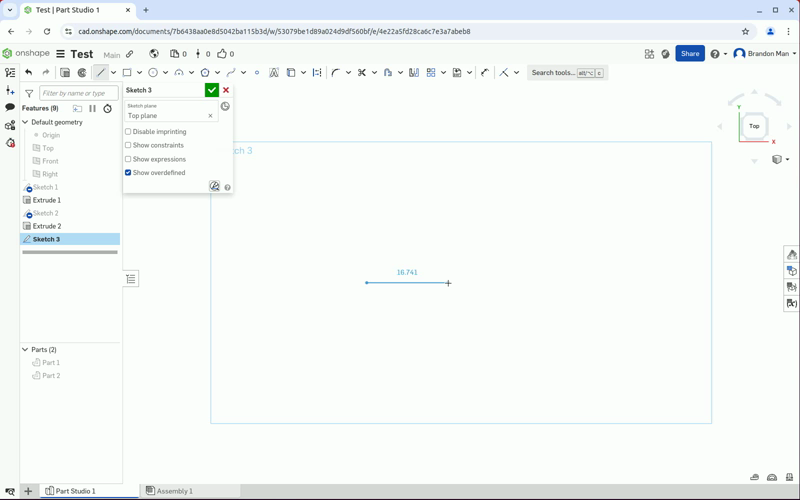
click(448, 282)
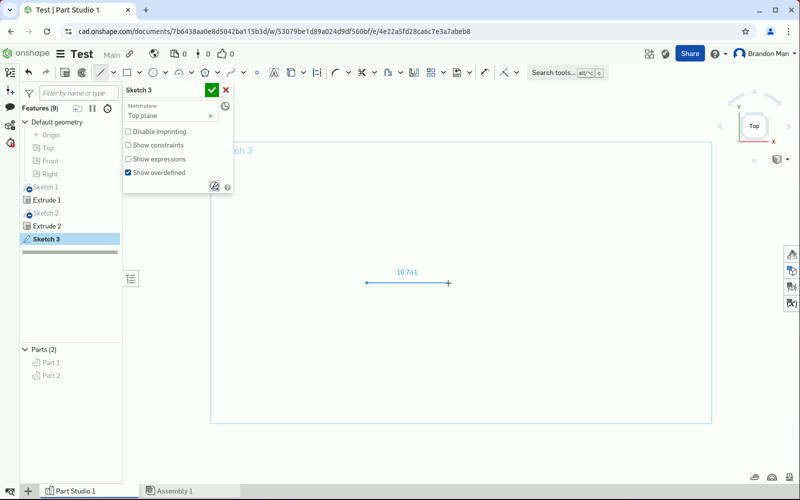
key_up(shift)
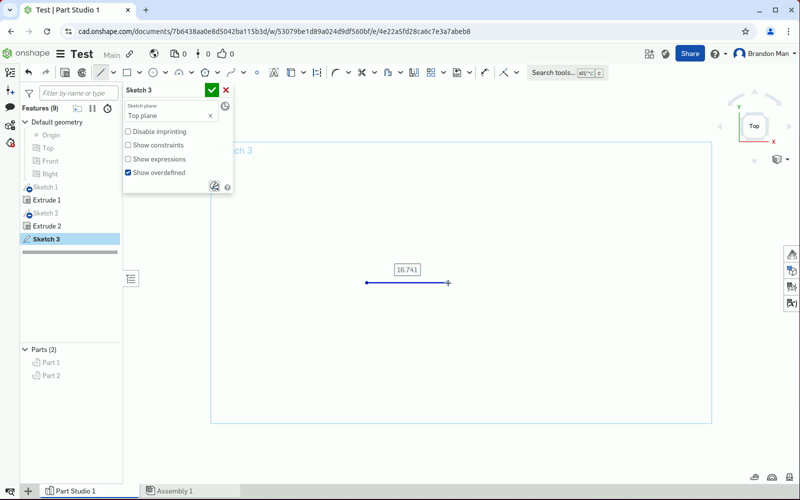
key_down(shift)
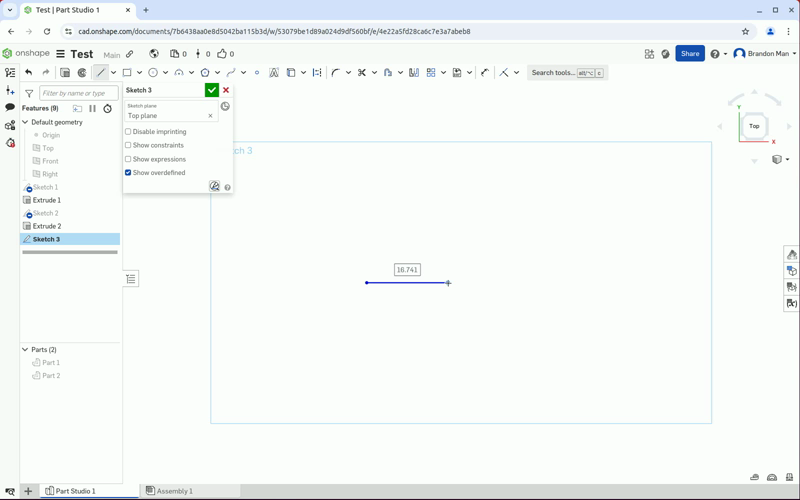
mouse_move(448, 201)
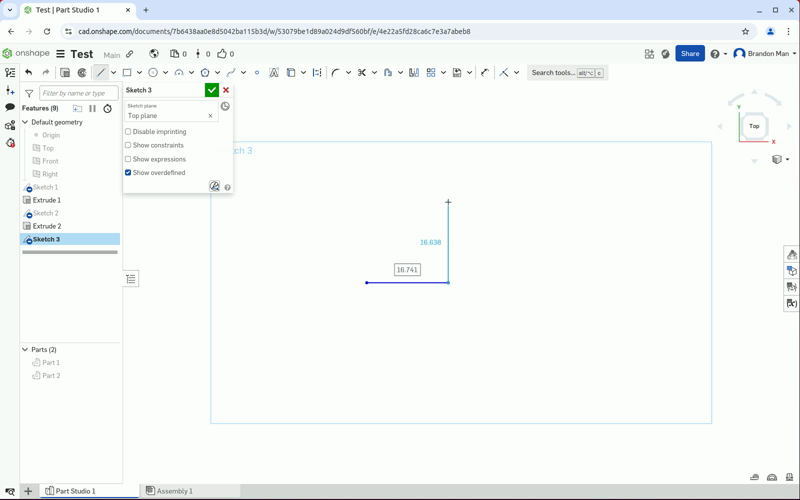
click(448, 201)
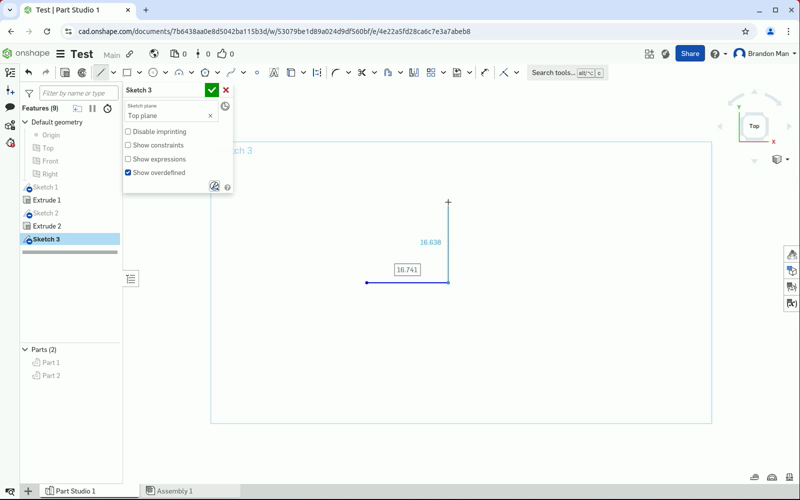
key_up(shift)
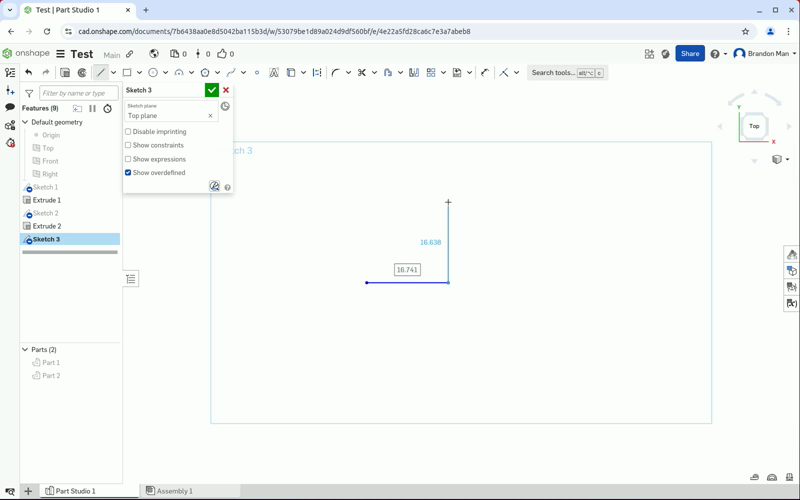
key_down(shift)
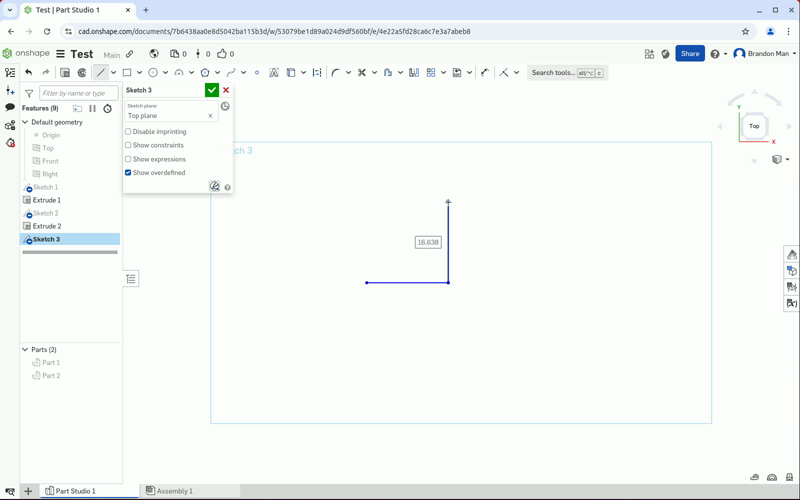
mouse_move(478, 201)
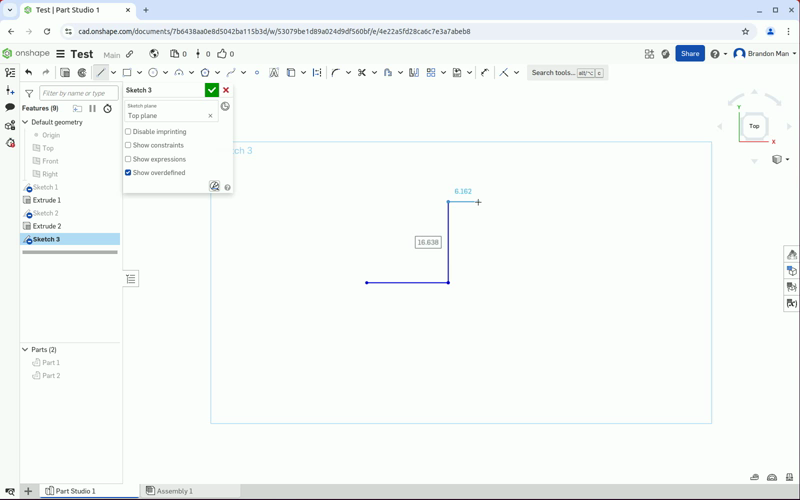
mouse_move(430, 201)
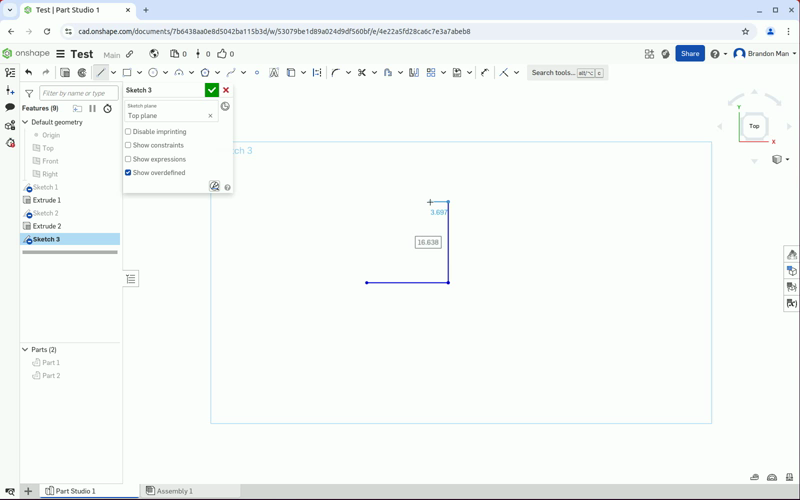
click(430, 201)
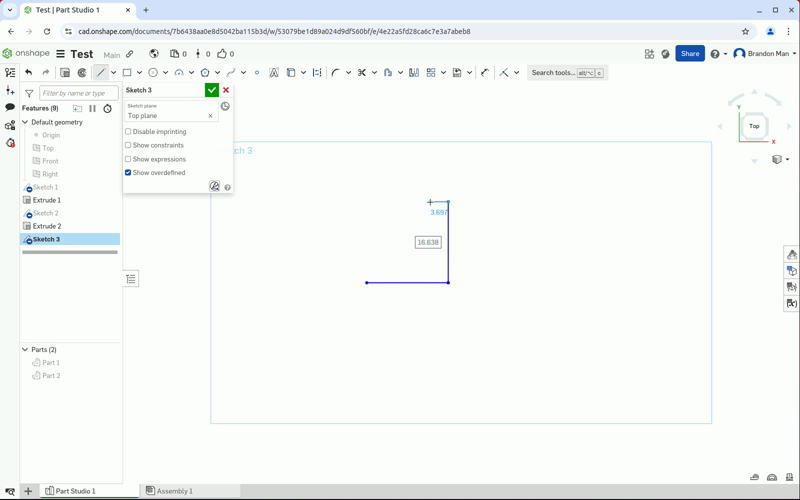
key_up(shift)
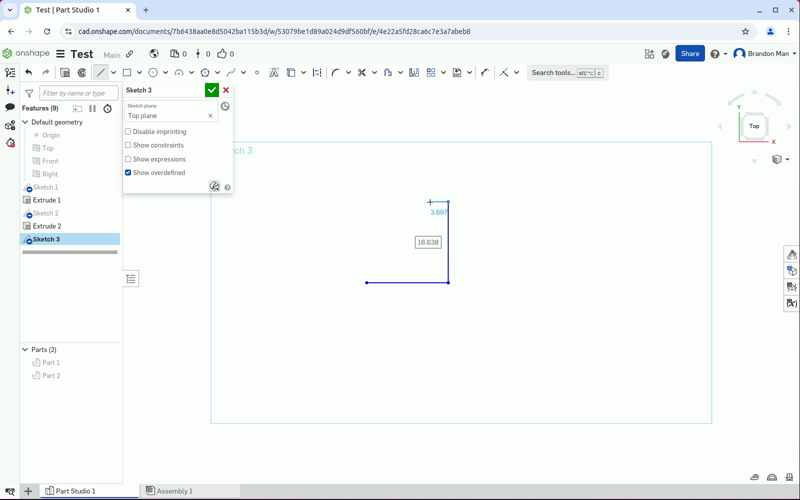
key_down(shift)
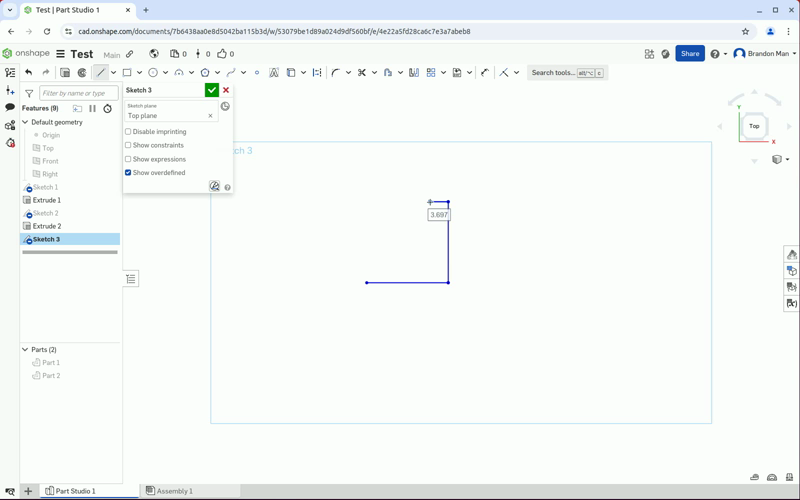
mouse_move(460, 201)
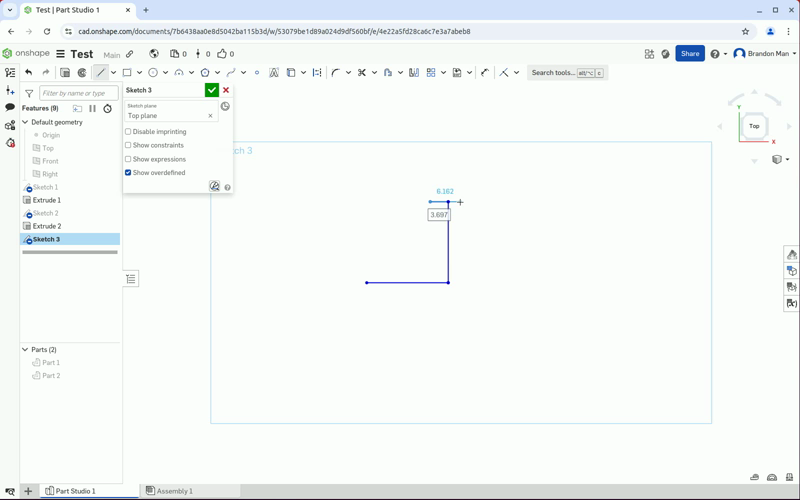
mouse_move(430, 214)
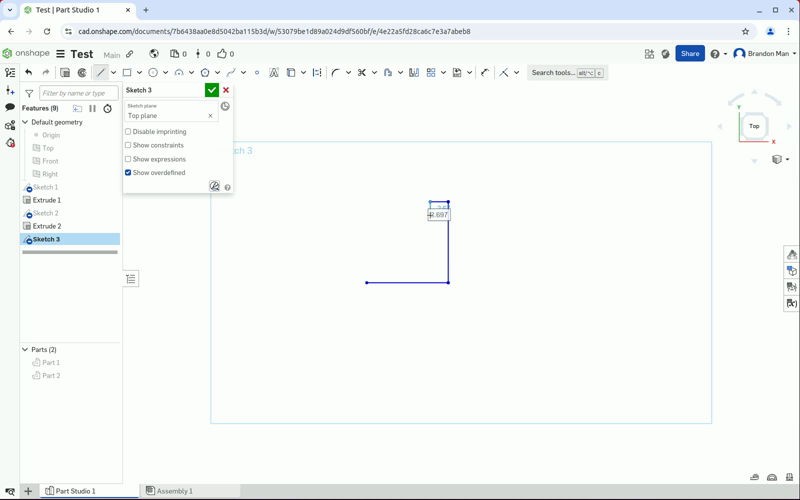
click(430, 214)
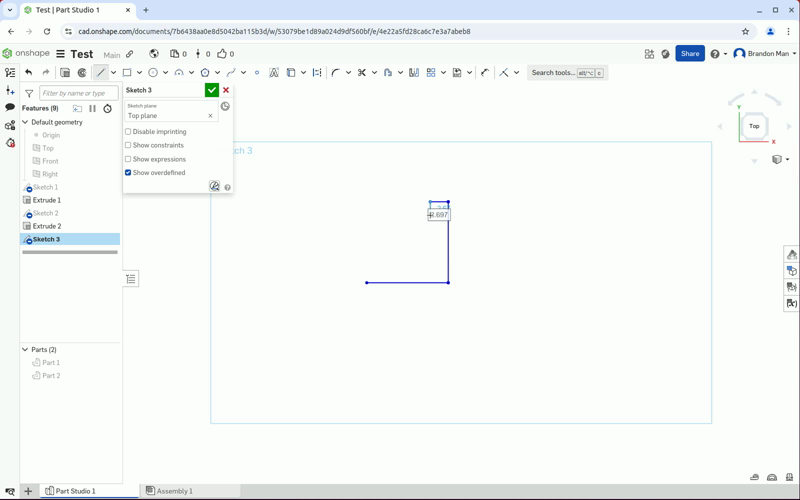
key_up(shift)
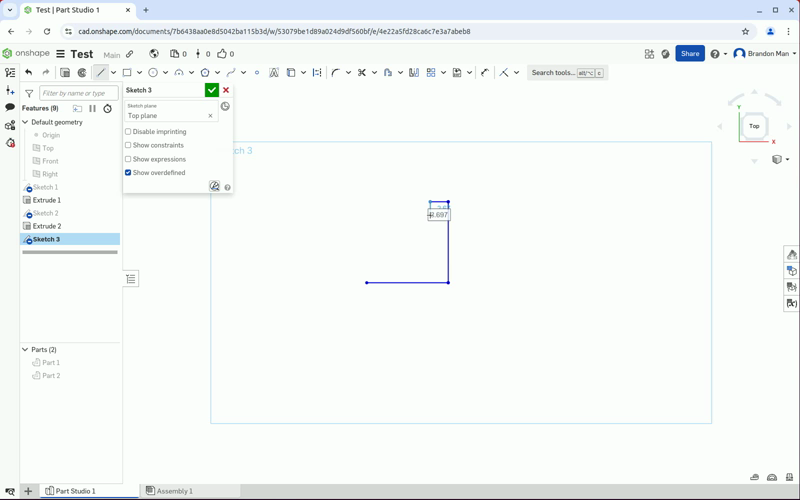
key(esc)
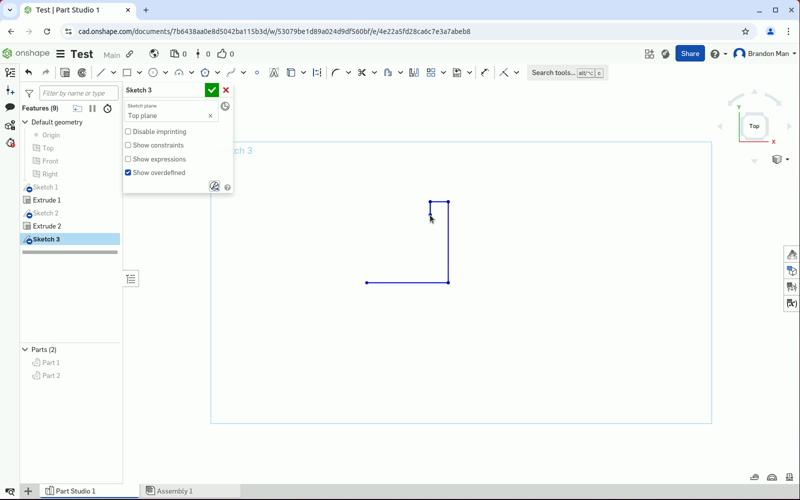
key(a)
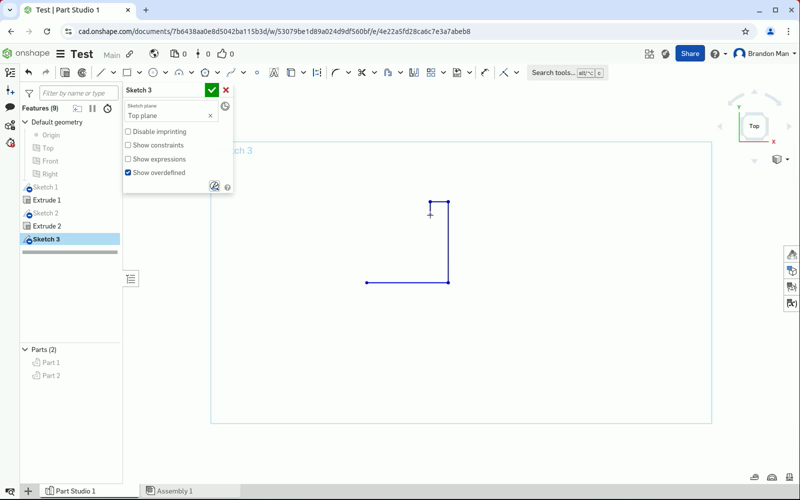
mouse_move(430, 214)
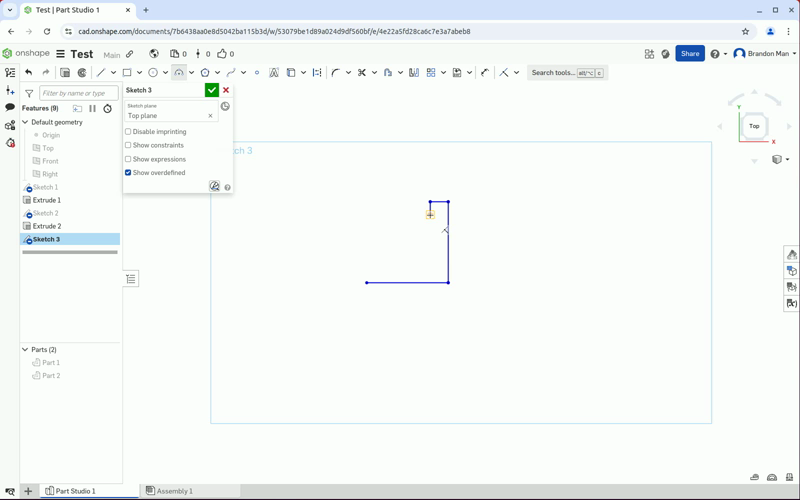
click(430, 214)
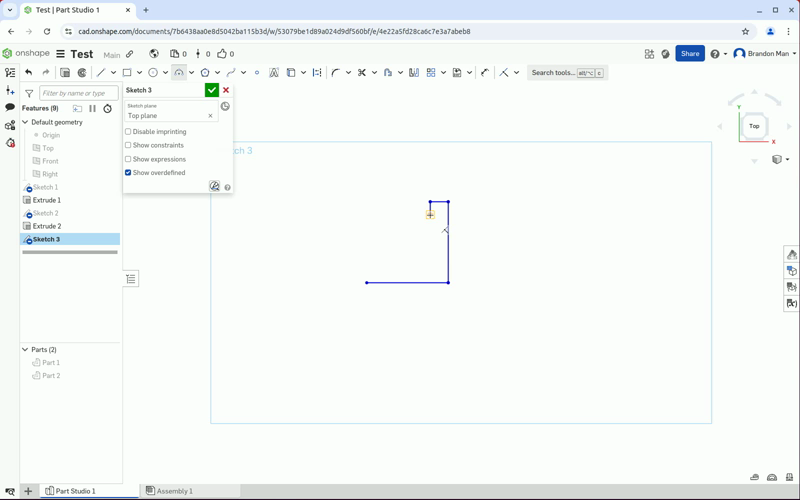
key_down(shift)
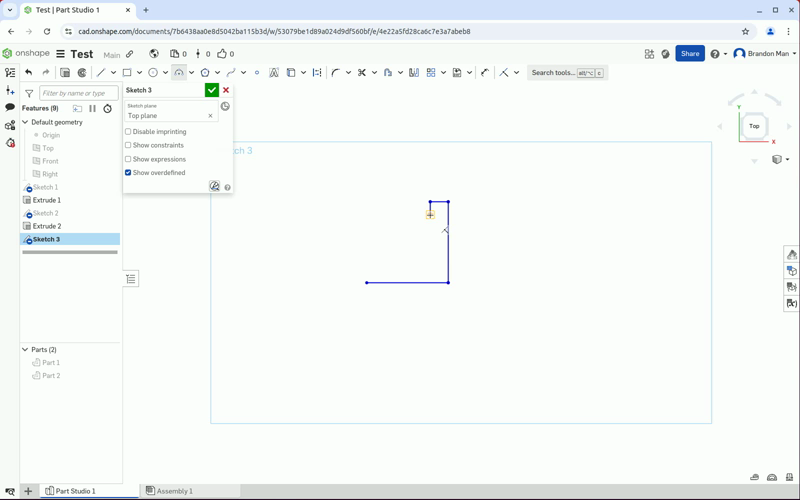
mouse_move(384, 213)
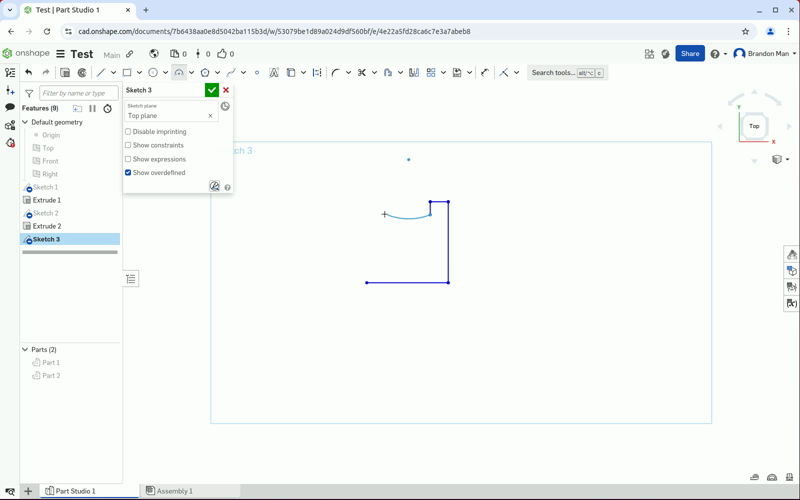
click(384, 213)
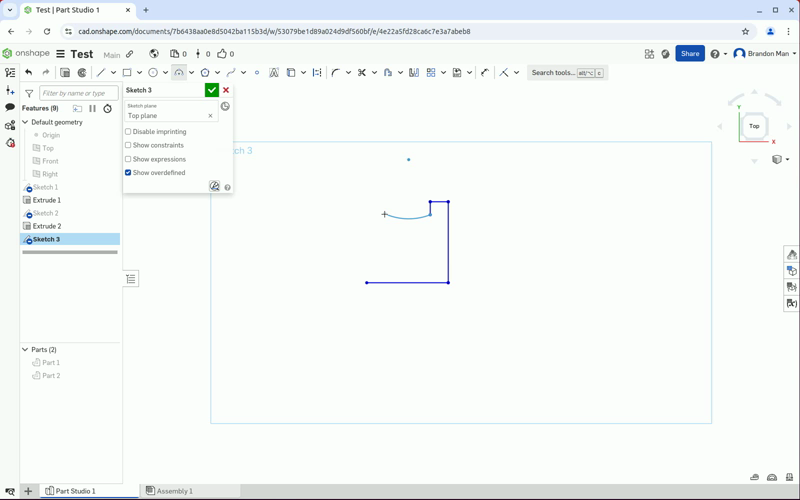
mouse_move(406, 275)
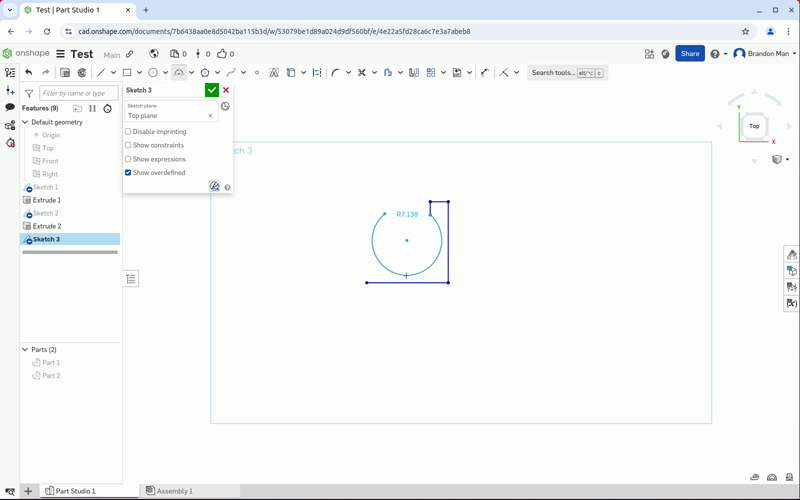
click(406, 275)
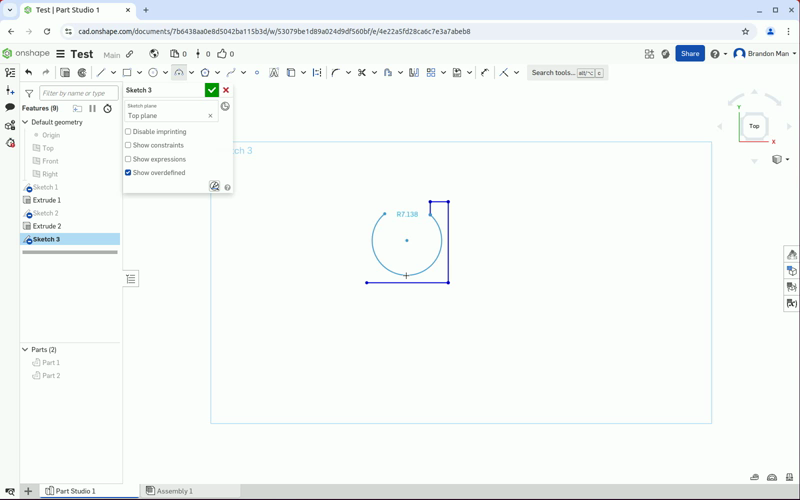
key_up(shift)
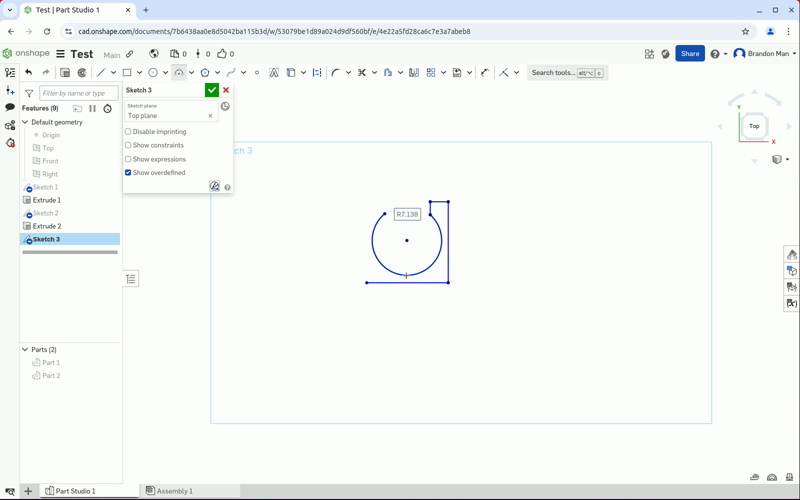
key(esc)
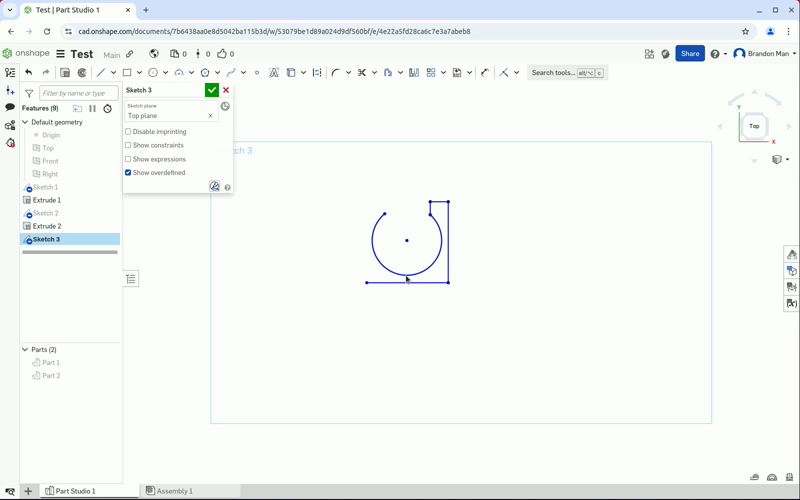
key(l)
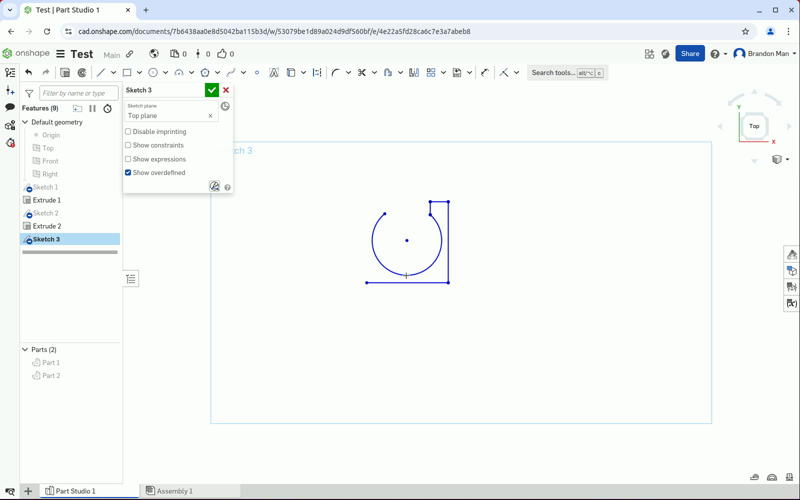
mouse_move(384, 213)
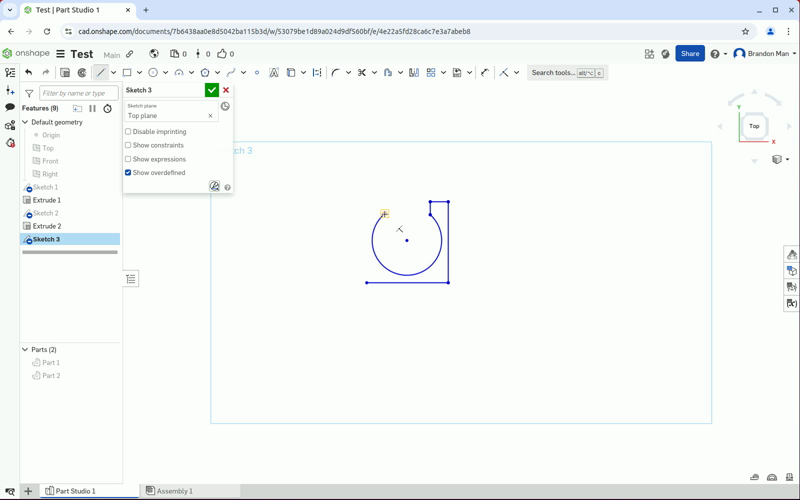
click(384, 213)
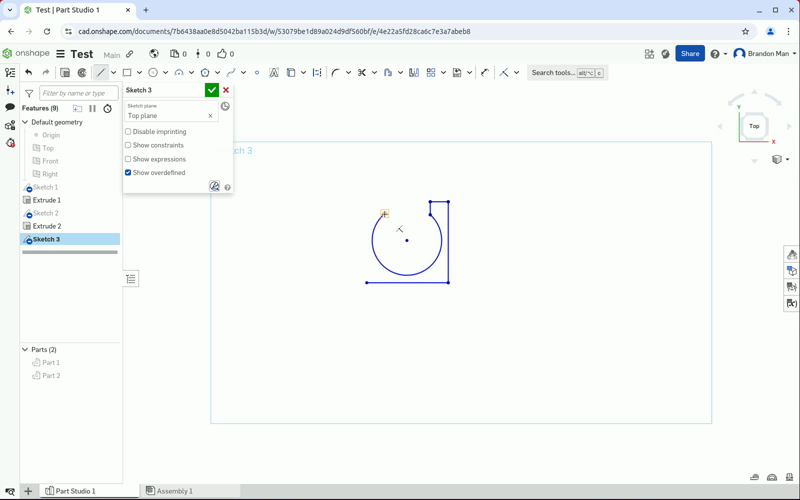
key_down(shift)
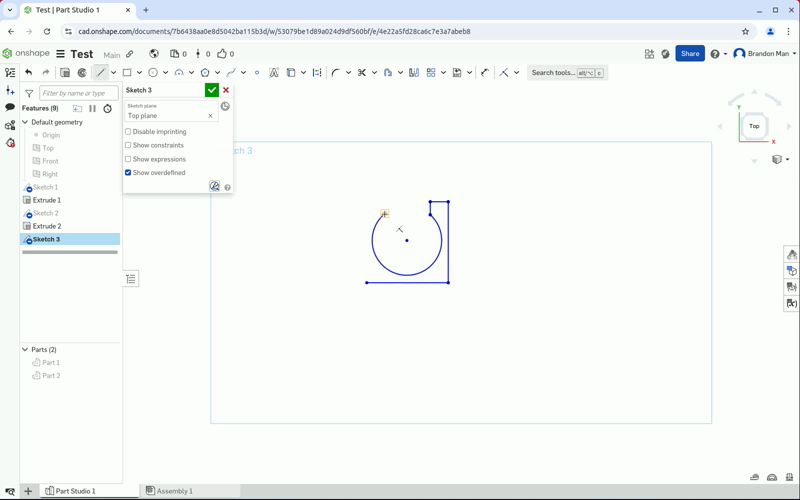
mouse_move(414, 213)
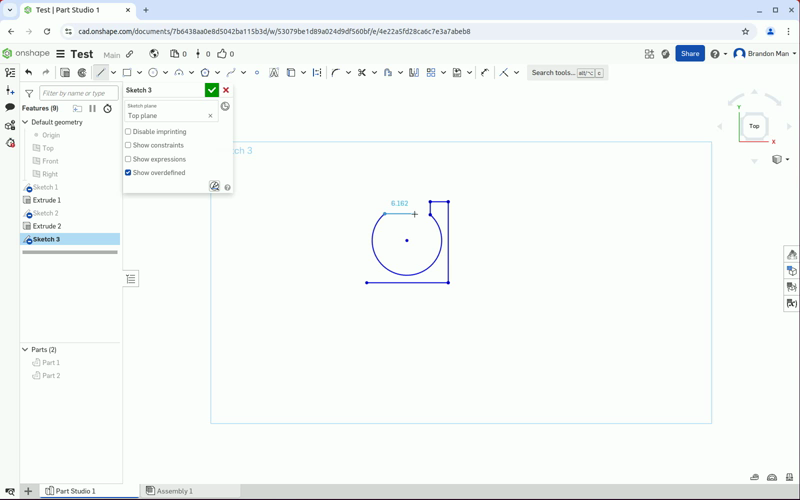
mouse_move(384, 201)
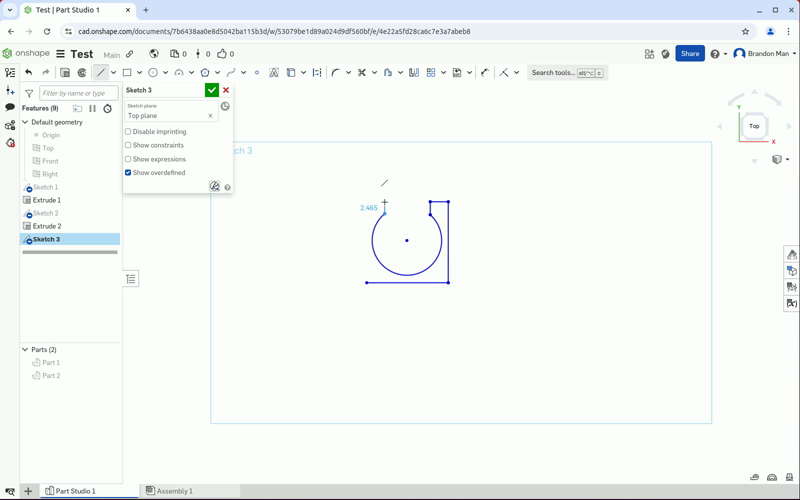
click(384, 201)
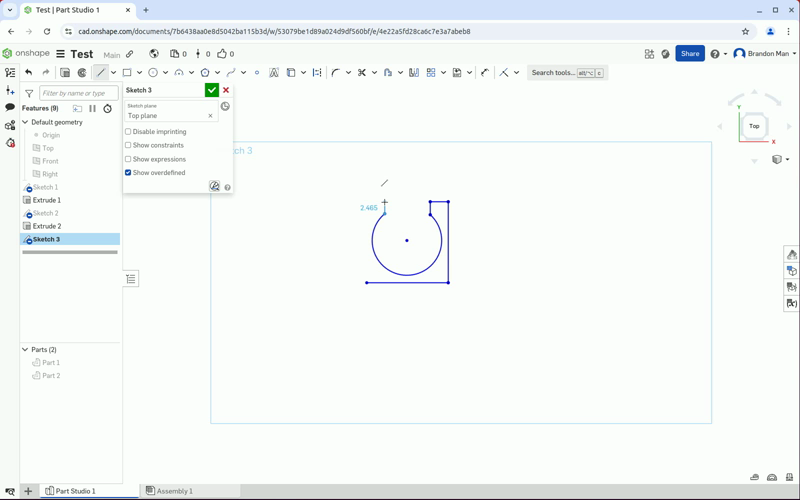
key_up(shift)
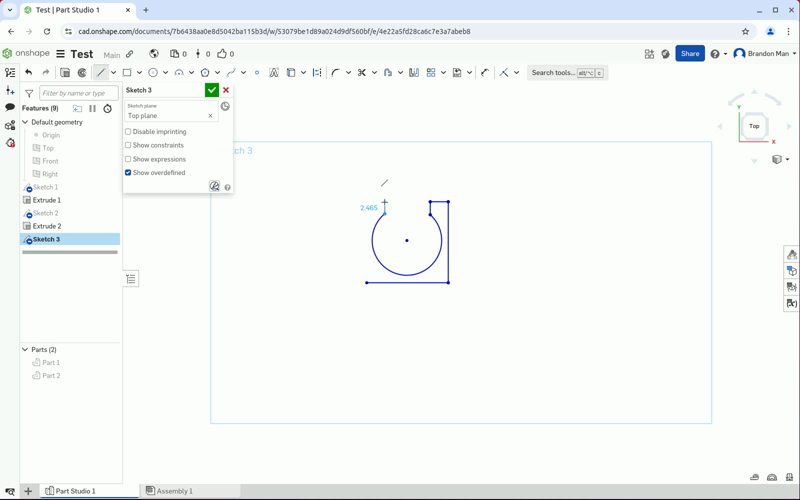
key_down(shift)
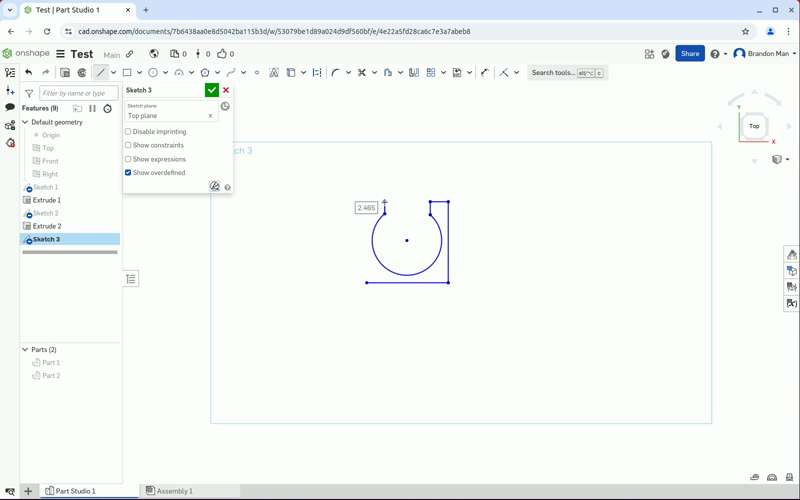
mouse_move(414, 201)
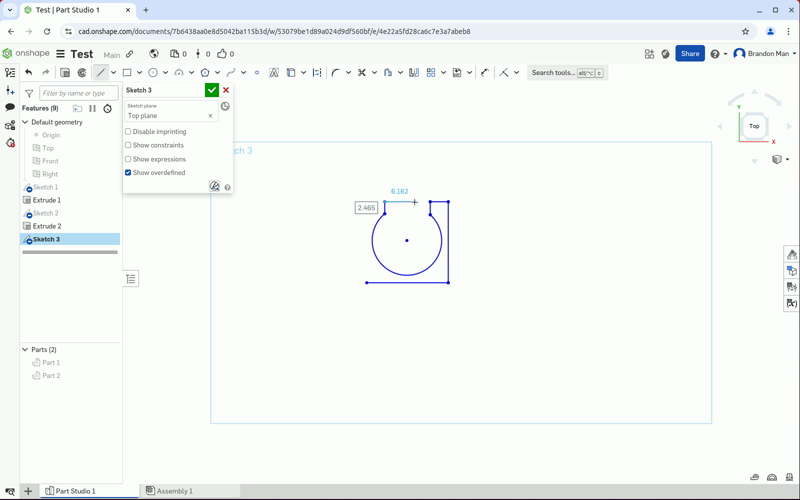
mouse_move(366, 201)
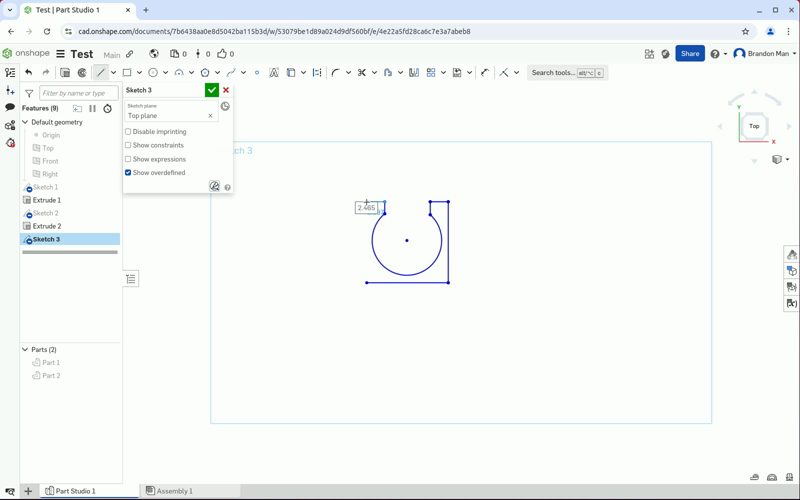
click(366, 201)
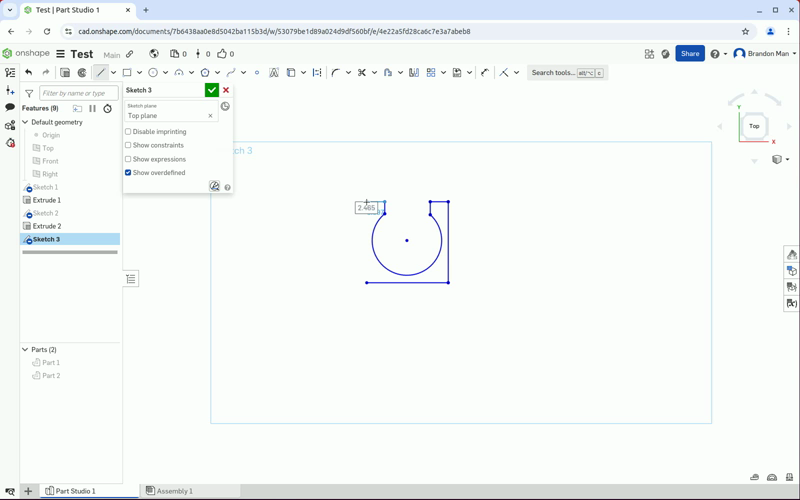
key_up(shift)
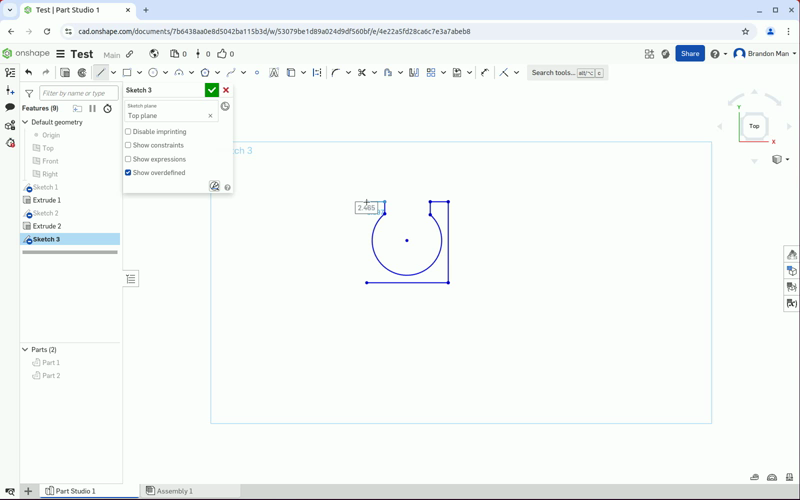
key_down(shift)
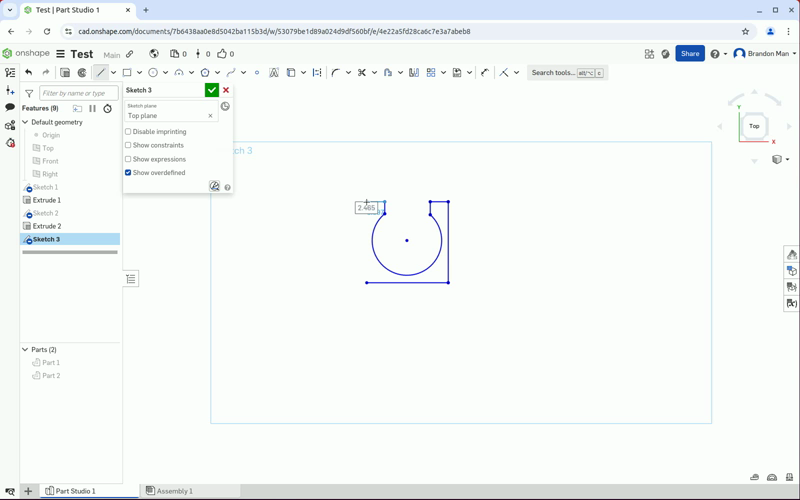
mouse_move(366, 282)
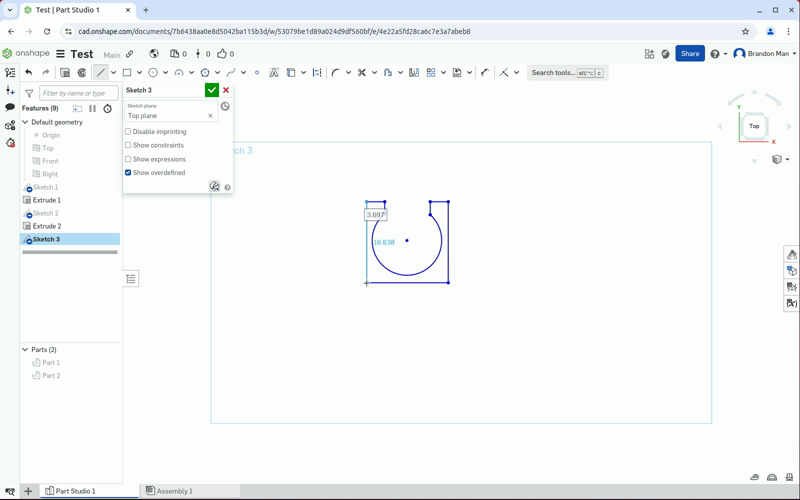
key_up(shift)
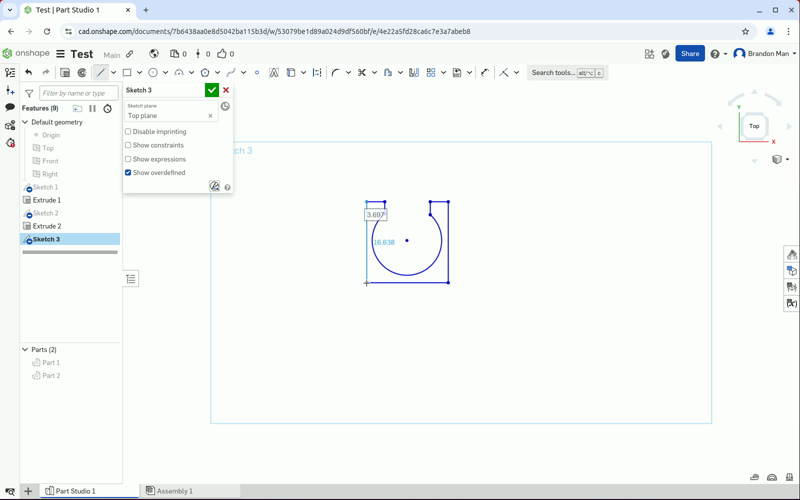
click(366, 282)
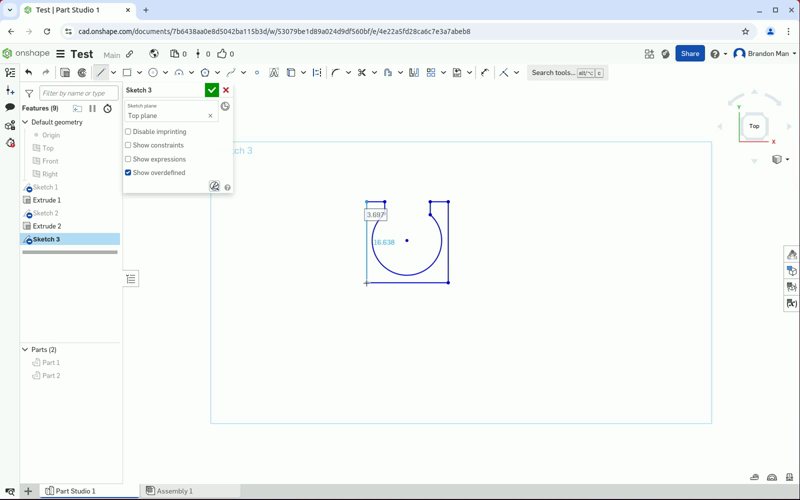
key(esc)
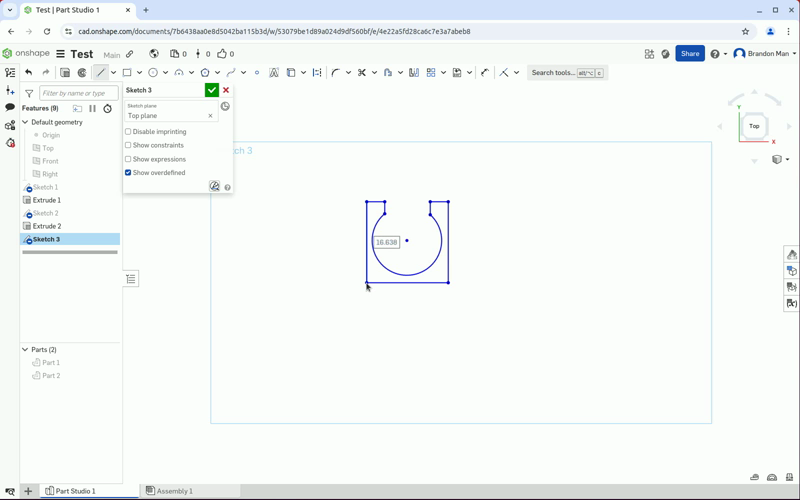
mouse_move(374, 216)
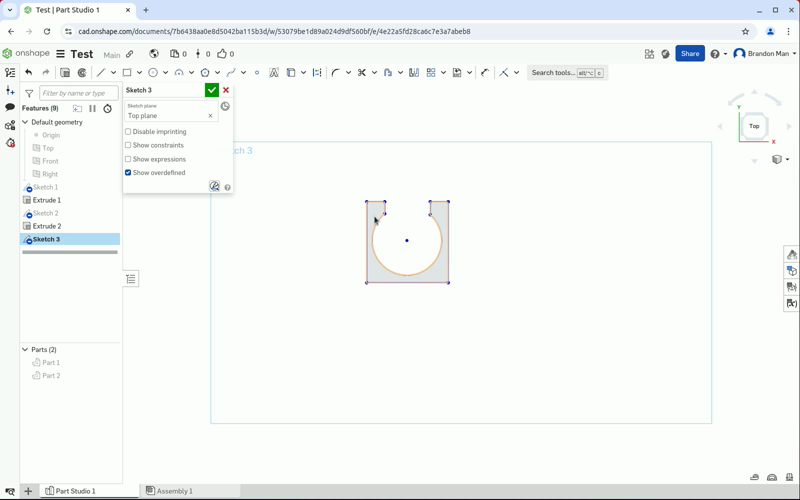
click(374, 216)
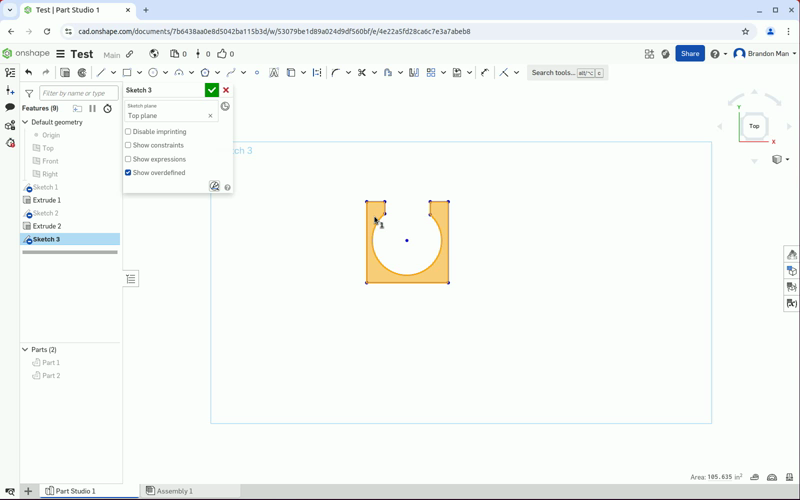
mouse_move(73, 352)
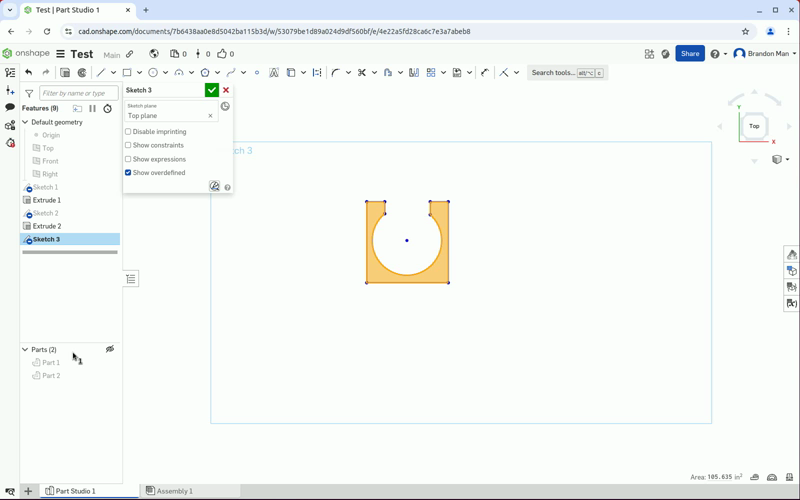
key(shift+y)
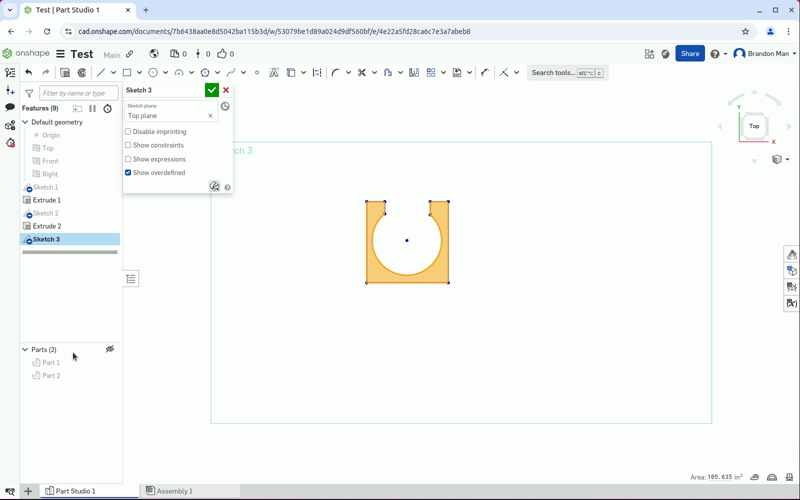
key(shift+e)
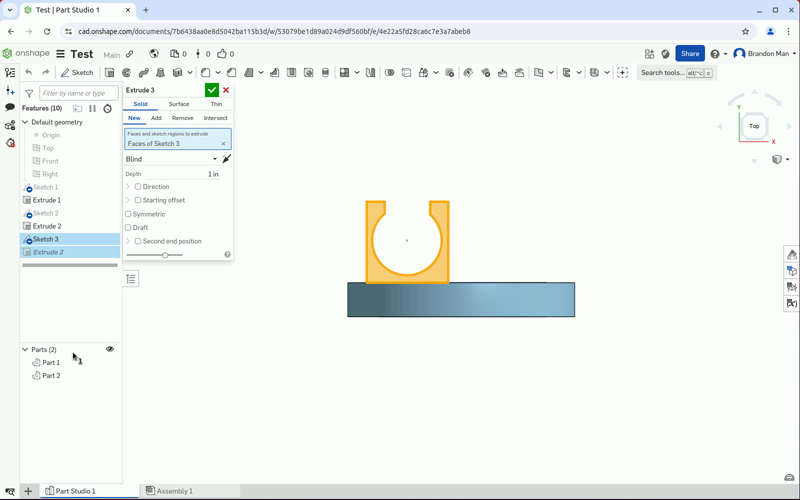
mouse_move(143, 106)
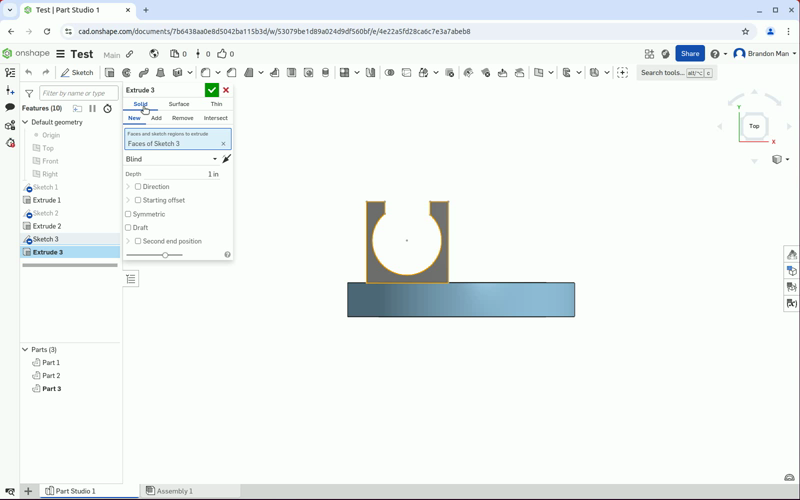
click(143, 106)
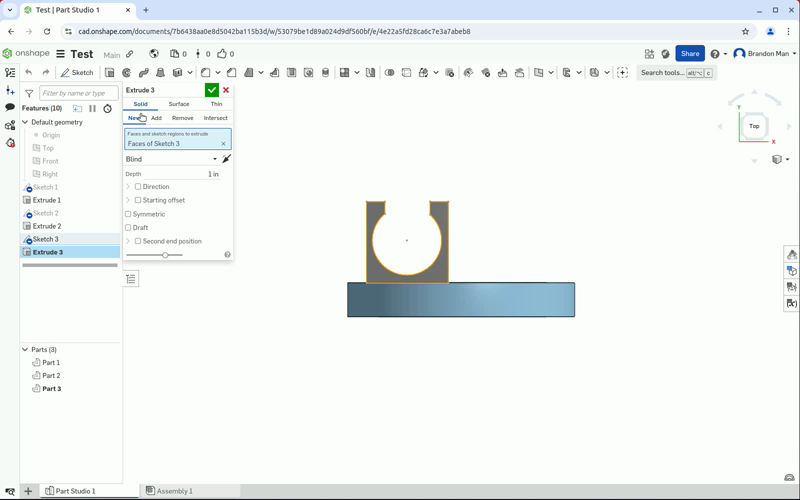
mouse_move(137, 120)
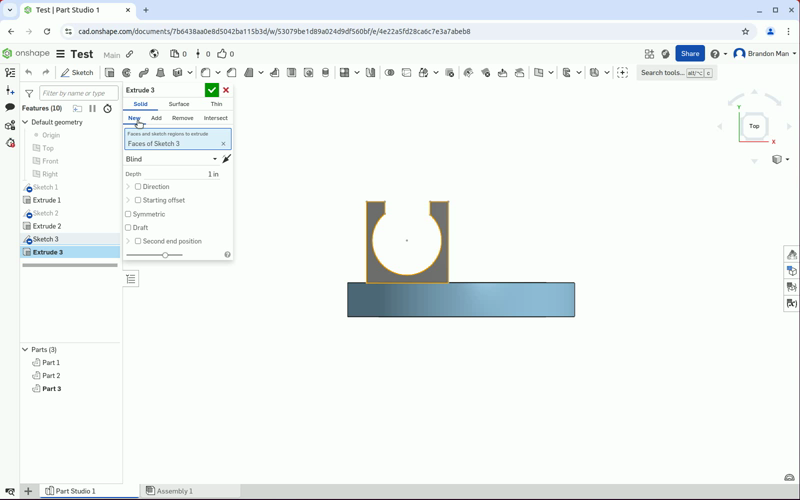
click(137, 120)
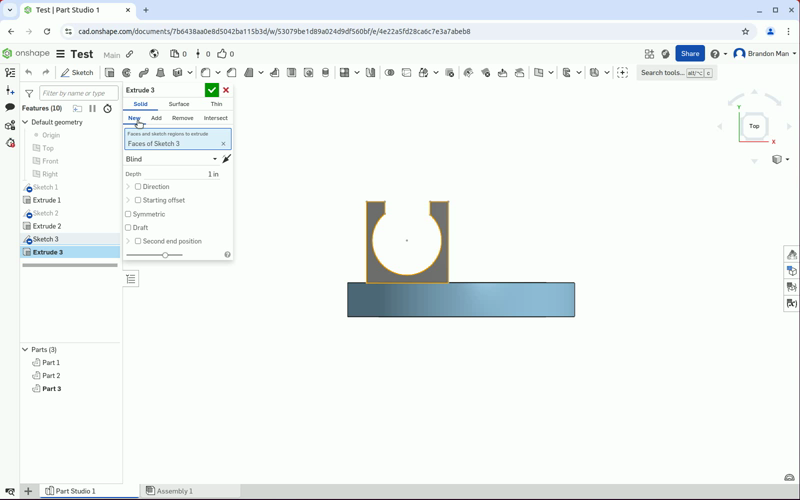
key(tab, 4)
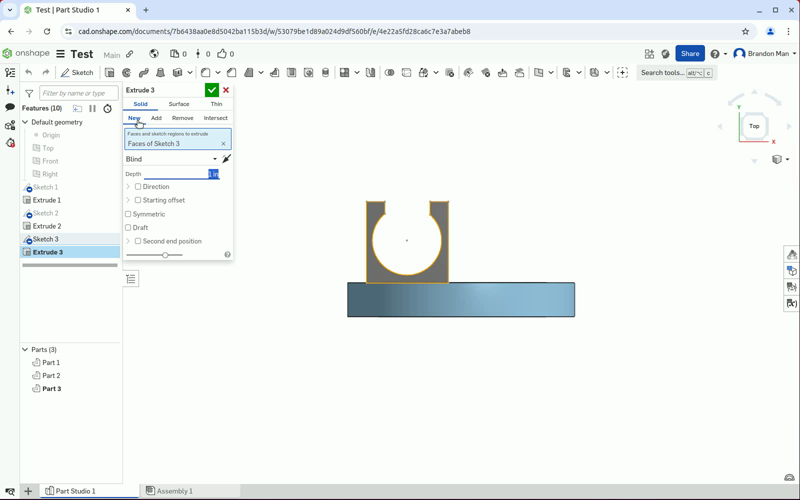
text(11.554)
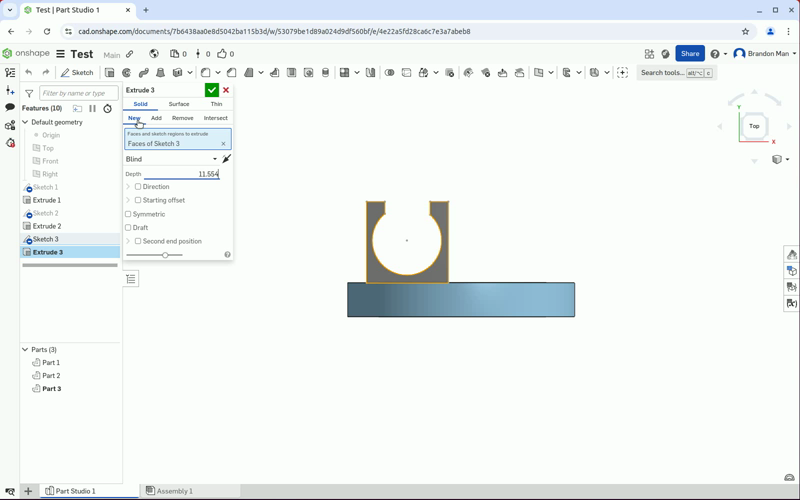
key(tab, 3)
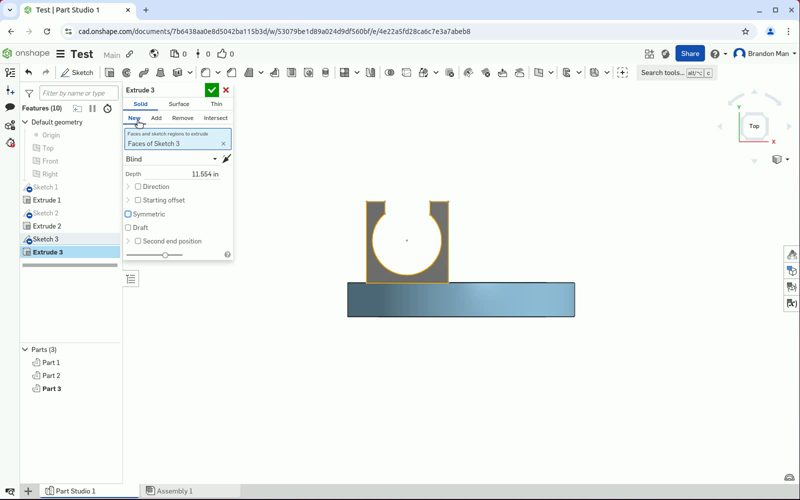
key(space)
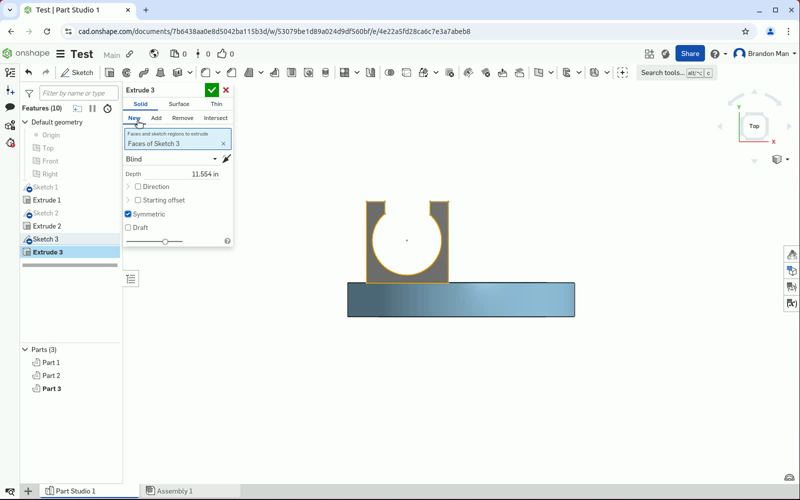
key(enter)
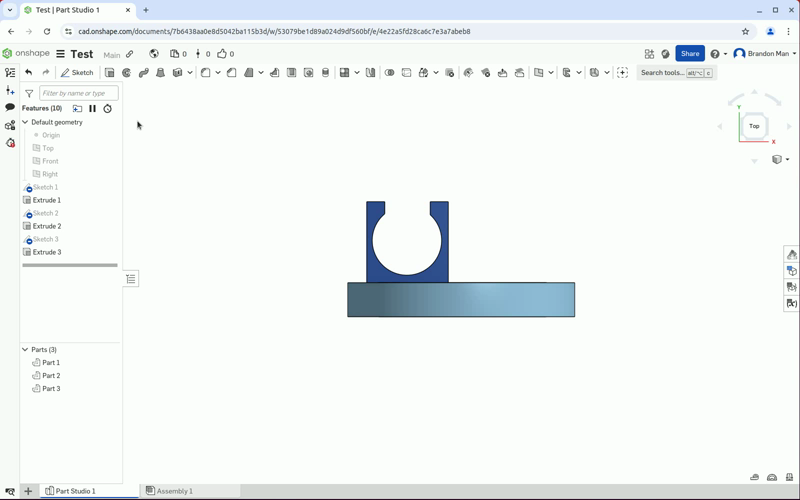
key(shift+h)
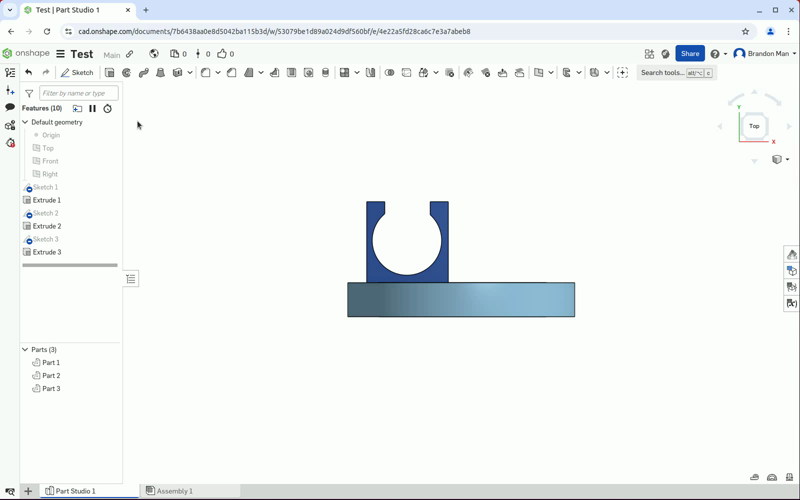
key(shift+h)
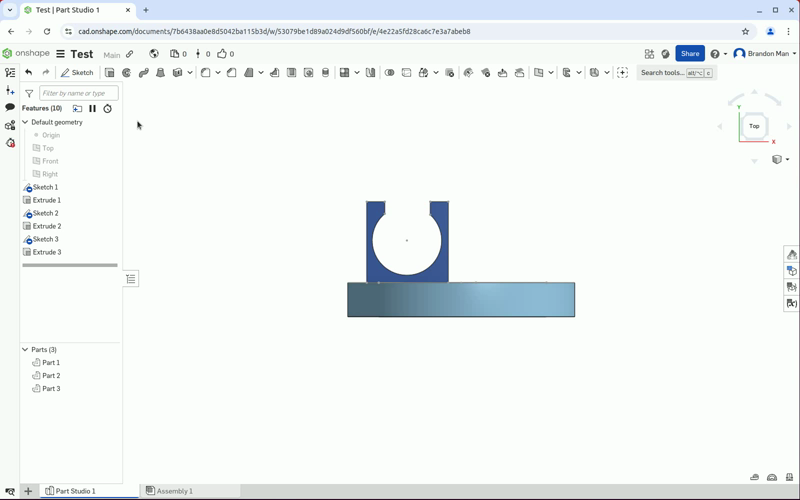
key(shift+7)
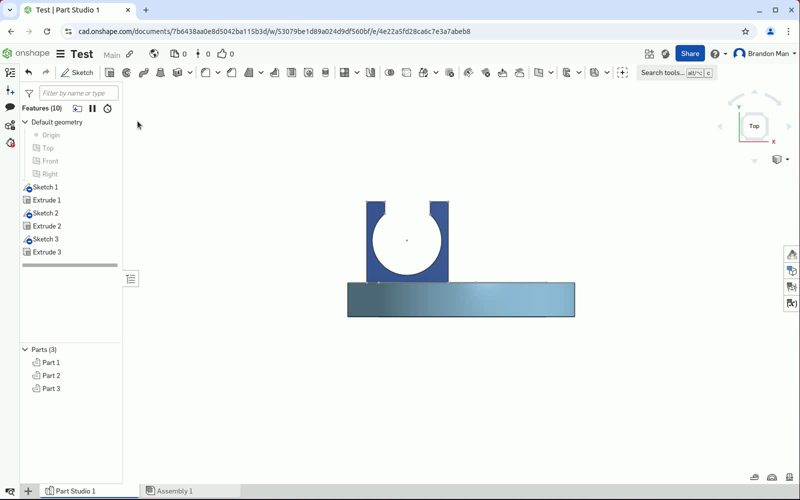
key(up, 3)
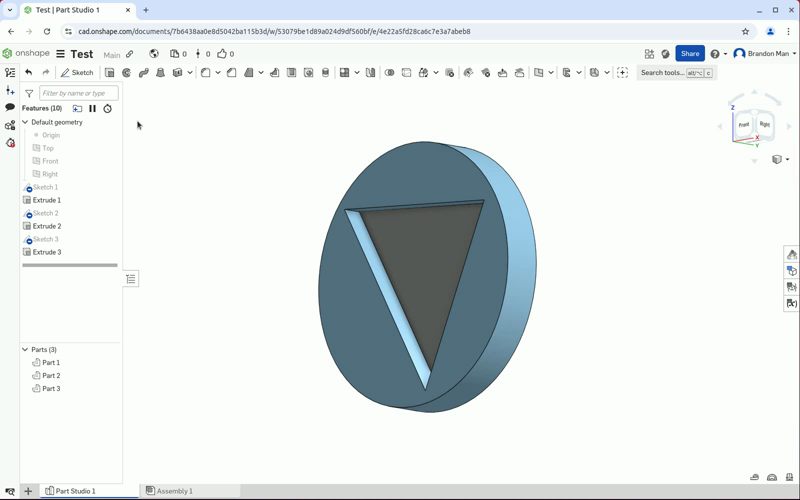
key(left, 3)
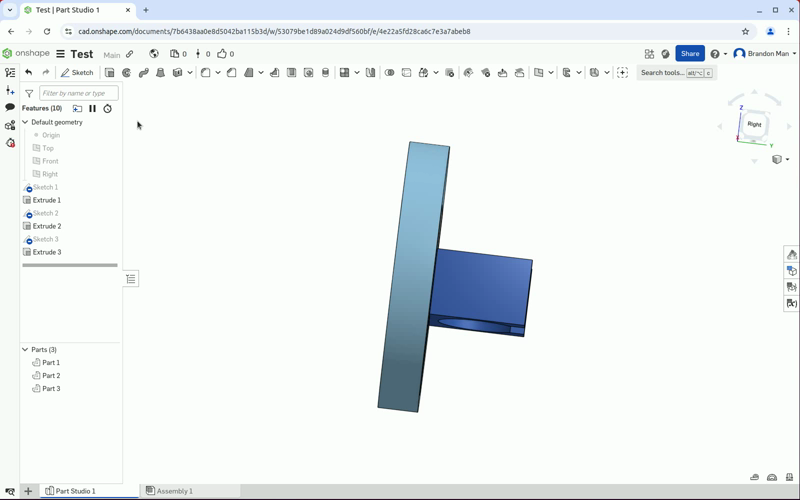
key(right, 3)
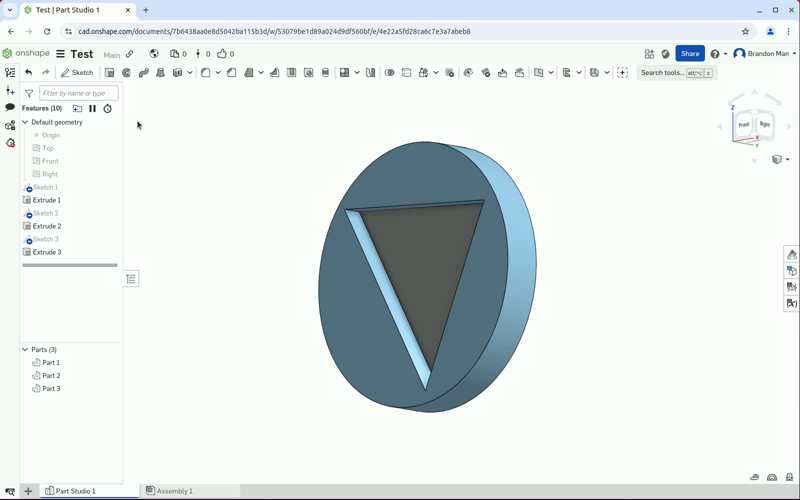
key(down, 3)
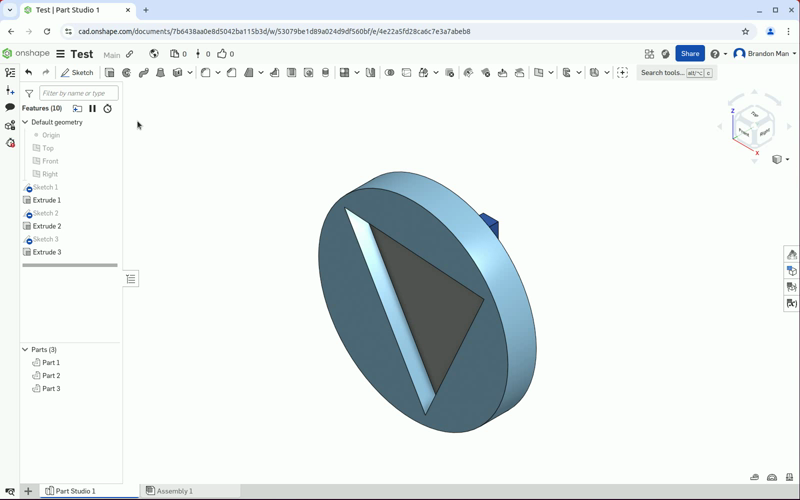
mouse_move(73, 189)
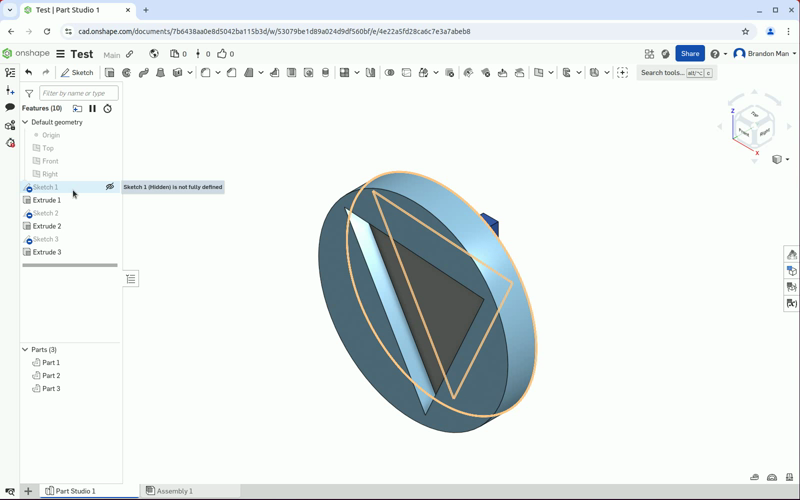
click(73, 189)